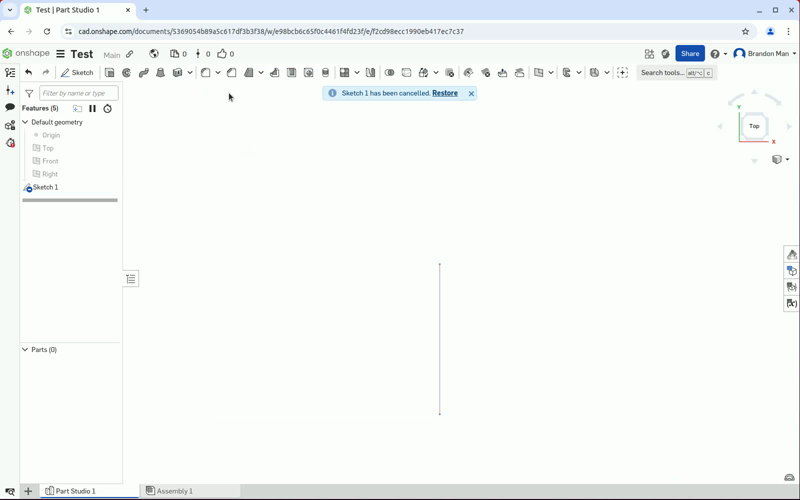
key(shift+h)
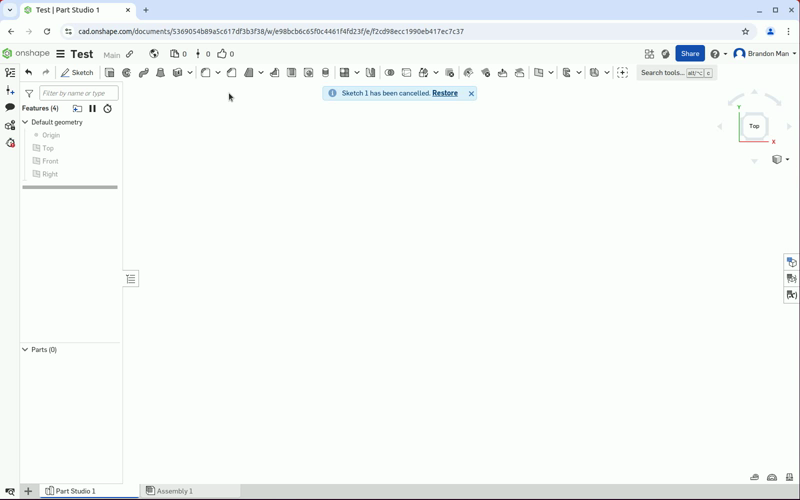
mouse_move(73, 352)
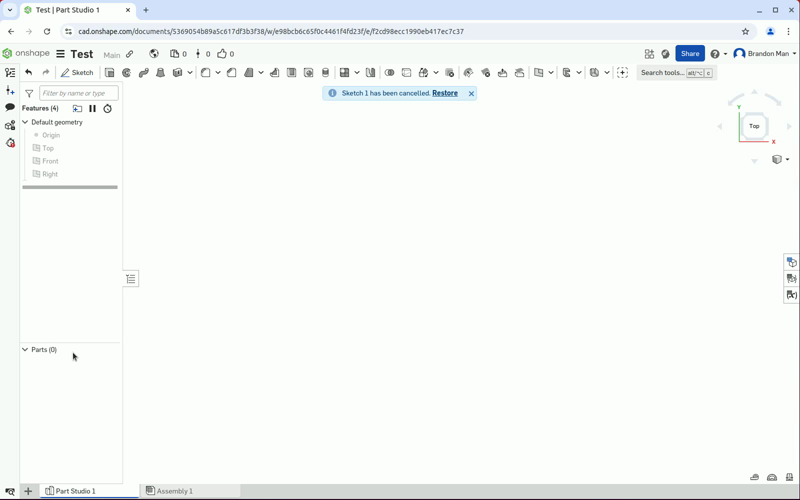
key(y)
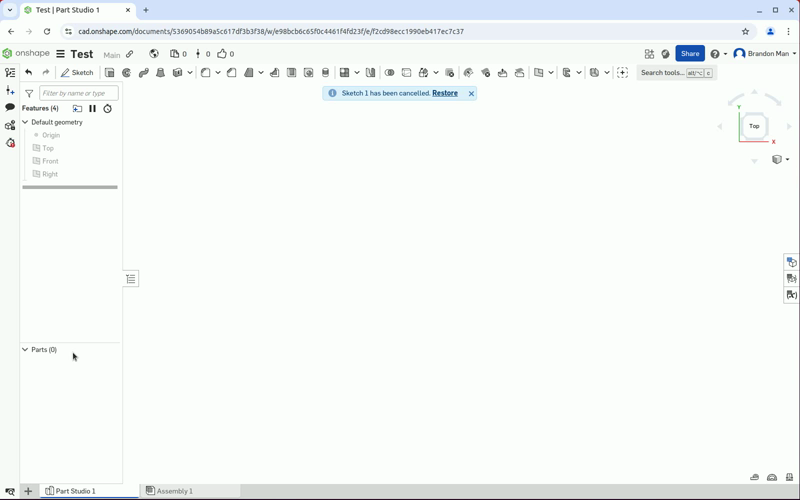
key(shift+p)
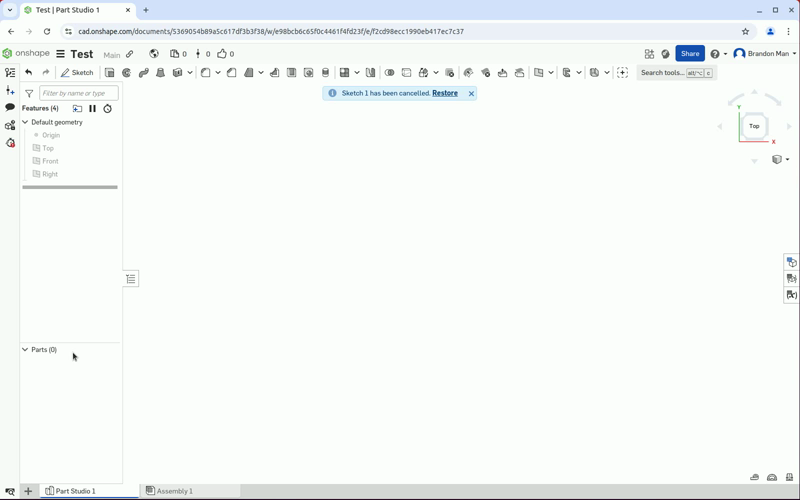
key(space)
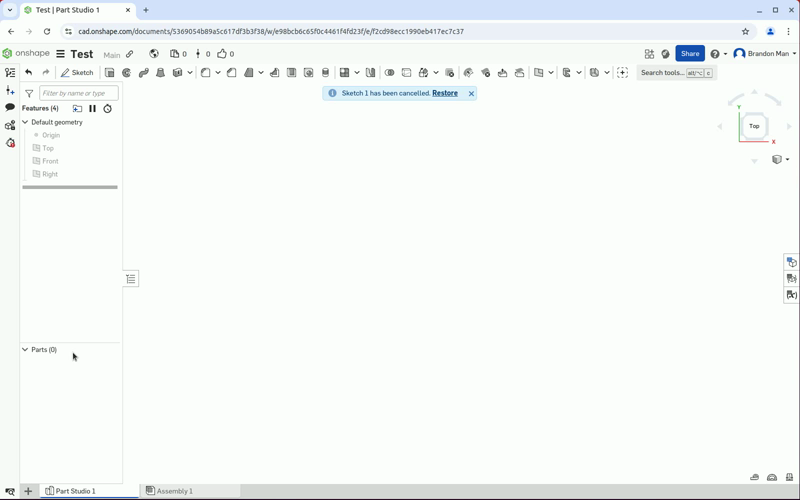
key_down(shift)
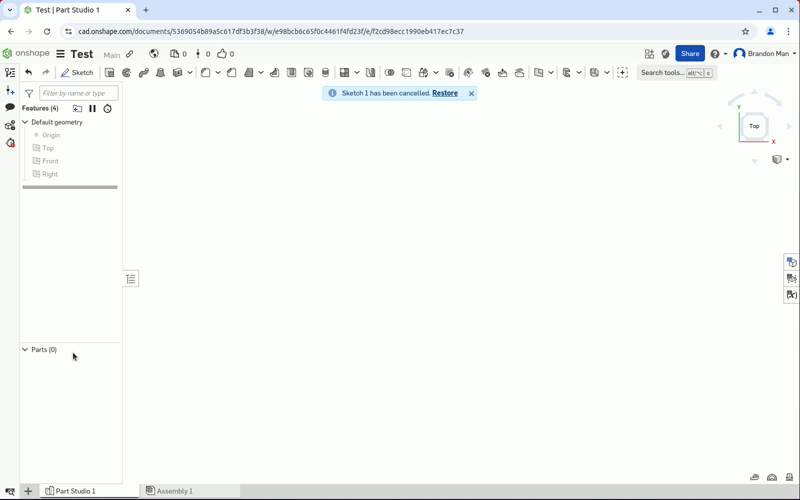
key(up)
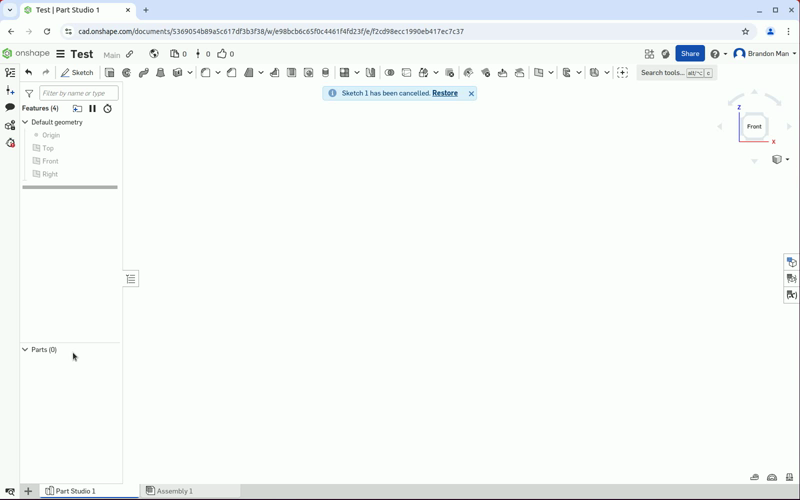
key_up(shift)
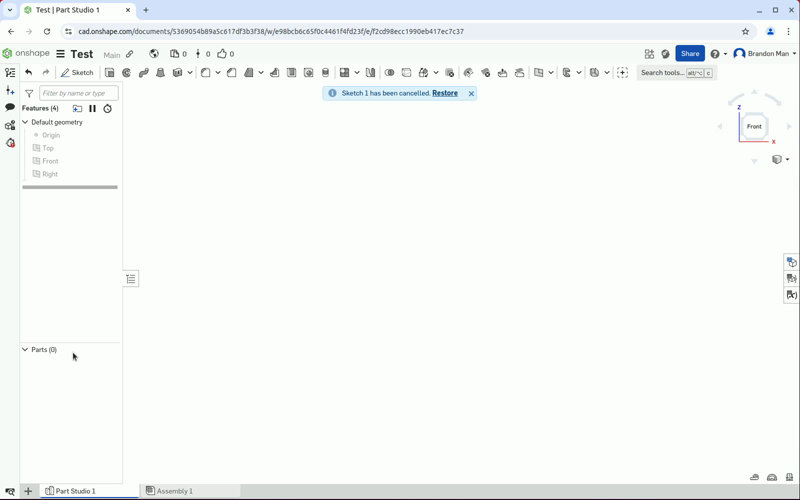
mouse_move(73, 352)
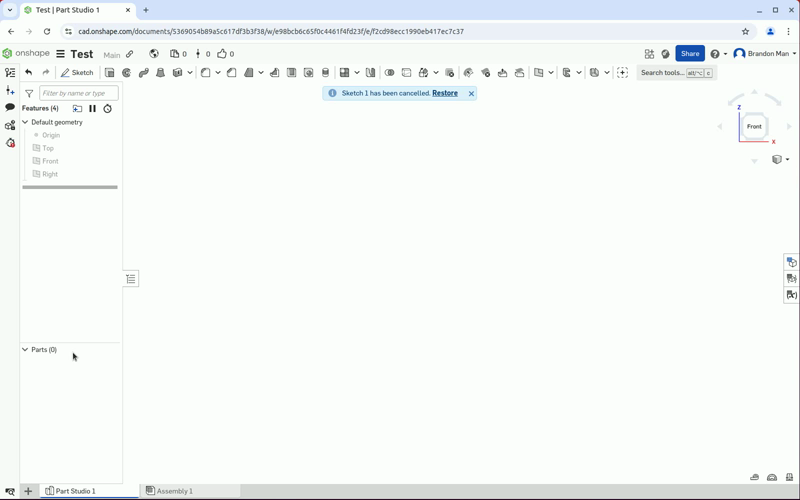
key(shift+y)
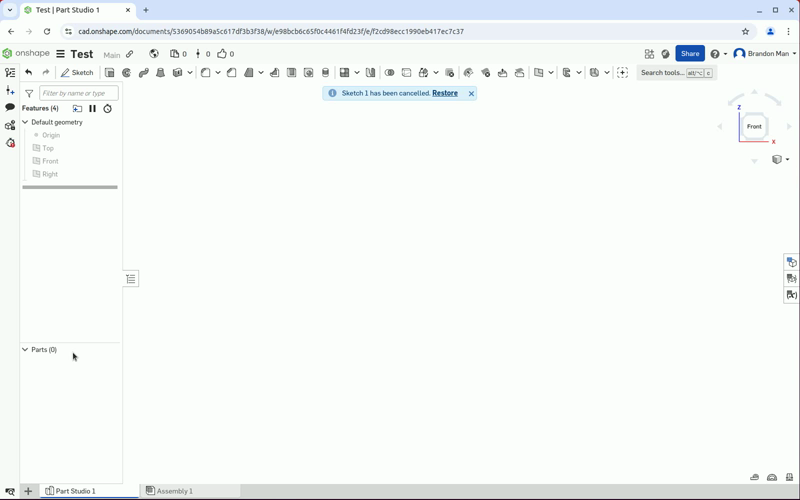
key(shift+s)
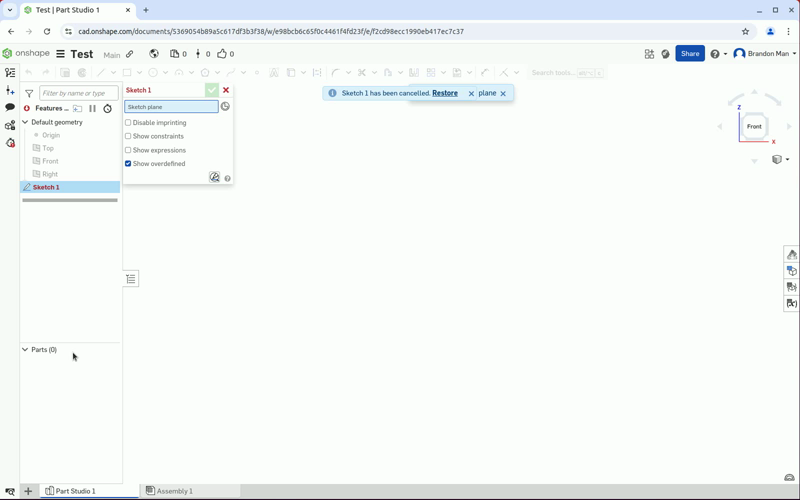
mouse_move(73, 163)
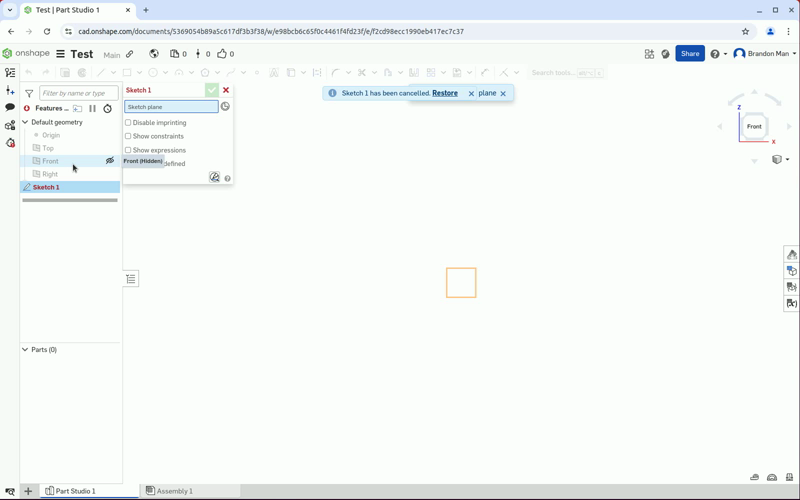
click(73, 163)
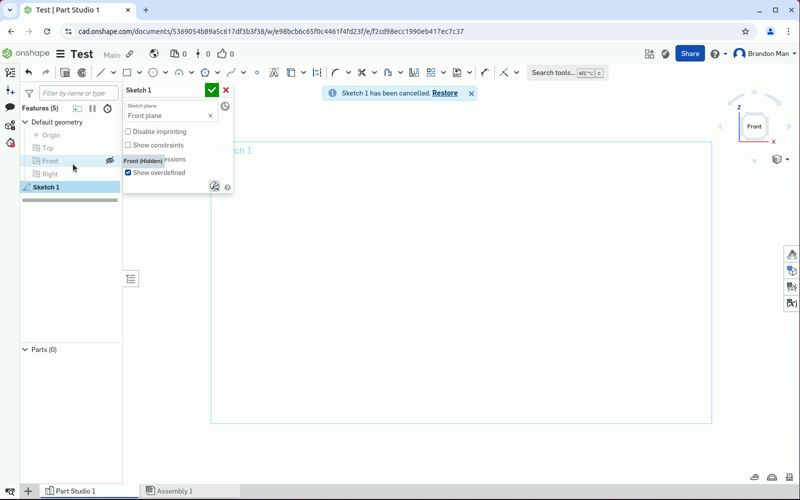
mouse_move(73, 352)
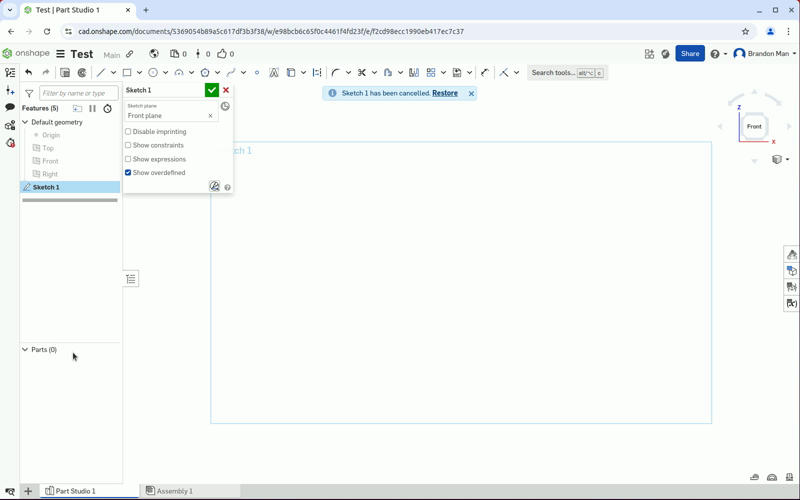
key(y)
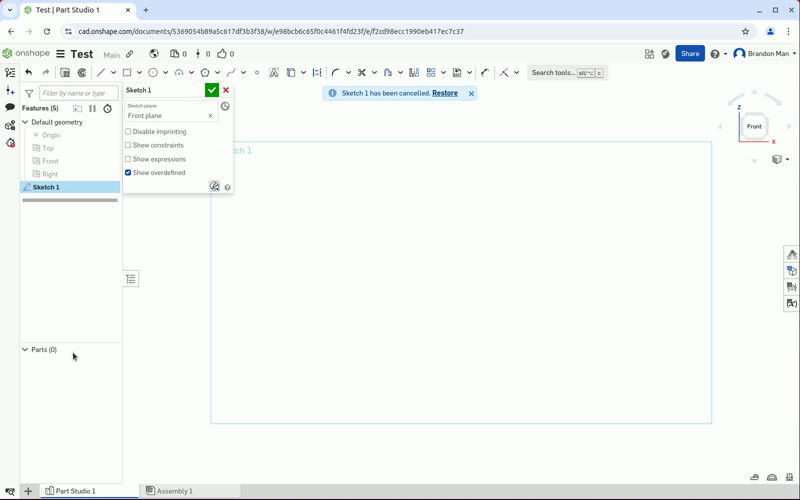
key(l)
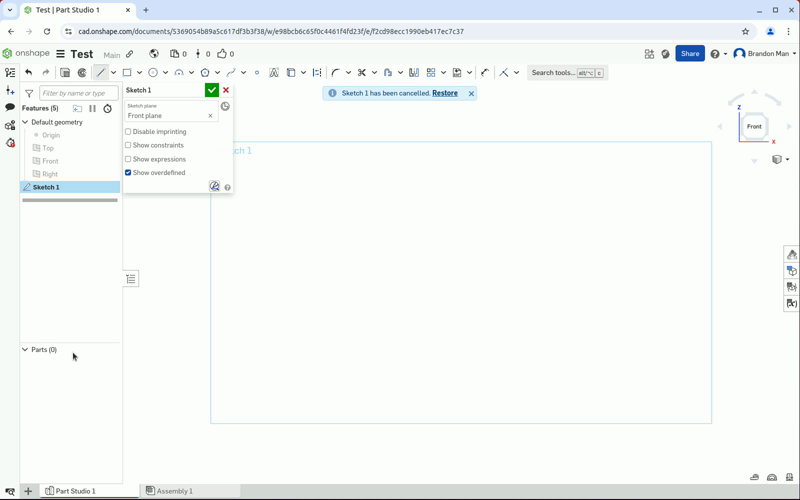
key_down(shift)
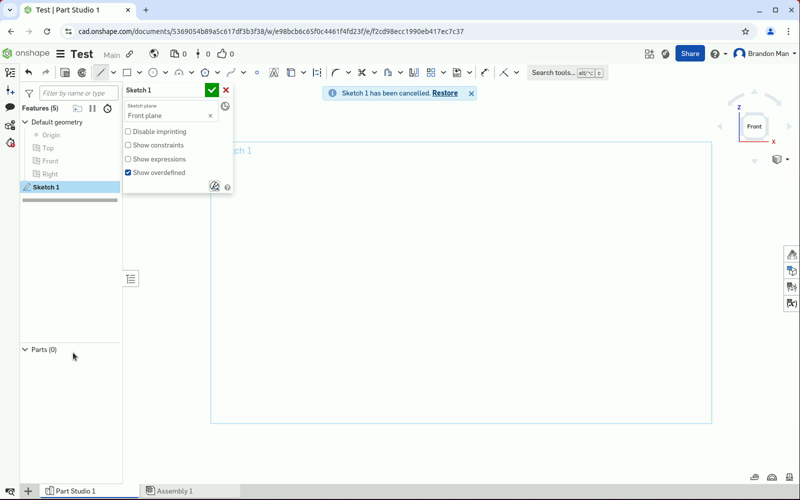
mouse_move(460, 376)
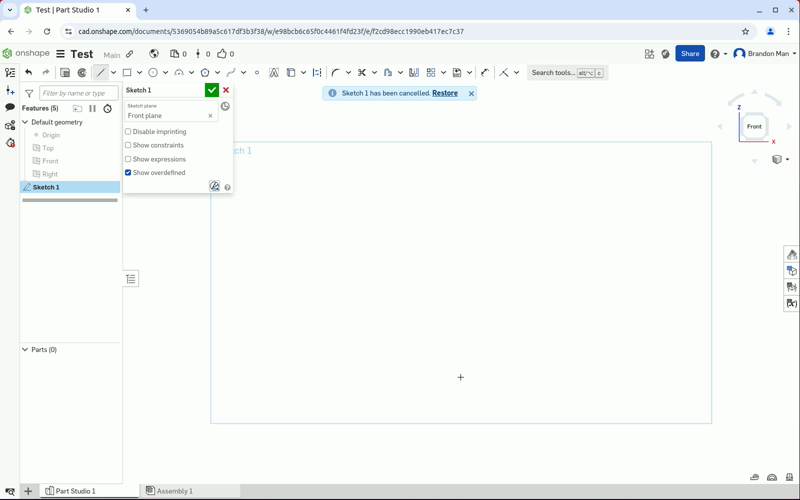
click(460, 376)
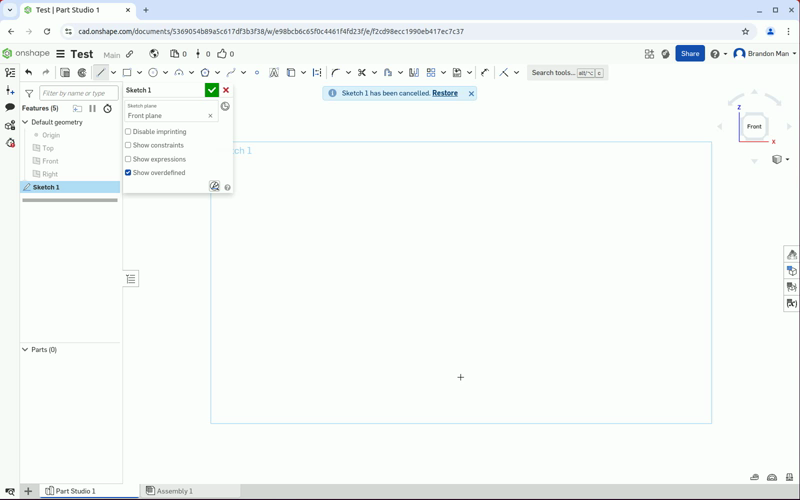
key_up(shift)
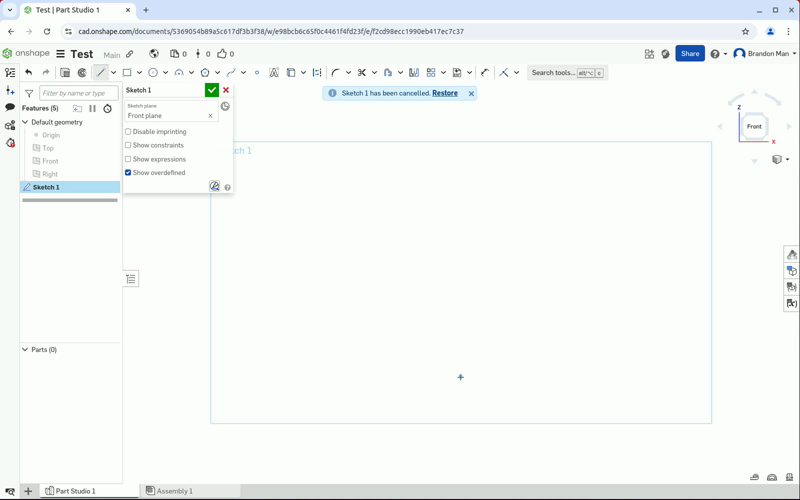
key_down(shift)
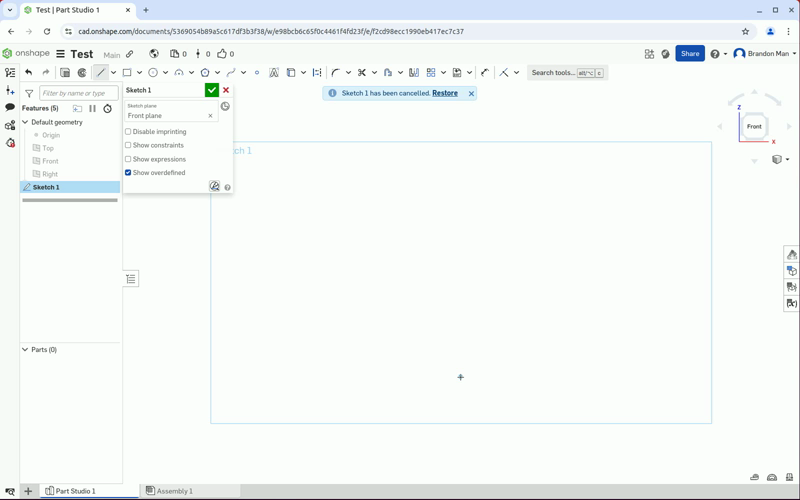
mouse_move(490, 376)
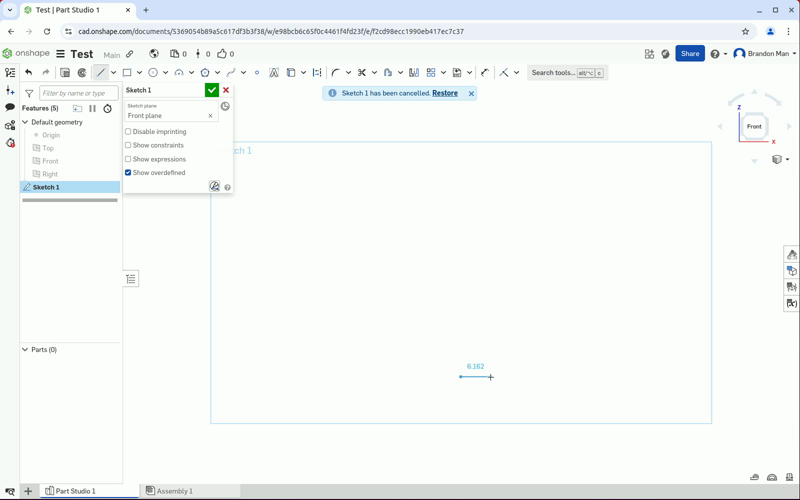
mouse_move(470, 376)
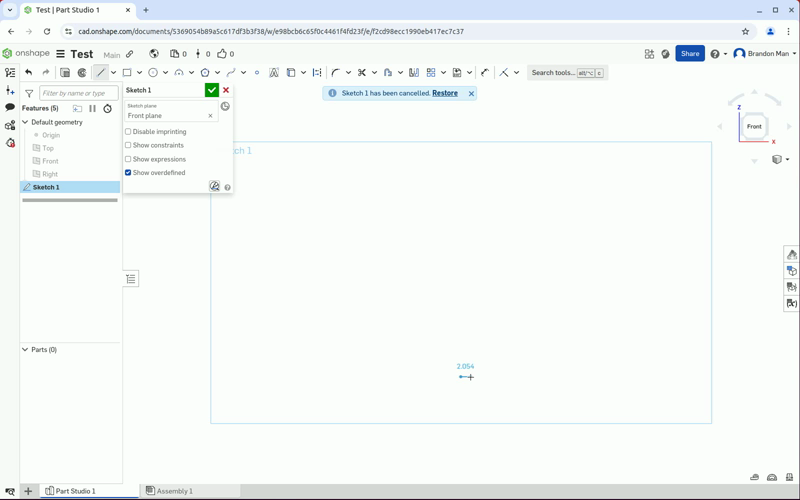
click(470, 376)
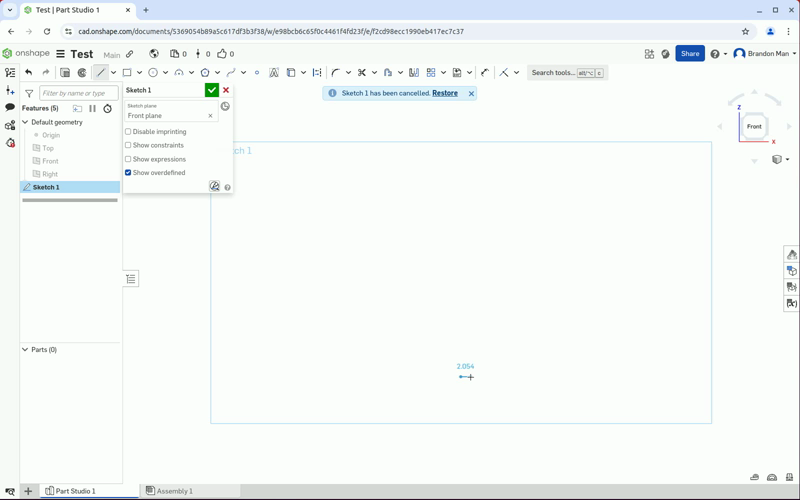
key_up(shift)
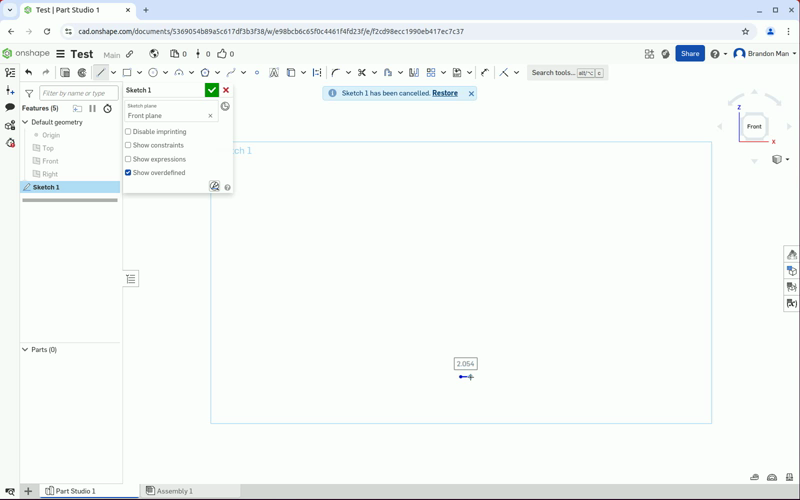
key_down(shift)
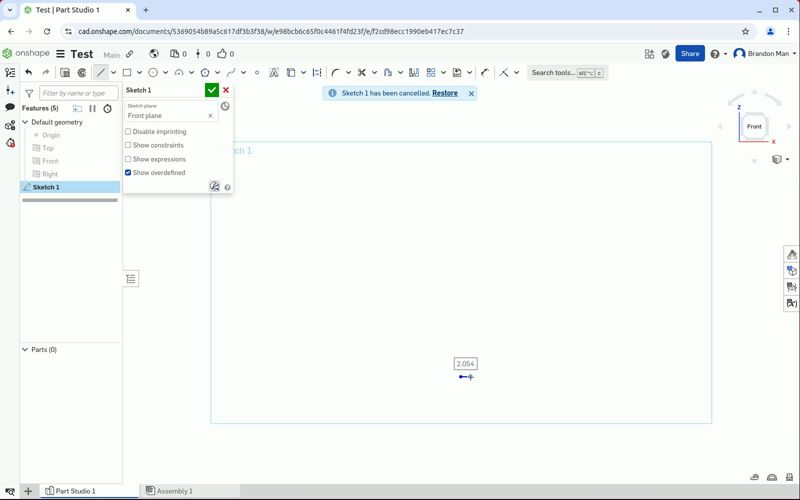
mouse_move(470, 291)
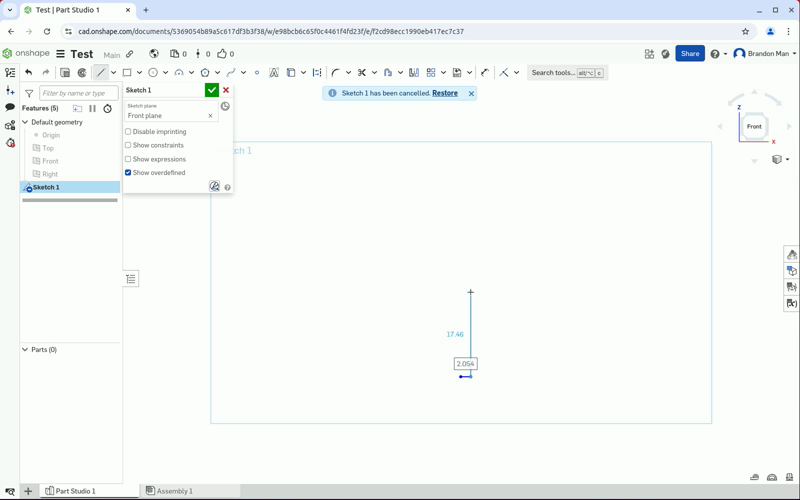
click(470, 291)
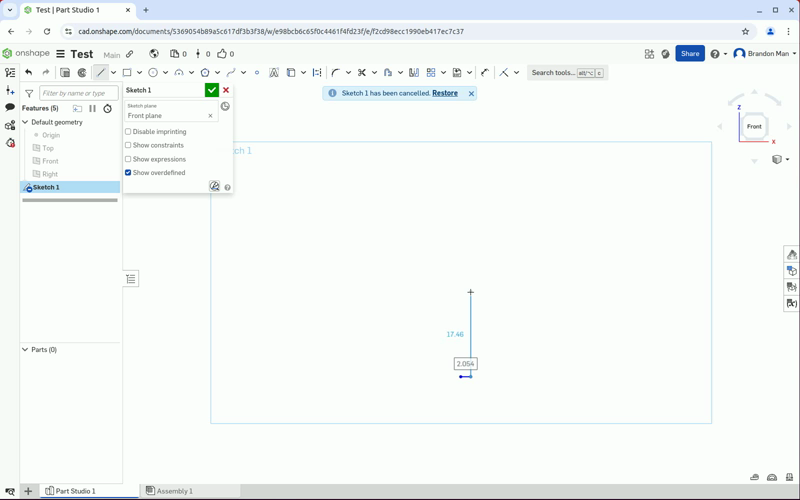
key_up(shift)
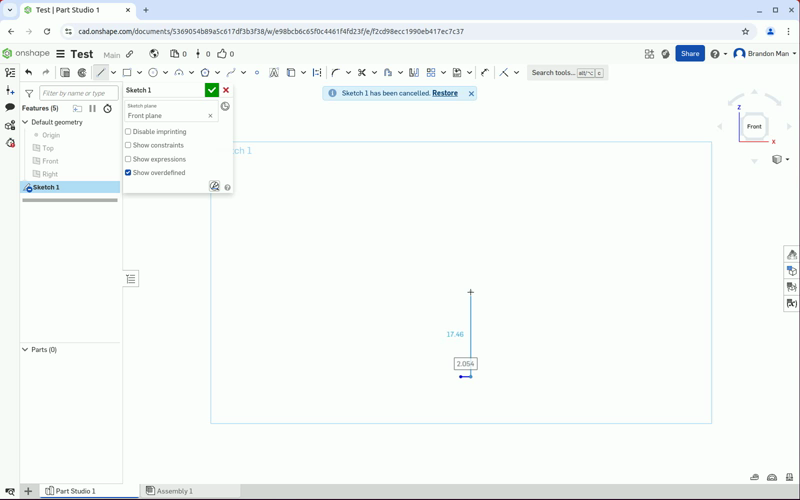
key_down(shift)
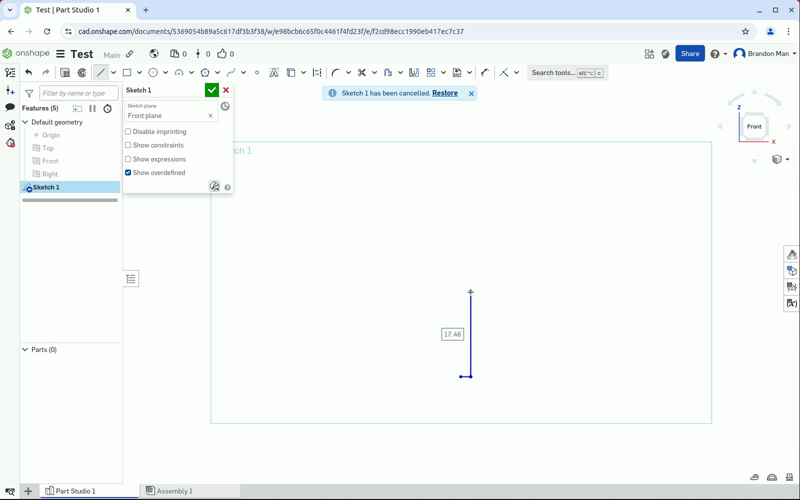
mouse_move(500, 291)
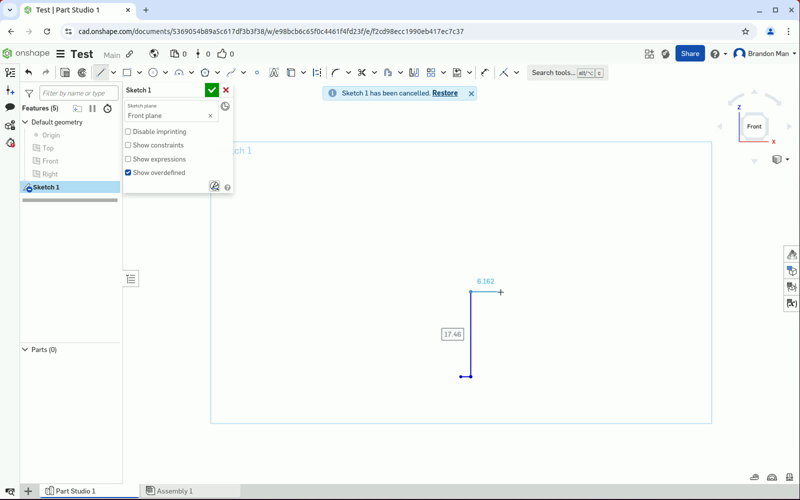
mouse_move(460, 291)
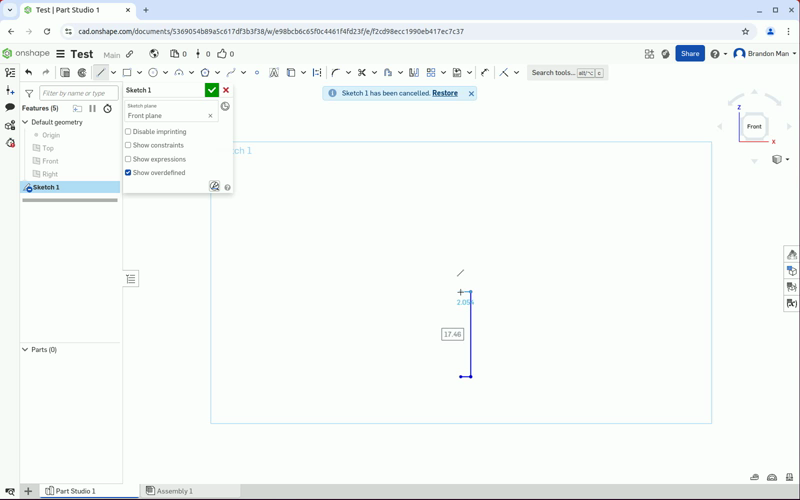
click(460, 291)
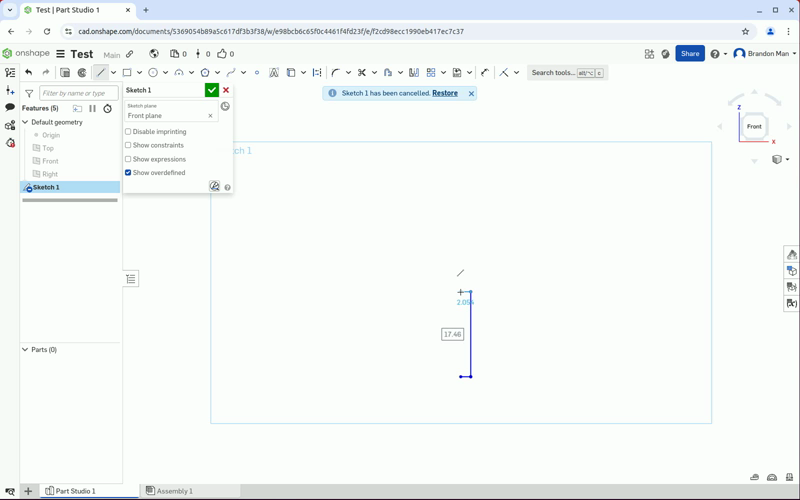
key_up(shift)
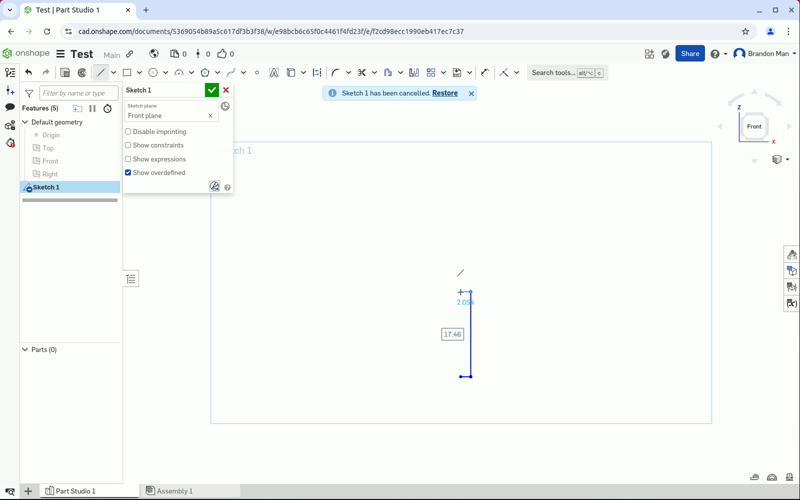
key_down(shift)
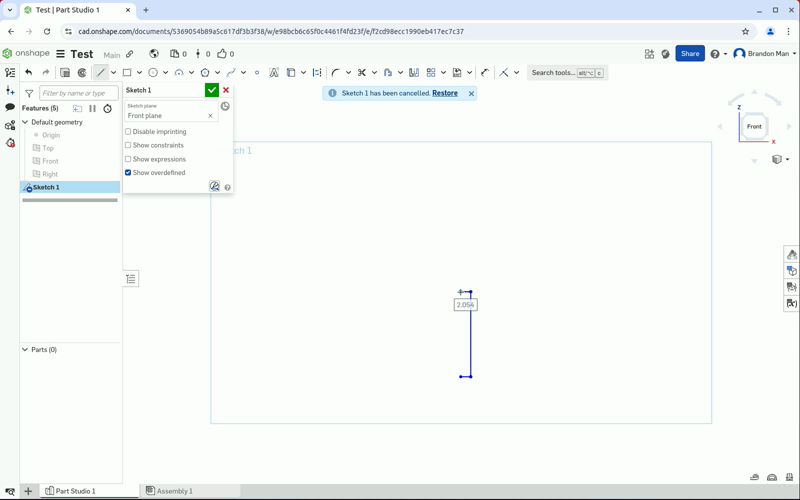
mouse_move(460, 376)
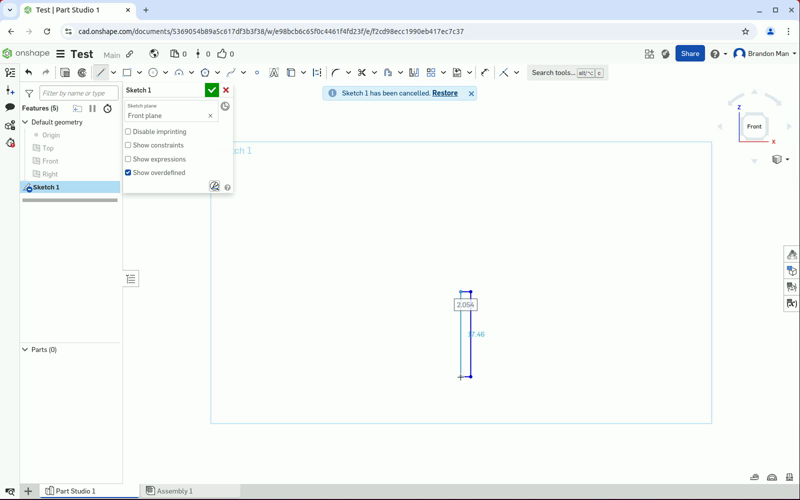
key_up(shift)
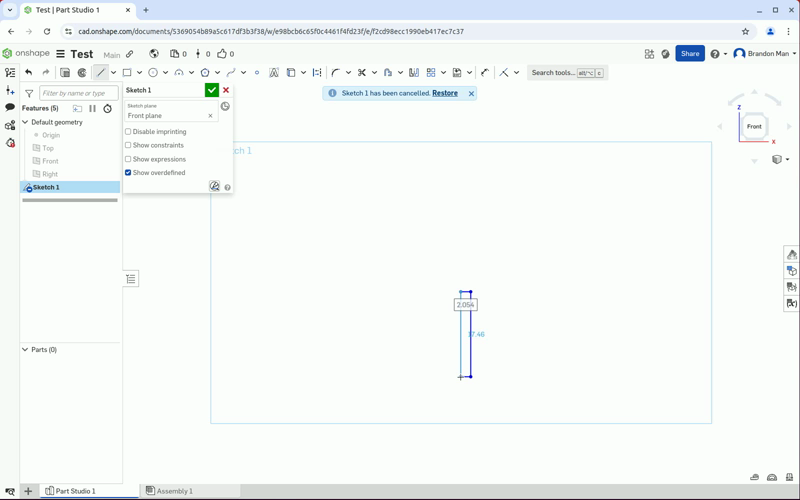
click(460, 376)
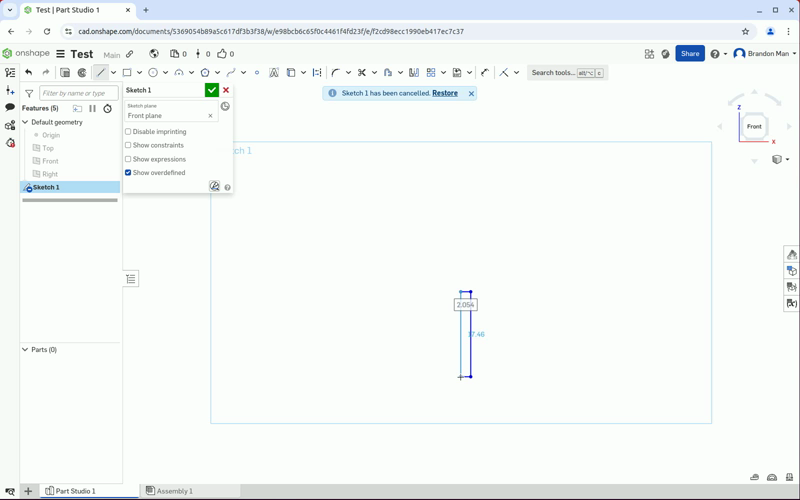
key(esc)
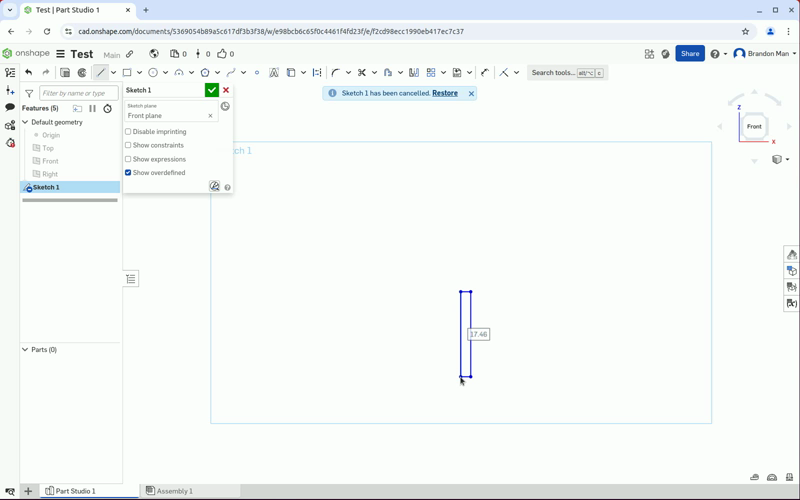
mouse_move(463, 363)
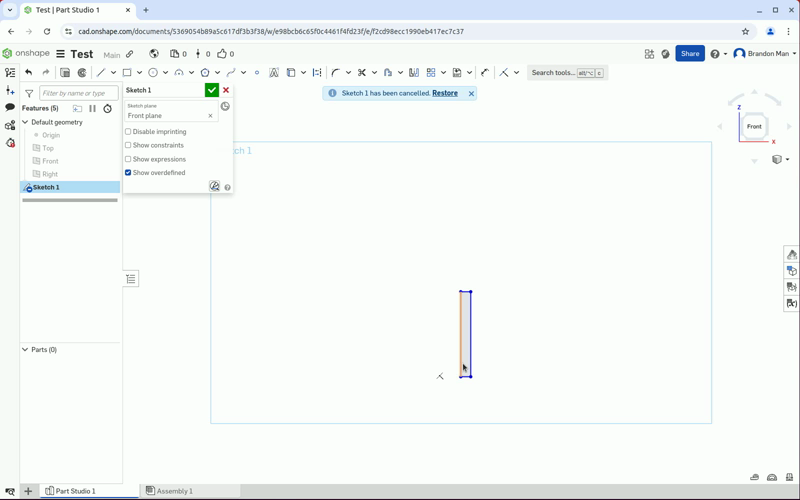
scroll(6)
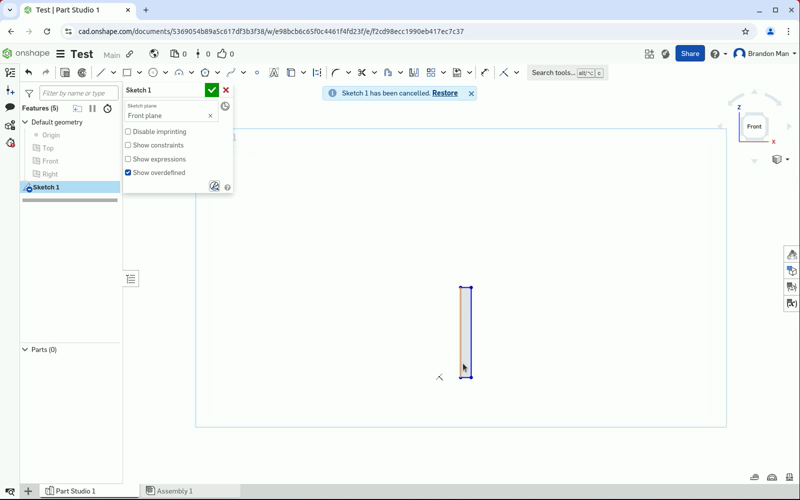
scroll(6)
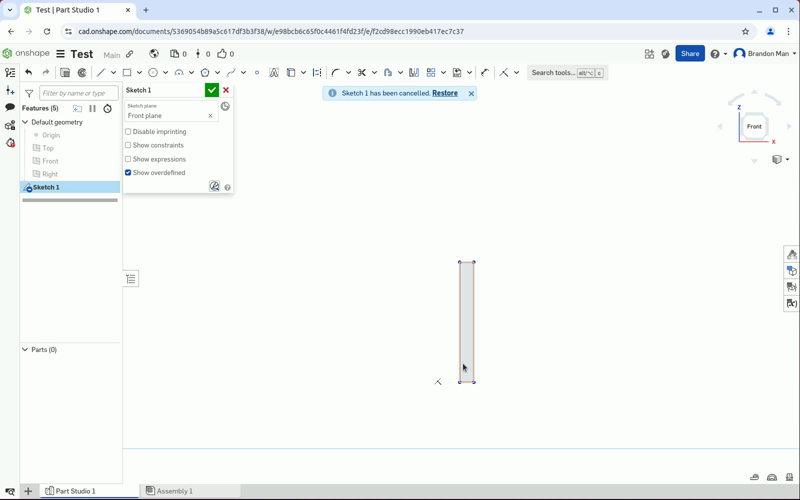
scroll(6)
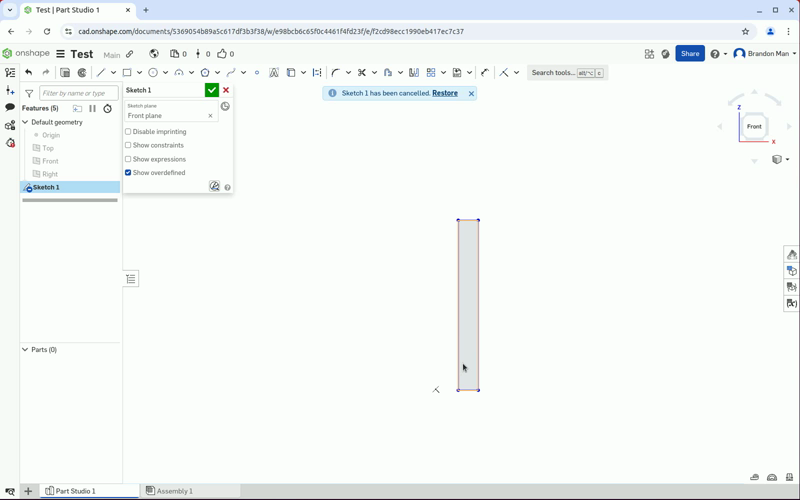
scroll(6)
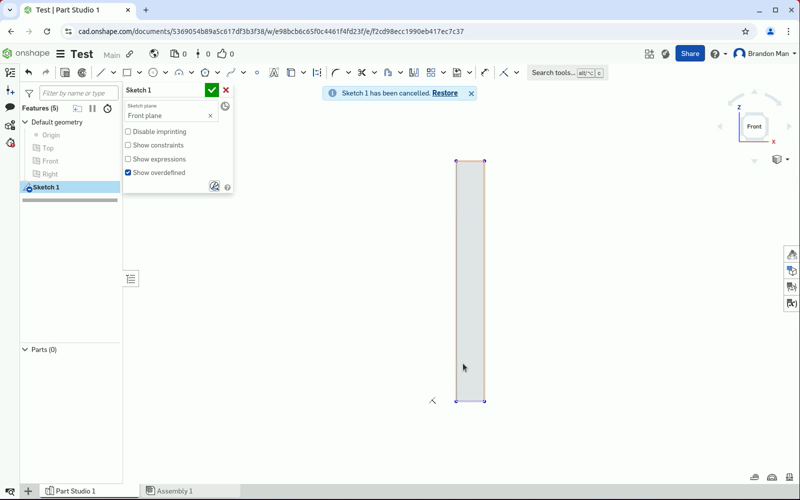
scroll(6)
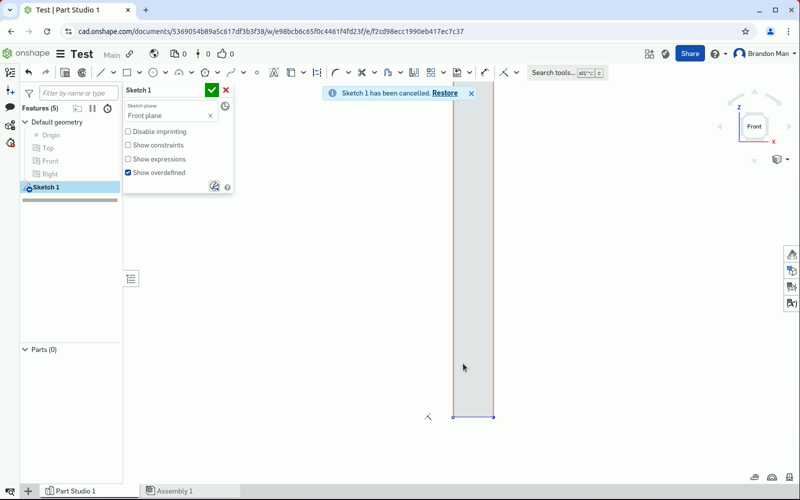
scroll(6)
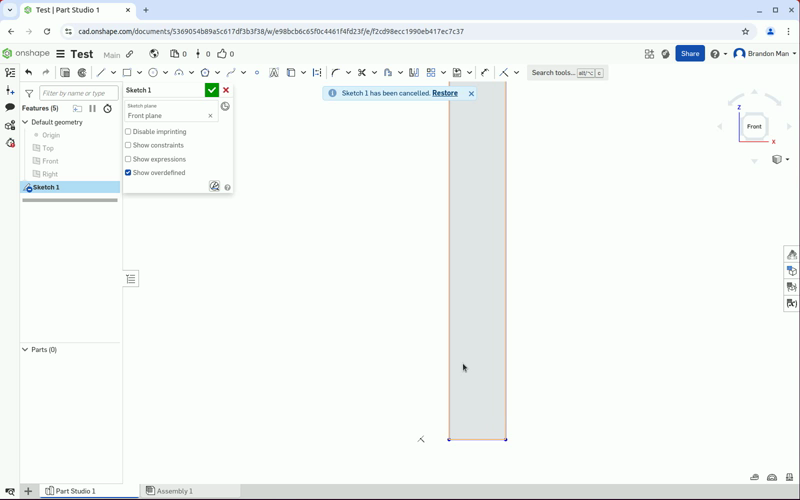
scroll(6)
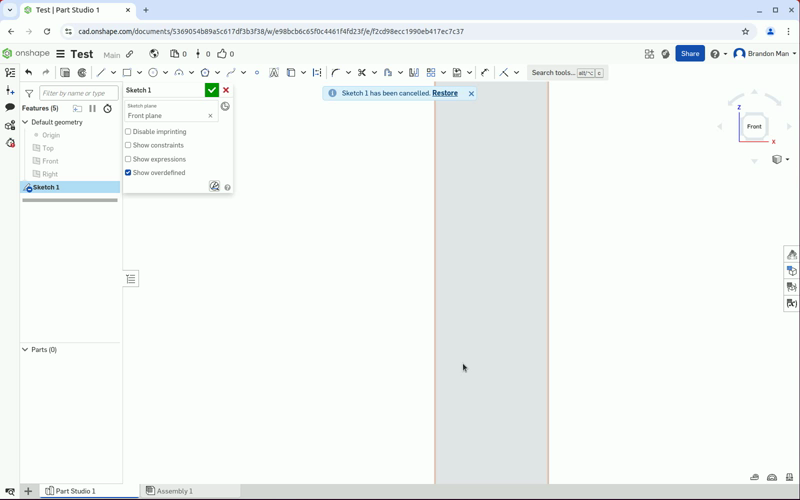
click(463, 363)
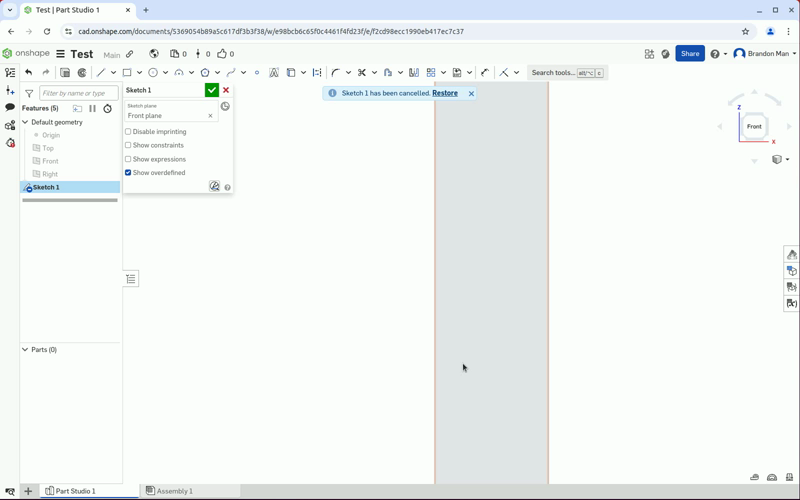
scroll(-6)
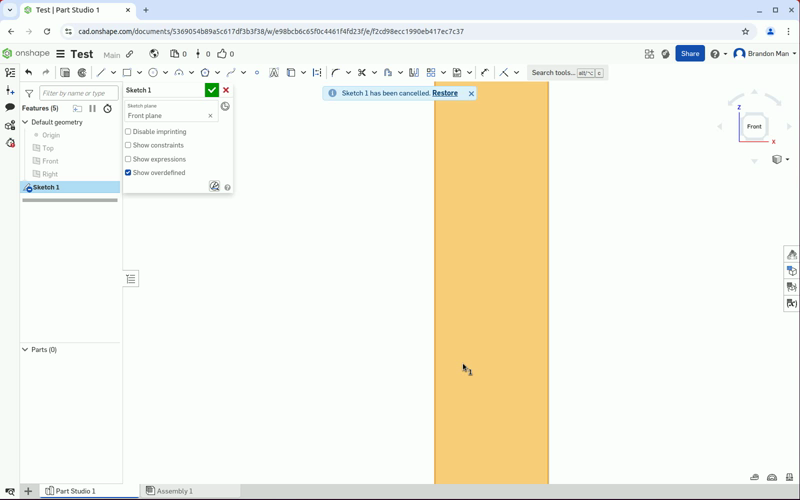
scroll(-6)
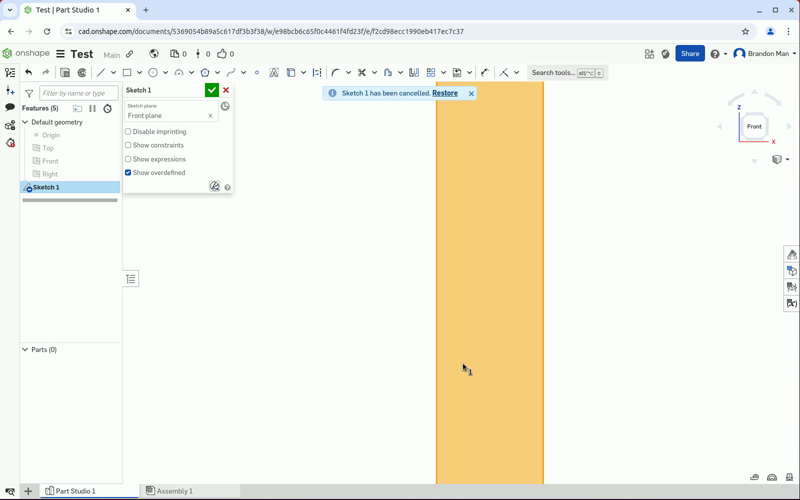
scroll(-6)
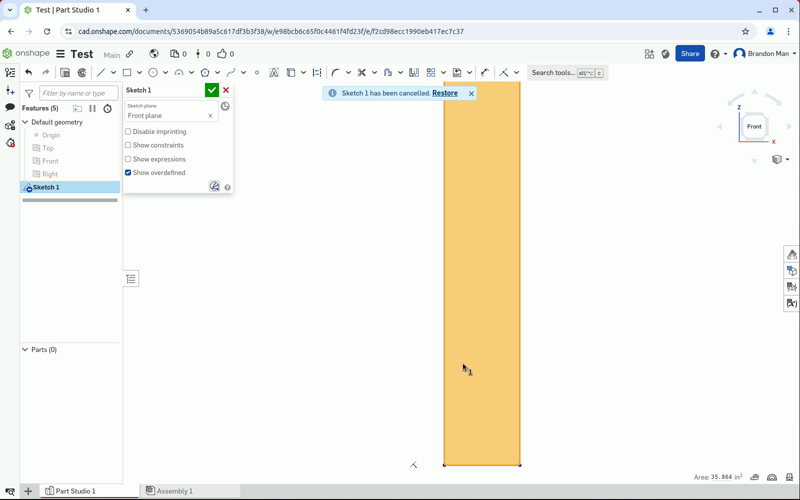
scroll(-6)
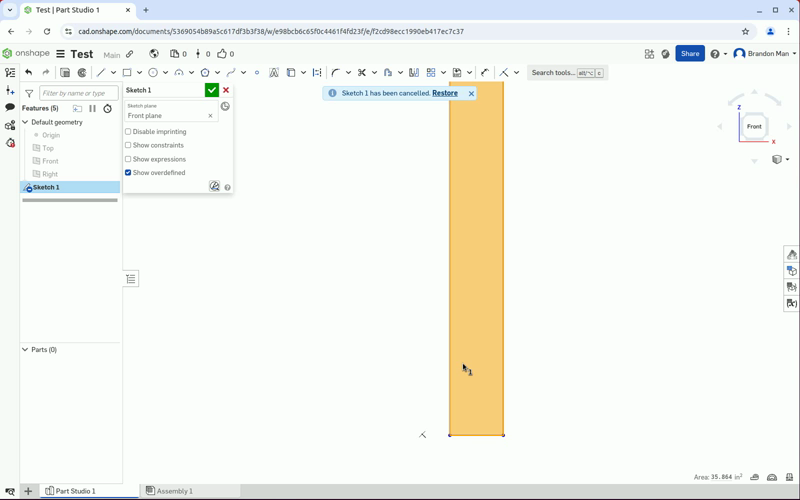
scroll(-6)
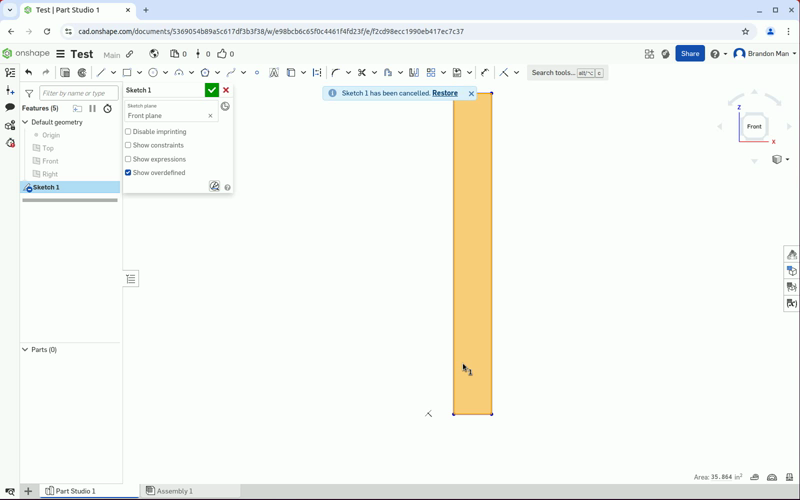
scroll(-6)
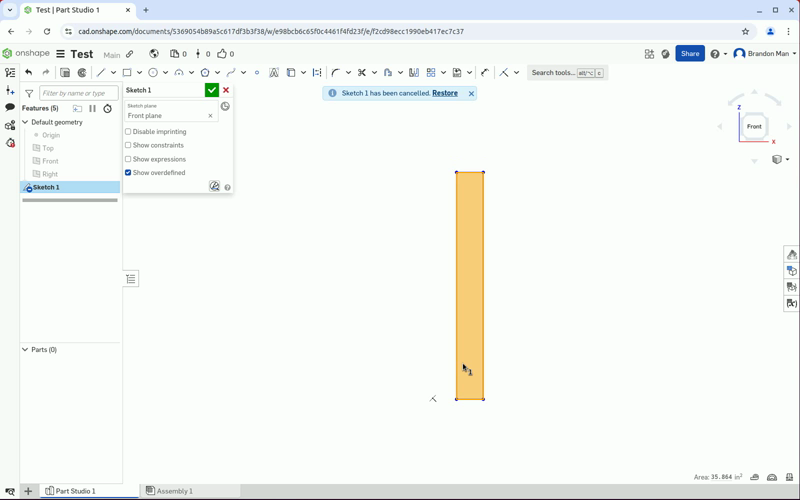
scroll(-6)
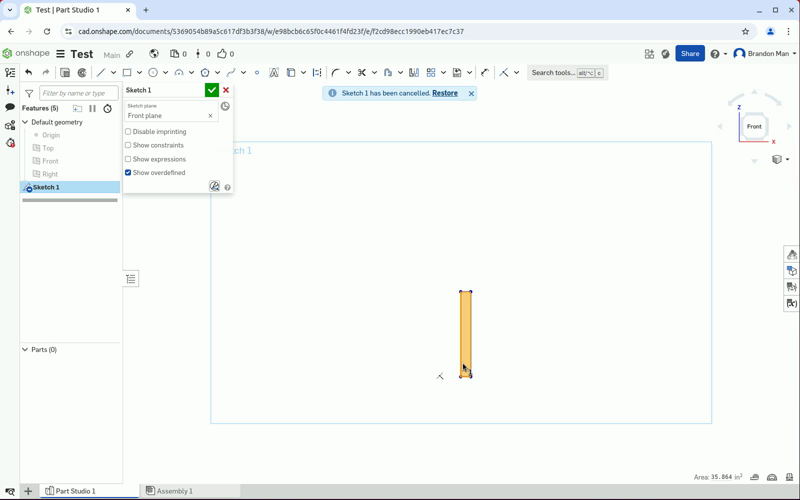
mouse_move(73, 352)
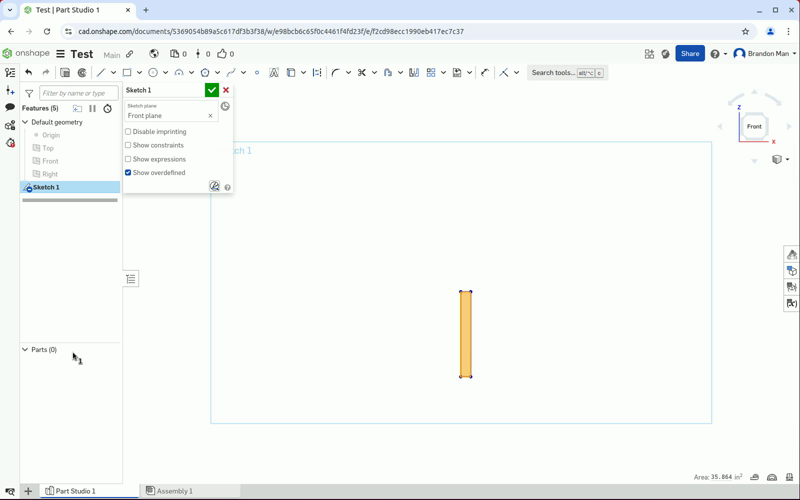
key(shift+y)
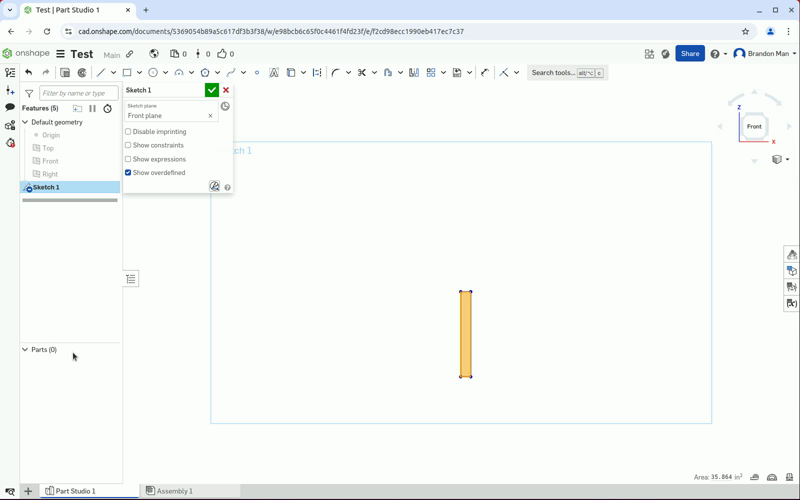
key(shift+e)
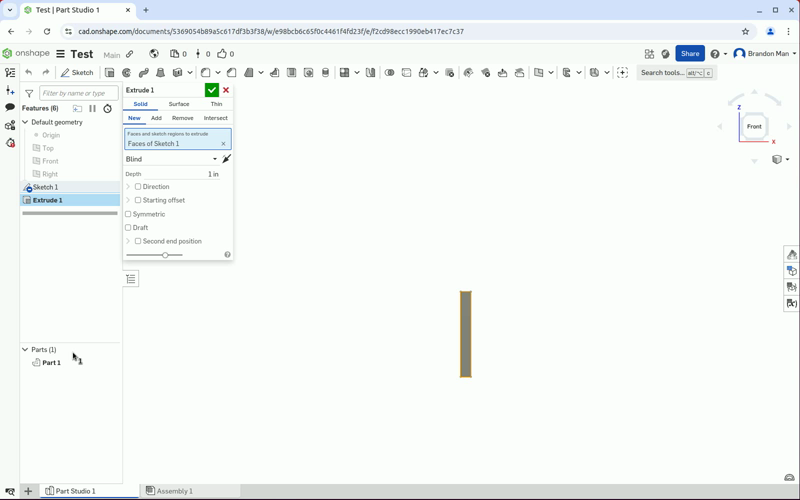
mouse_move(143, 106)
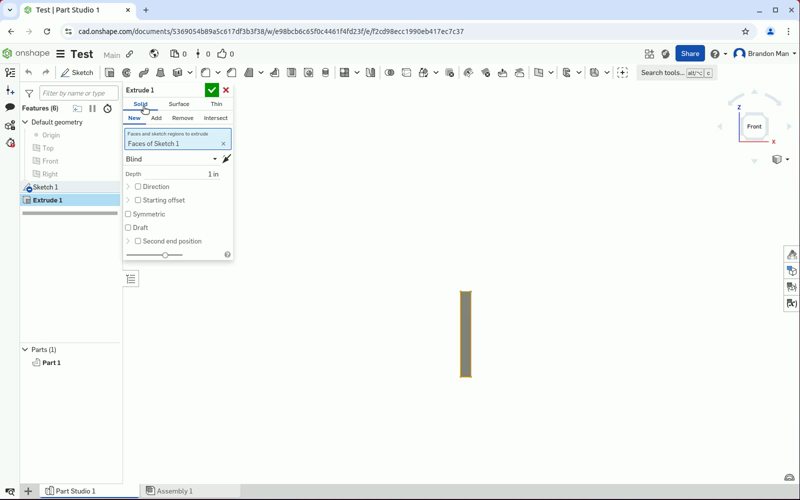
click(143, 106)
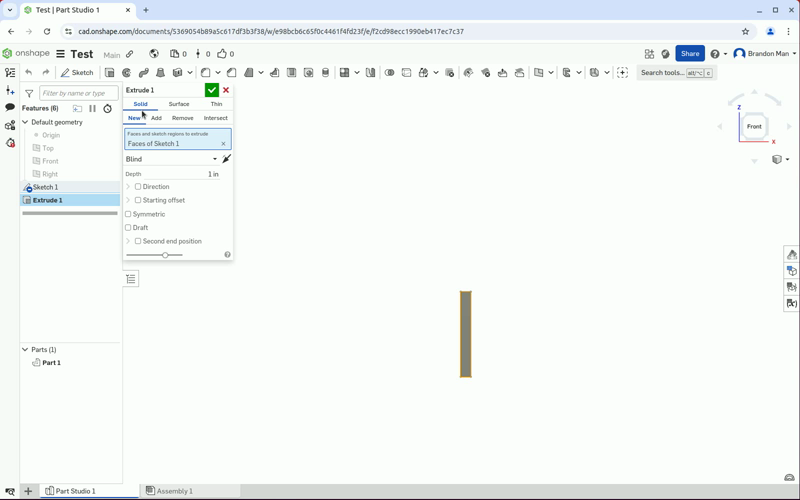
mouse_move(137, 120)
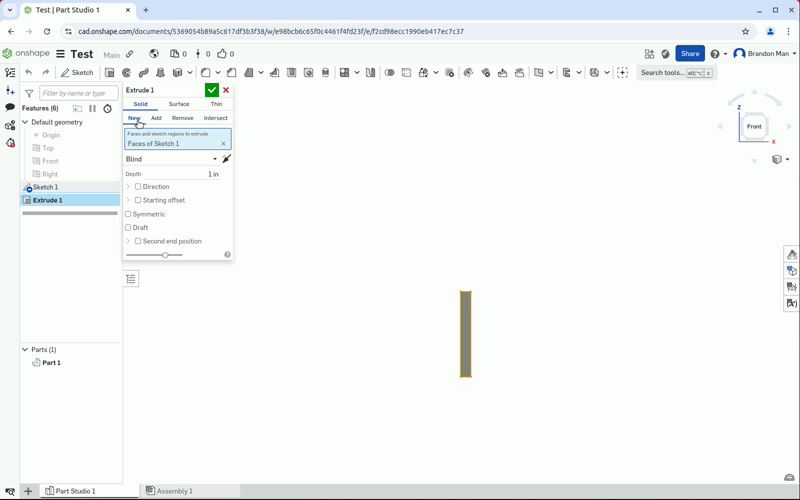
click(137, 120)
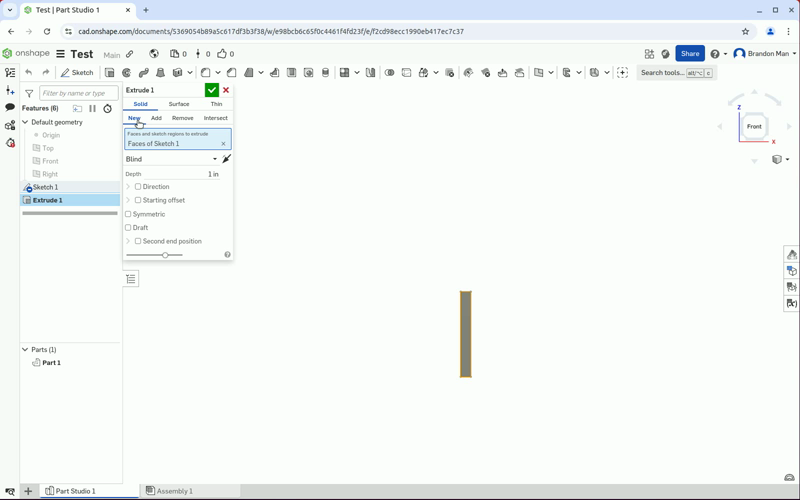
key(tab, 4)
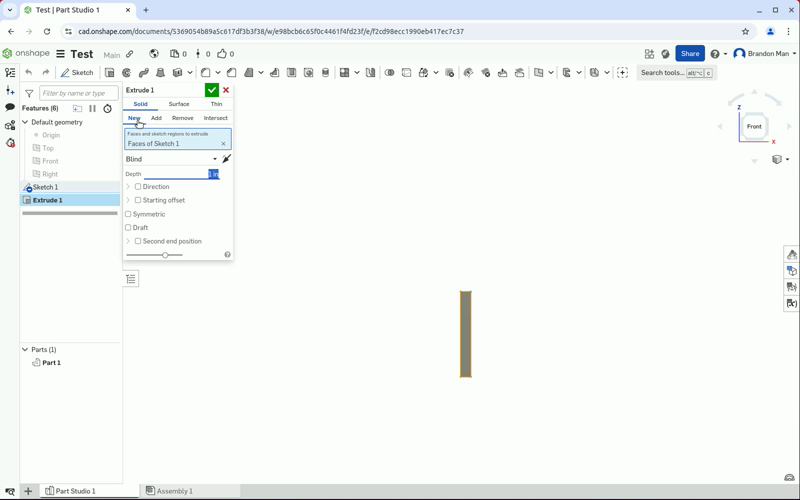
text(1.204)
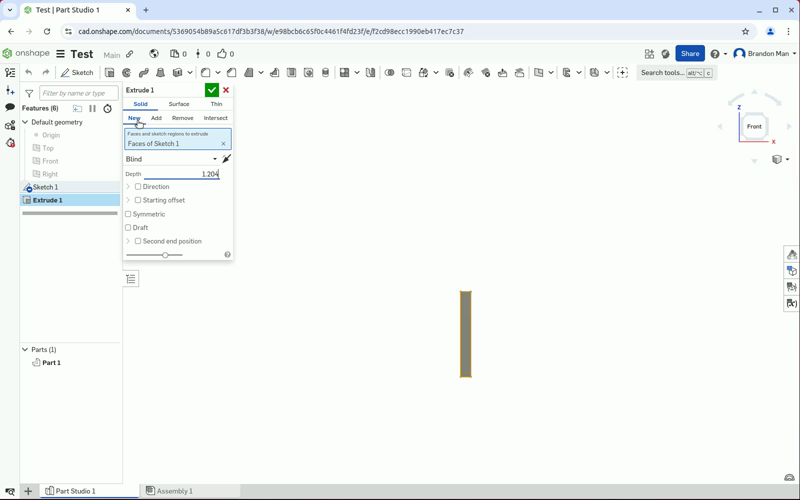
key(enter)
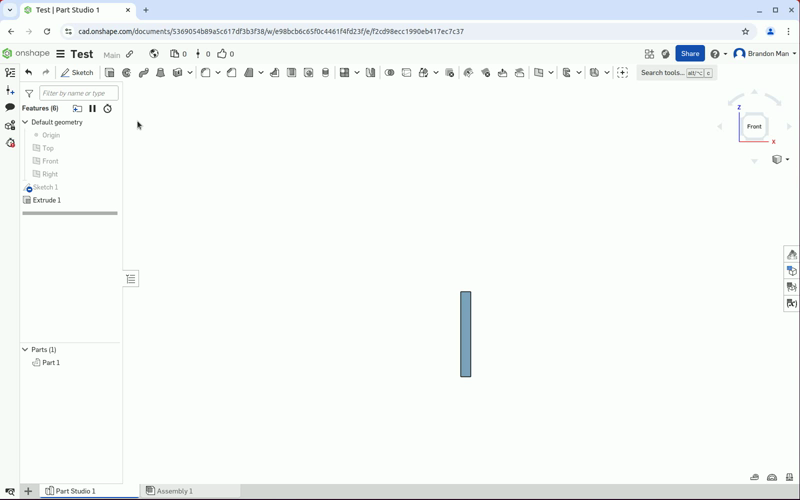
key(shift+h)
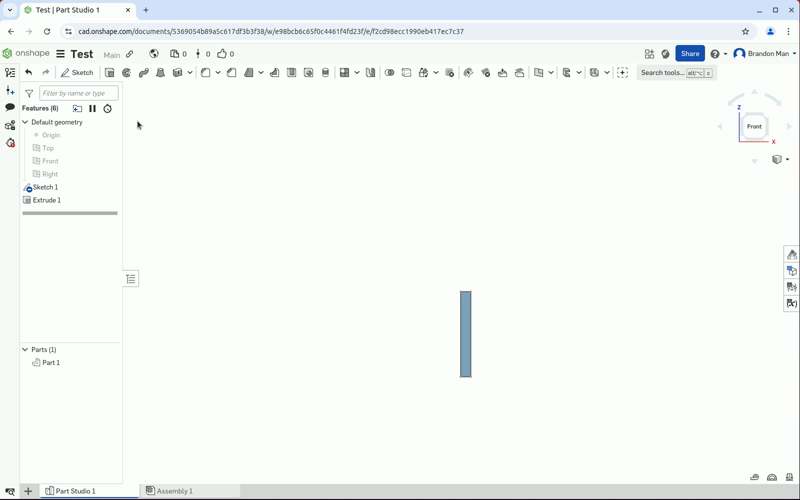
key(shift+h)
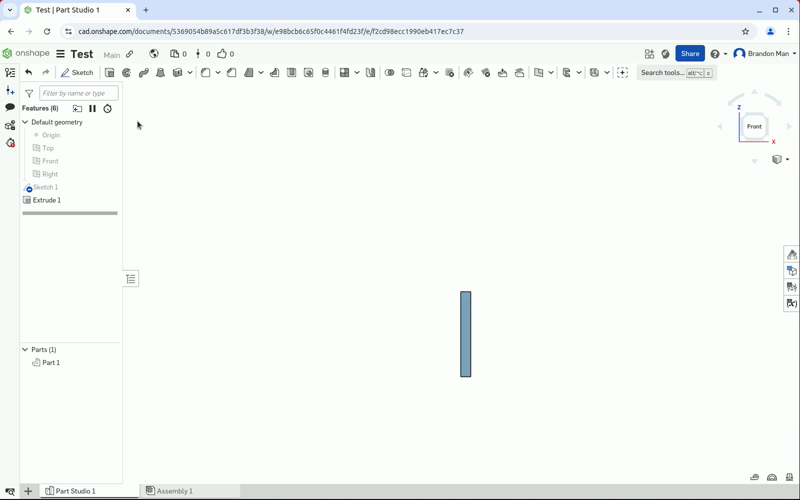
mouse_move(73, 189)
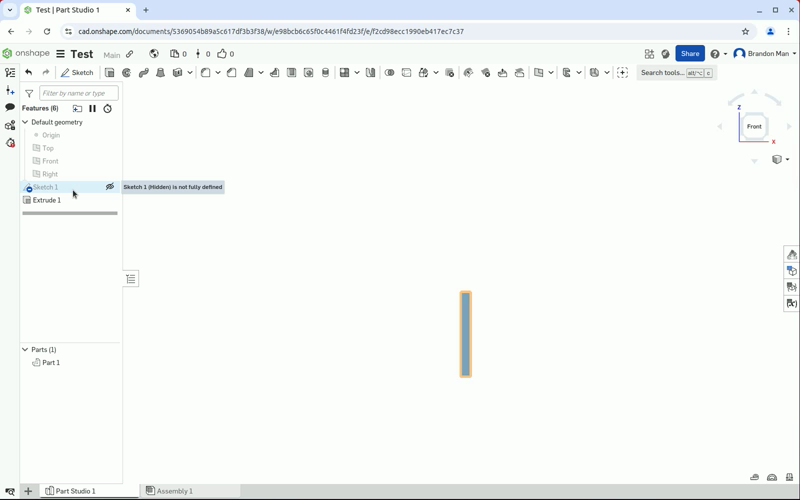
click(73, 189)
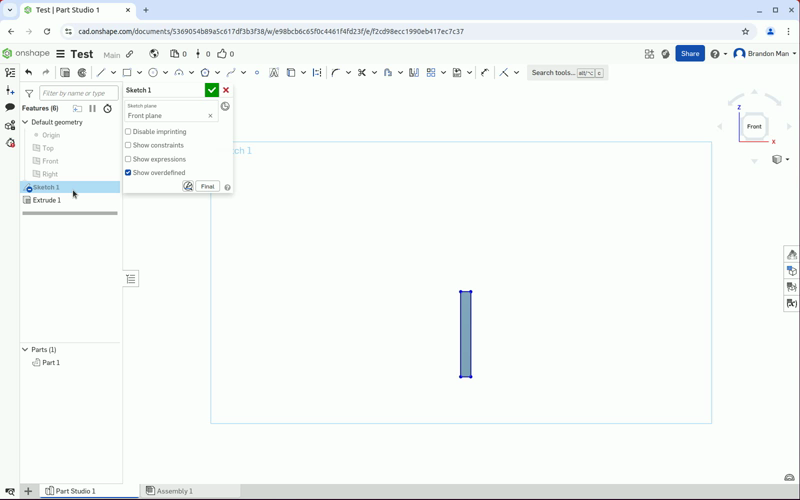
mouse_move(229, 92)
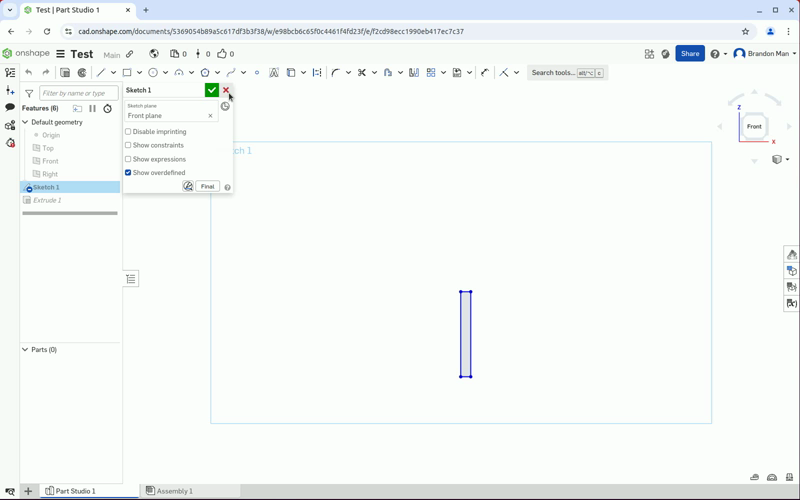
click(229, 92)
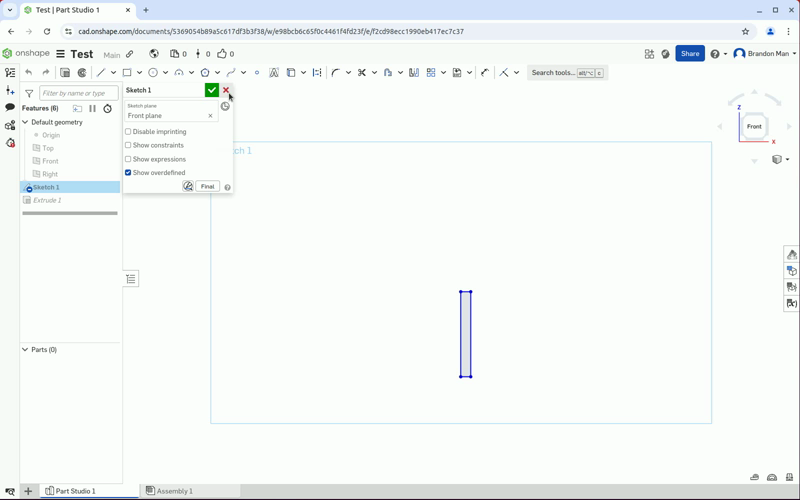
key(shift+s)
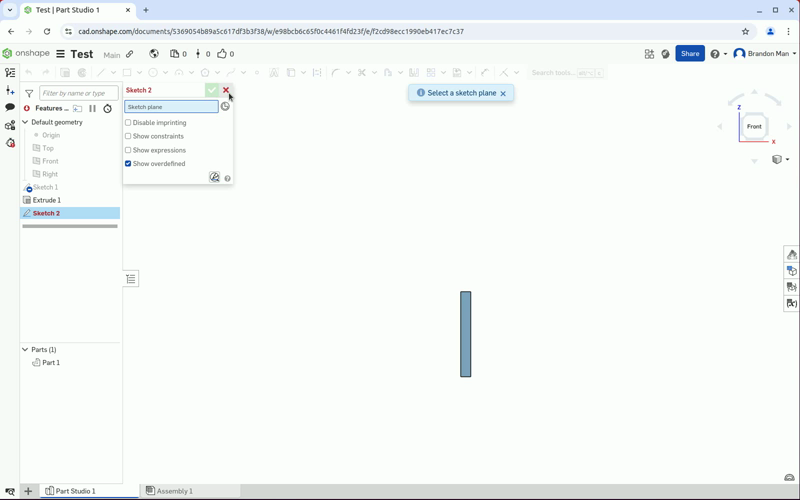
mouse_move(73, 163)
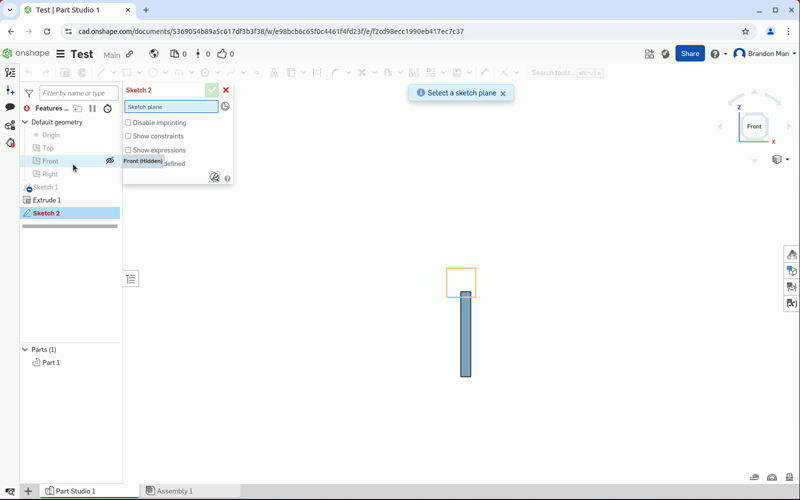
click(73, 163)
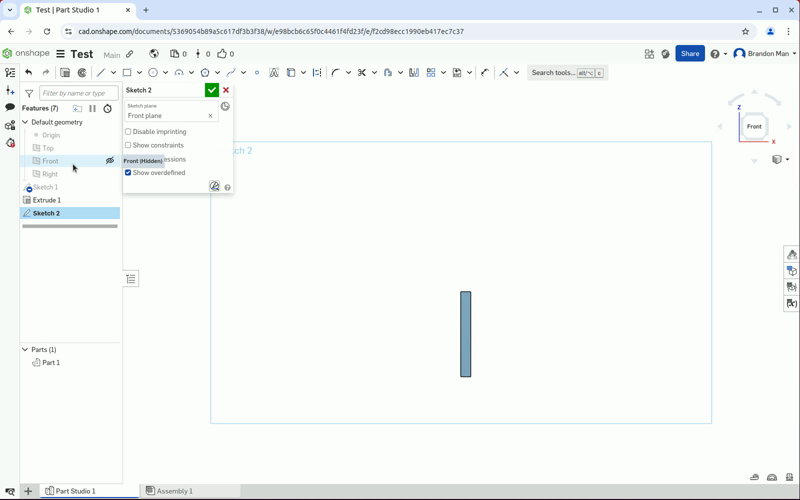
mouse_move(73, 352)
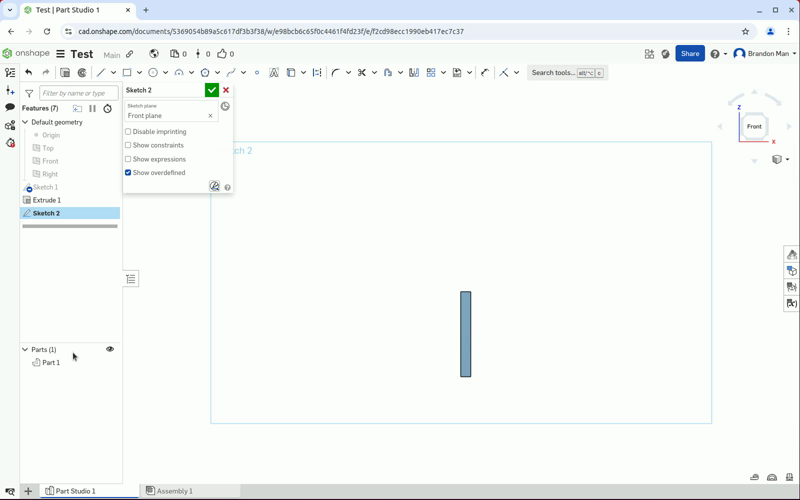
key(y)
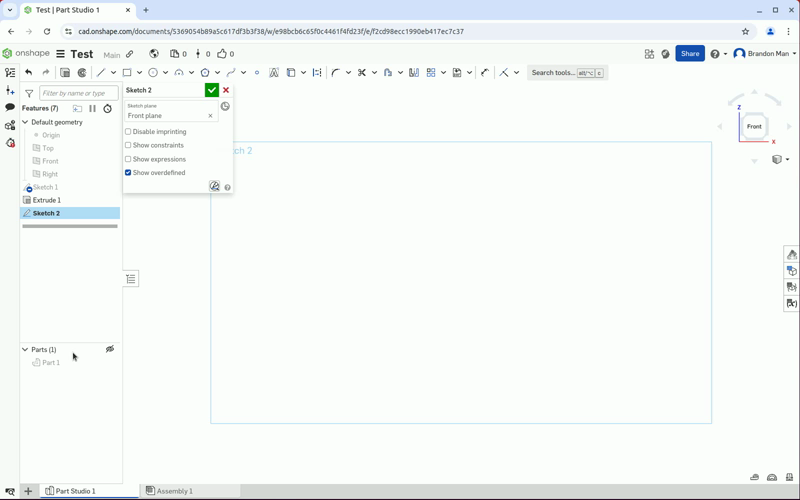
key(l)
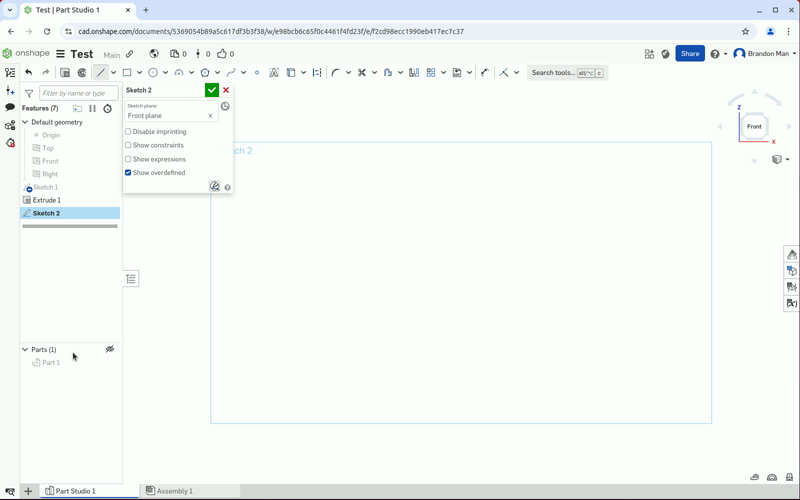
key_down(shift)
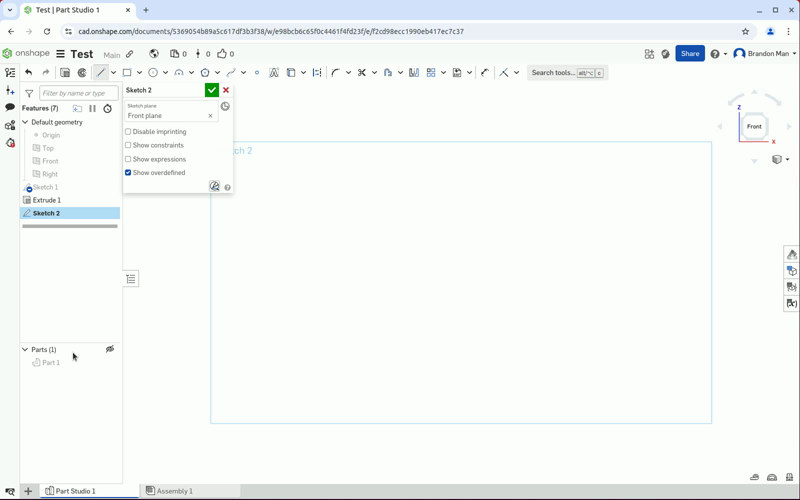
mouse_move(470, 292)
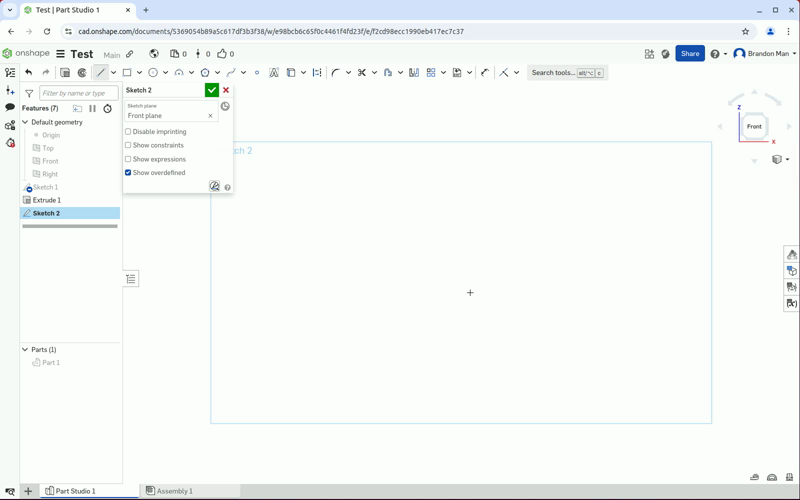
click(470, 292)
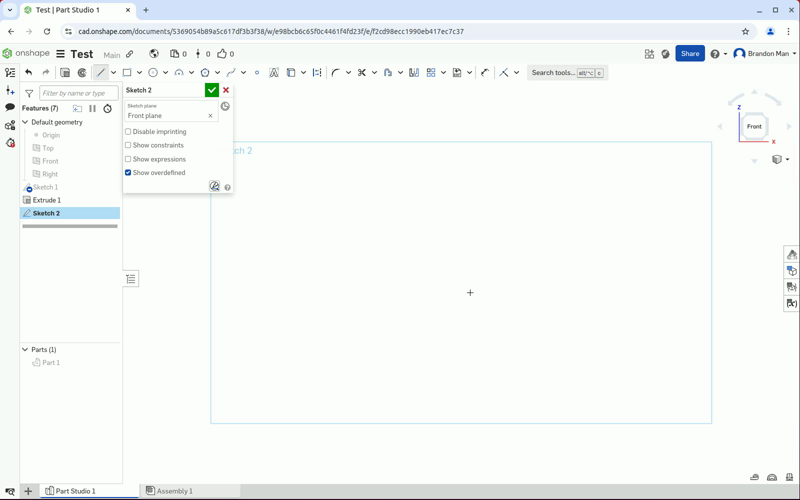
key_up(shift)
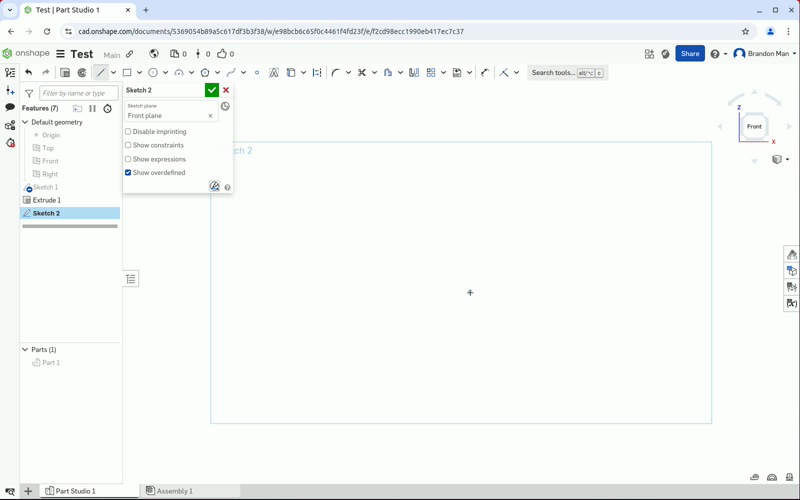
key_down(shift)
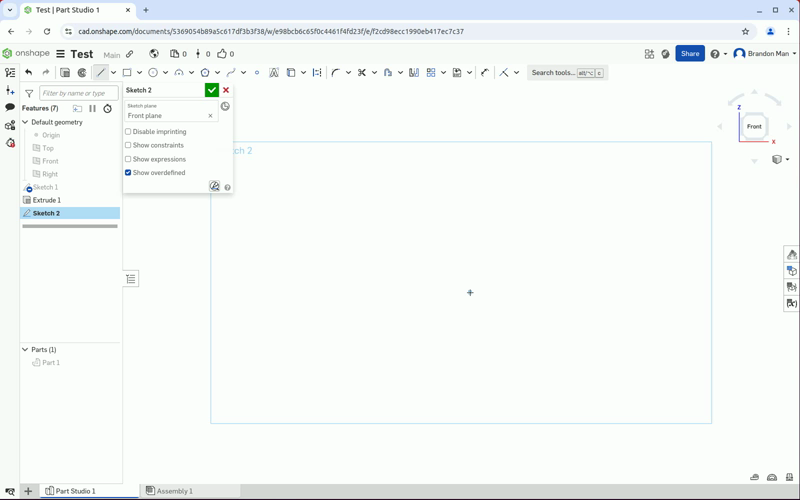
mouse_move(573, 292)
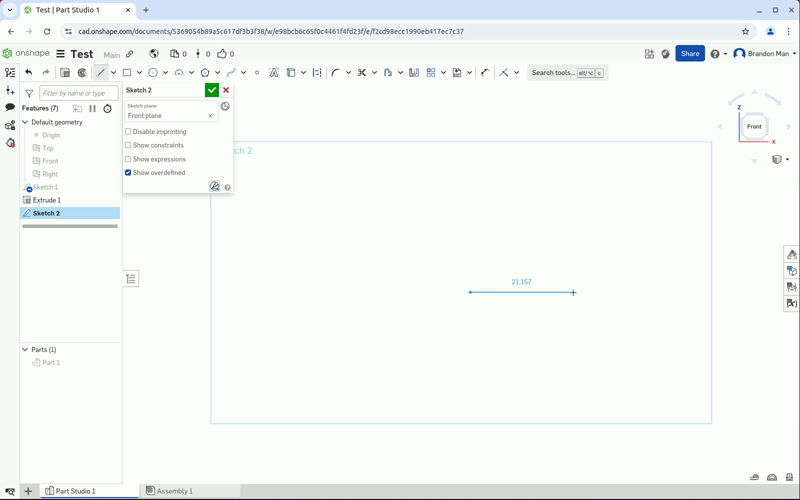
click(573, 292)
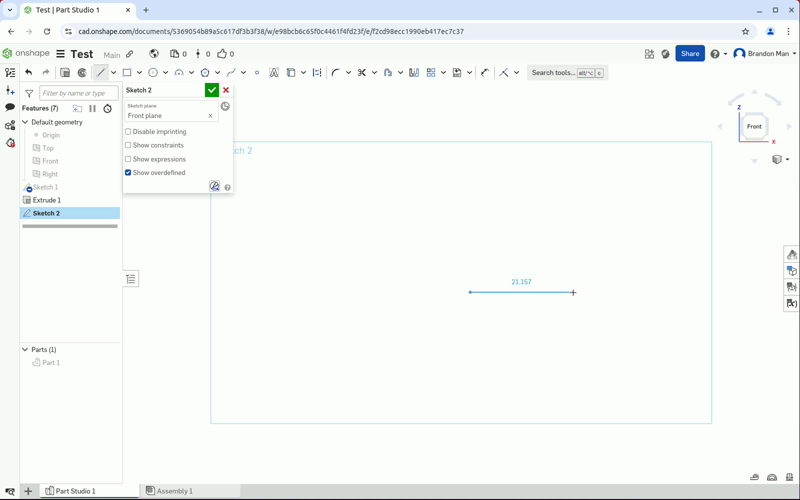
key_up(shift)
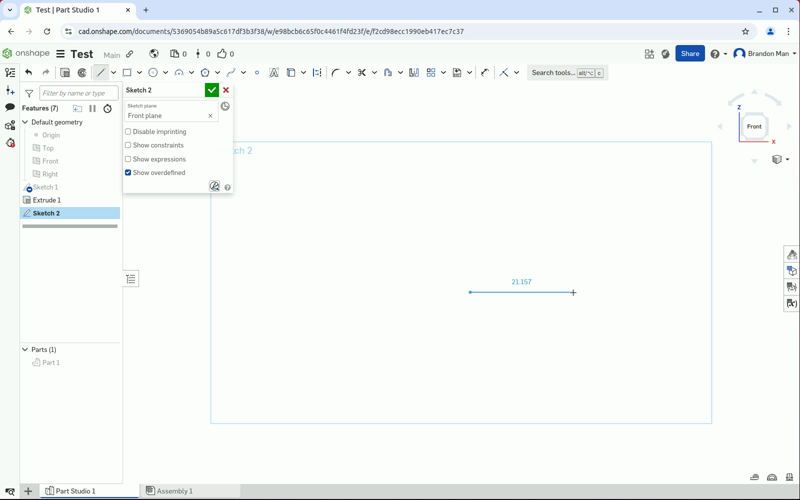
key_down(shift)
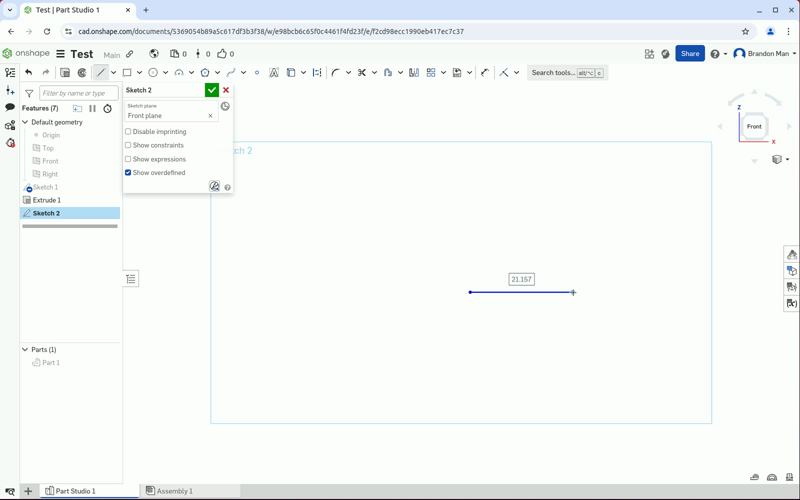
mouse_move(589, 292)
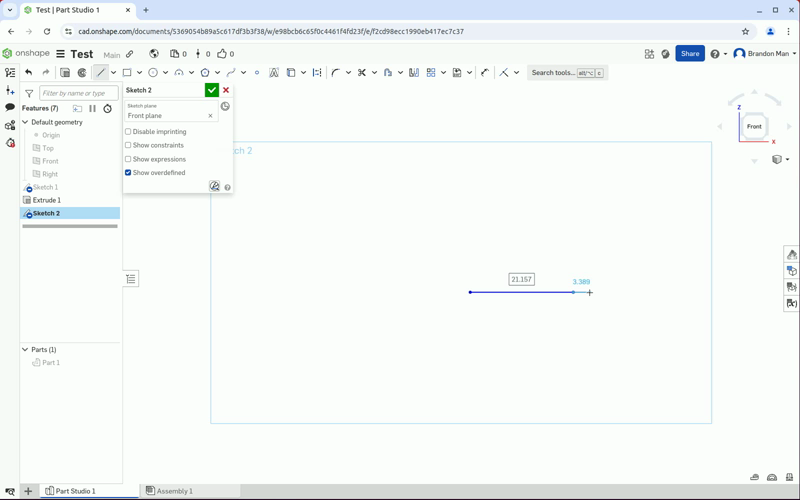
mouse_move(573, 282)
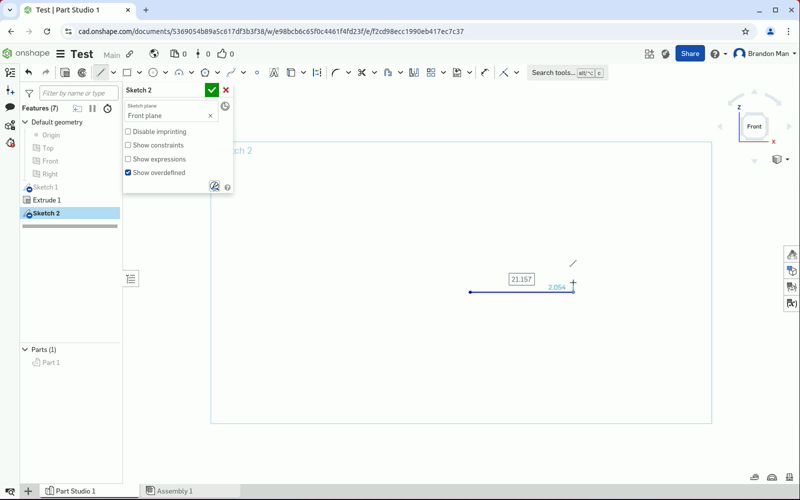
click(573, 282)
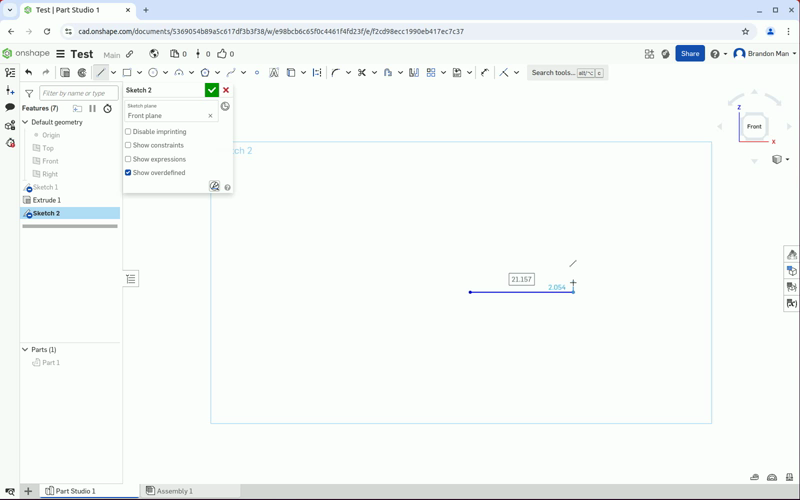
key_up(shift)
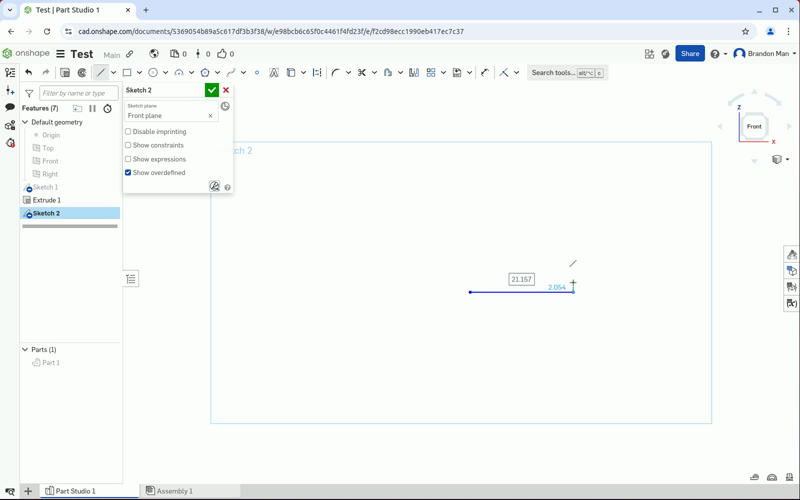
key_down(shift)
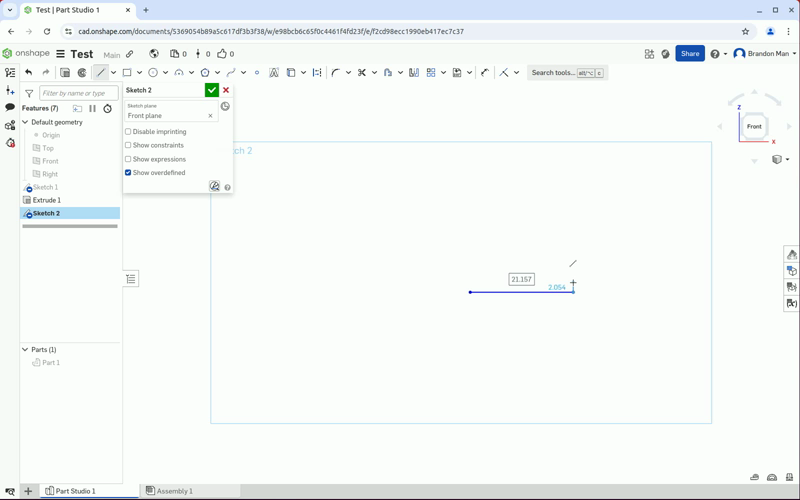
mouse_move(470, 282)
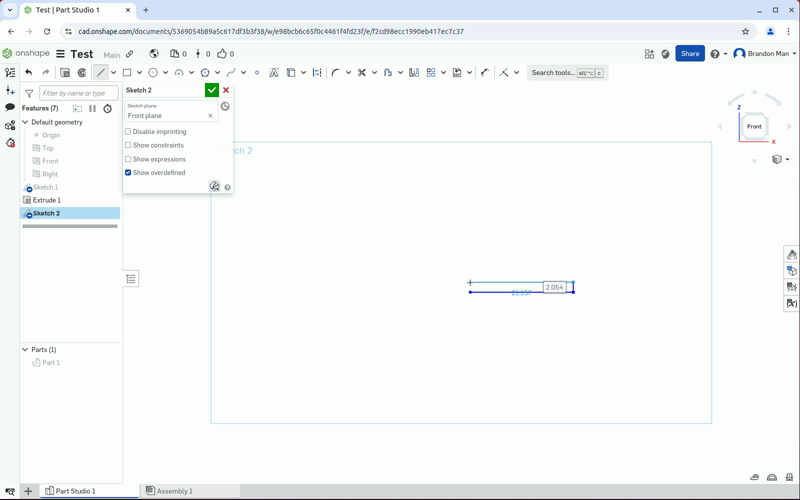
click(470, 282)
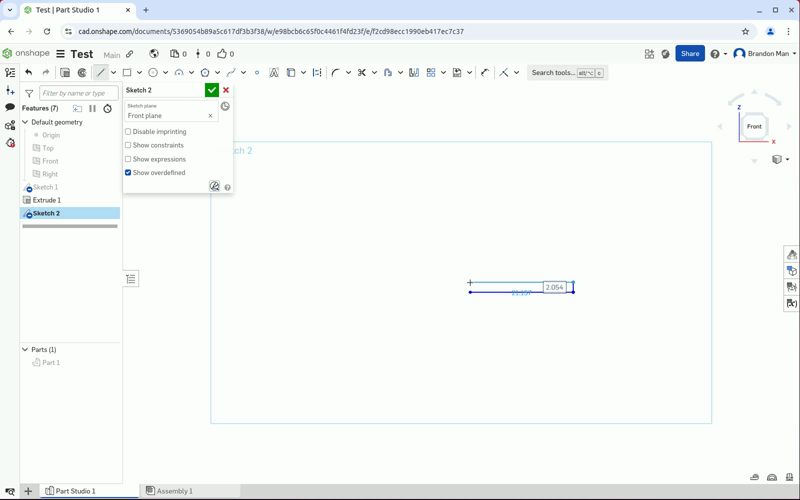
key_up(shift)
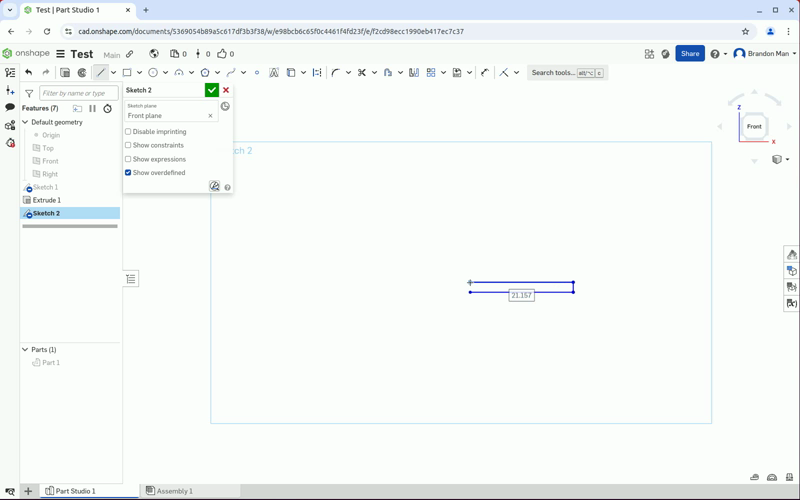
mouse_move(500, 282)
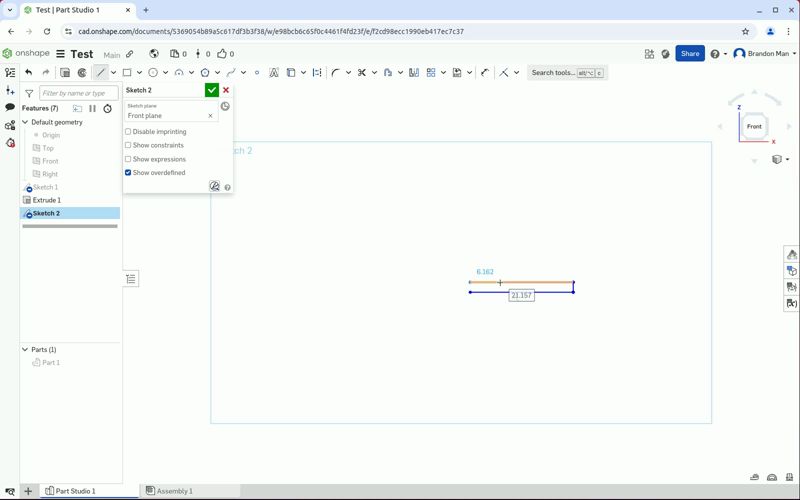
key_down(shift)
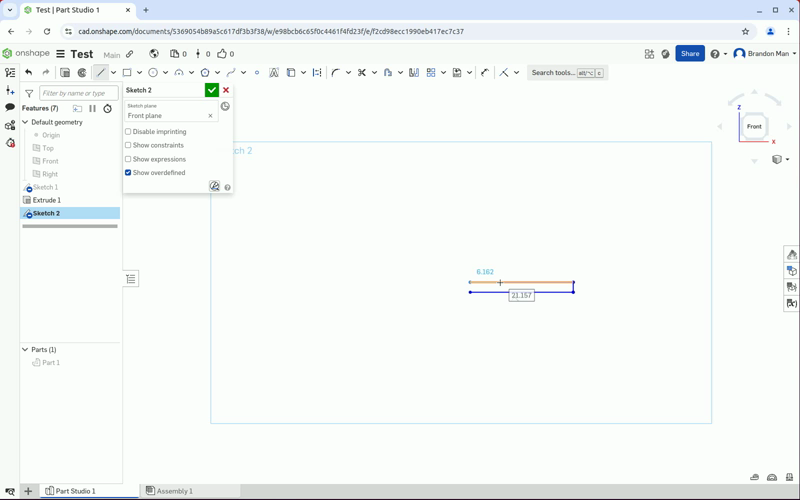
mouse_move(470, 292)
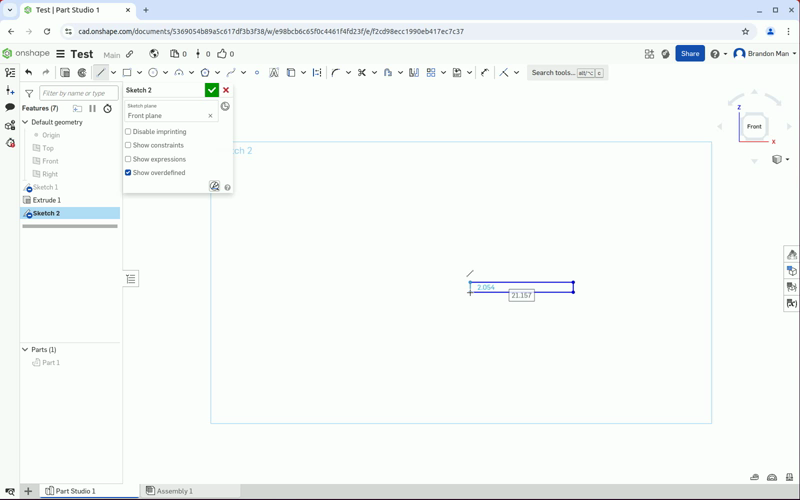
key_up(shift)
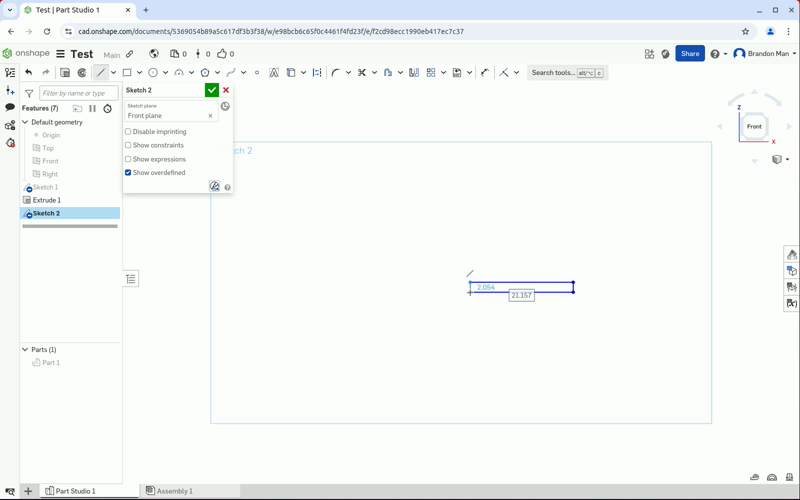
click(470, 292)
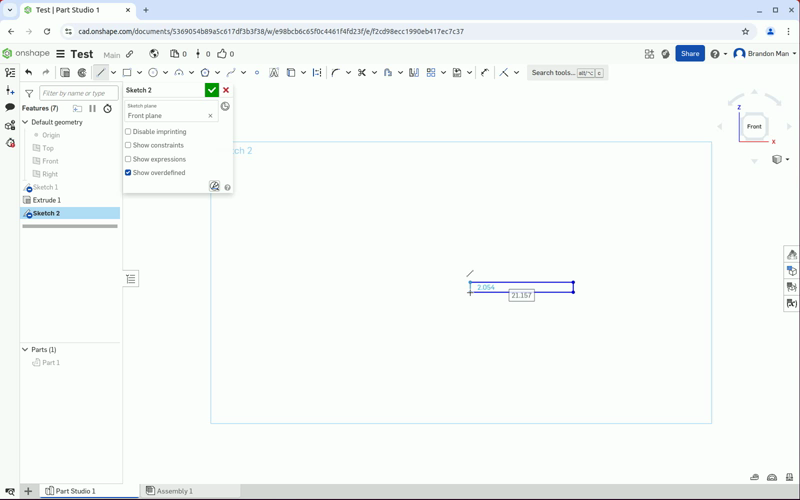
key(esc)
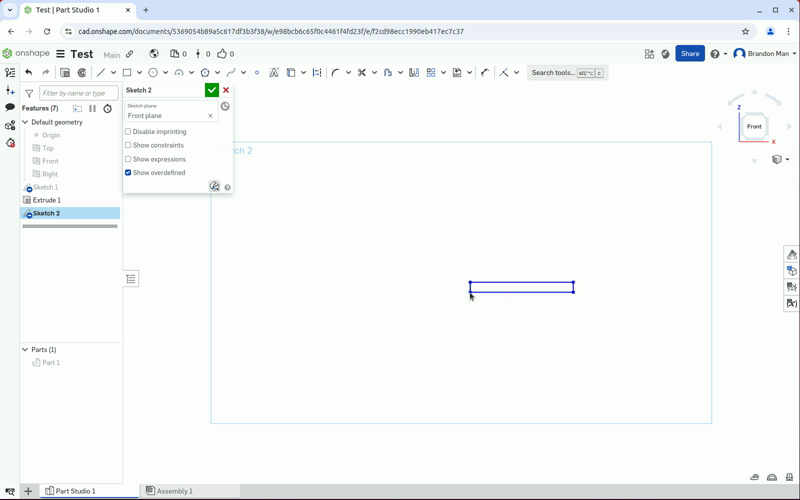
mouse_move(517, 286)
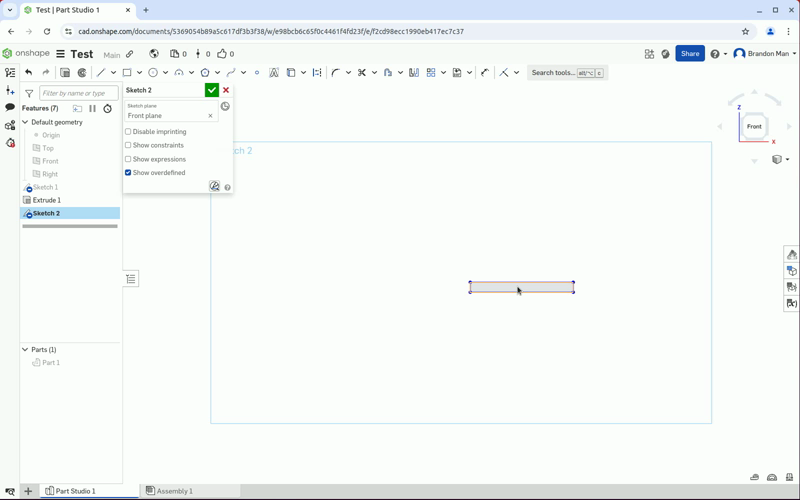
scroll(6)
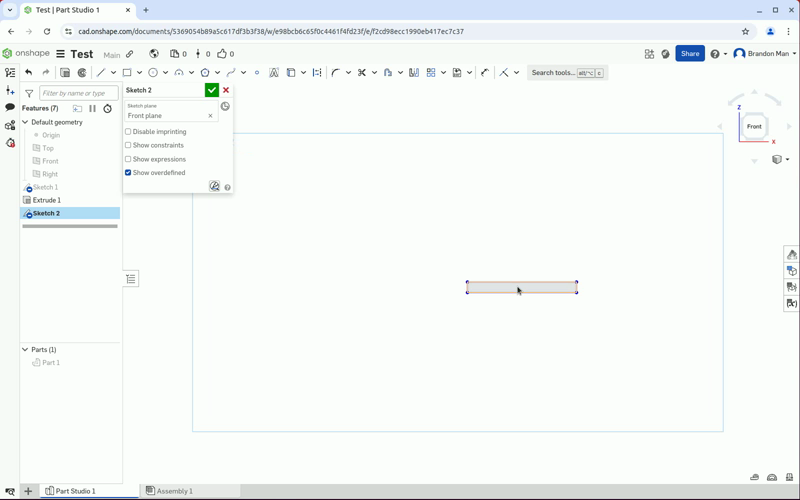
scroll(6)
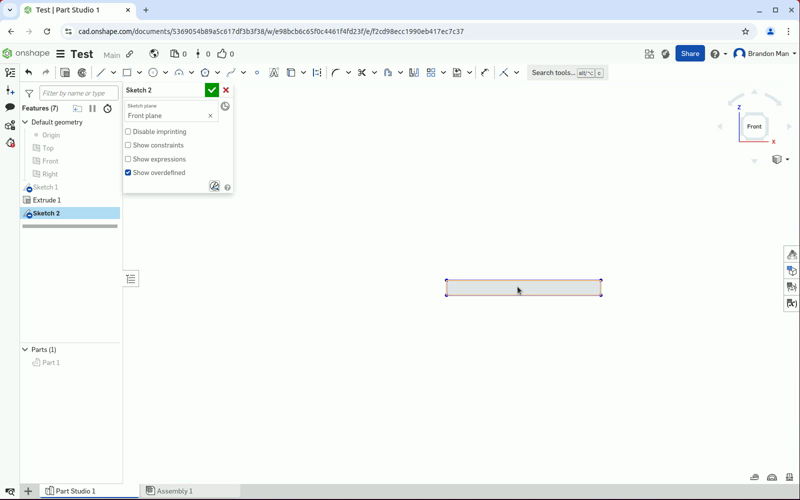
scroll(6)
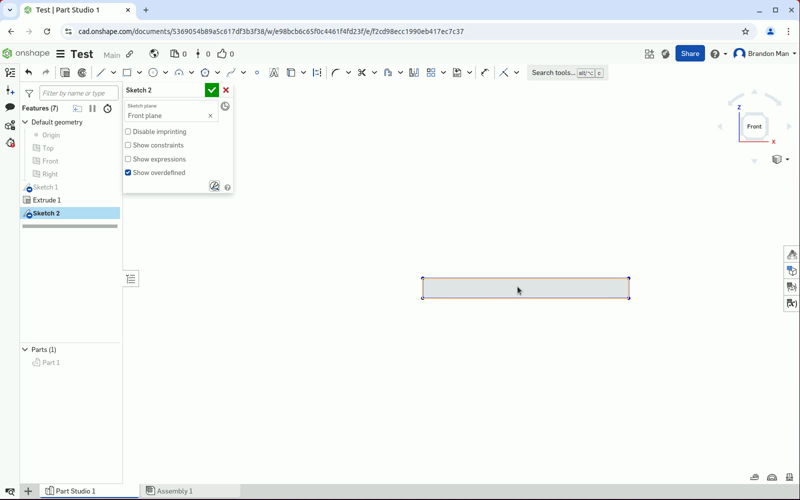
scroll(6)
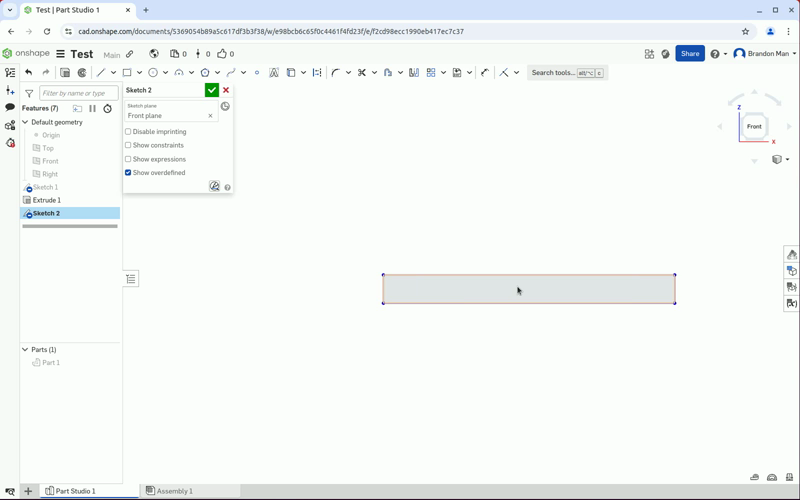
scroll(6)
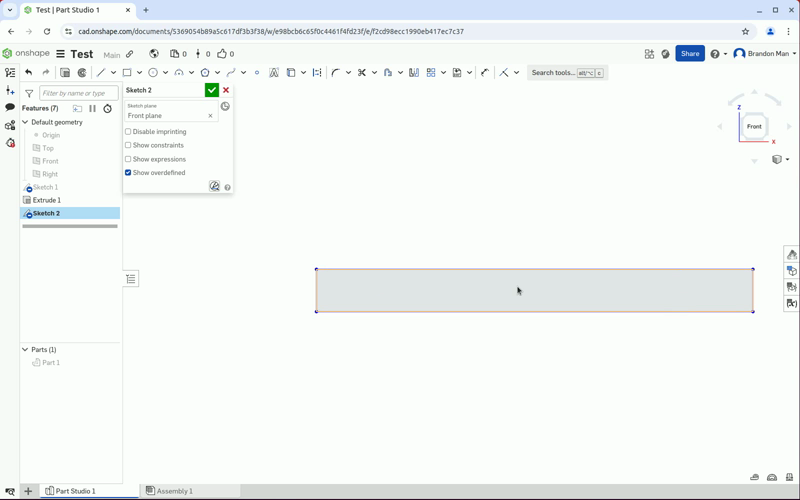
scroll(6)
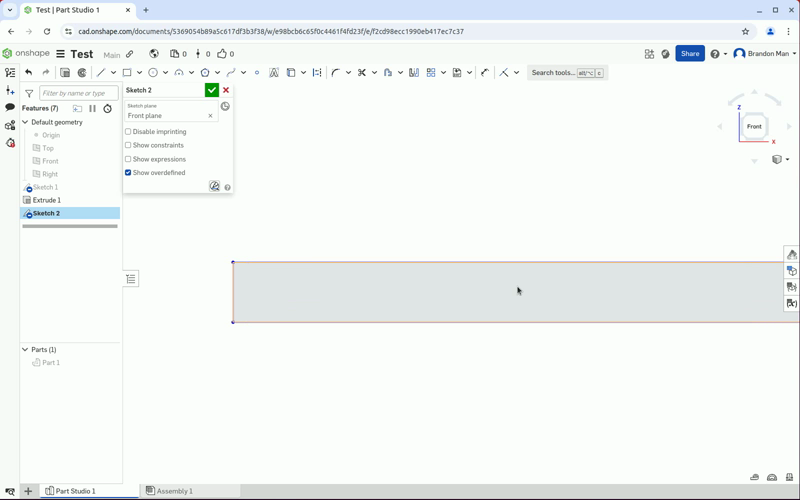
scroll(6)
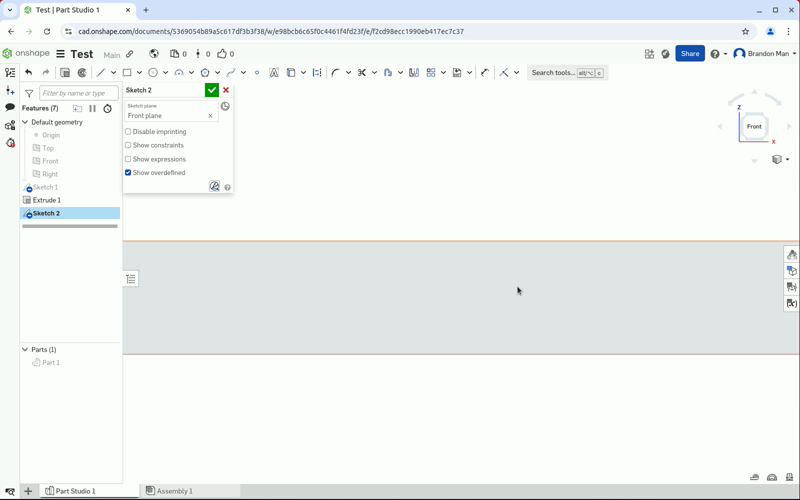
click(517, 286)
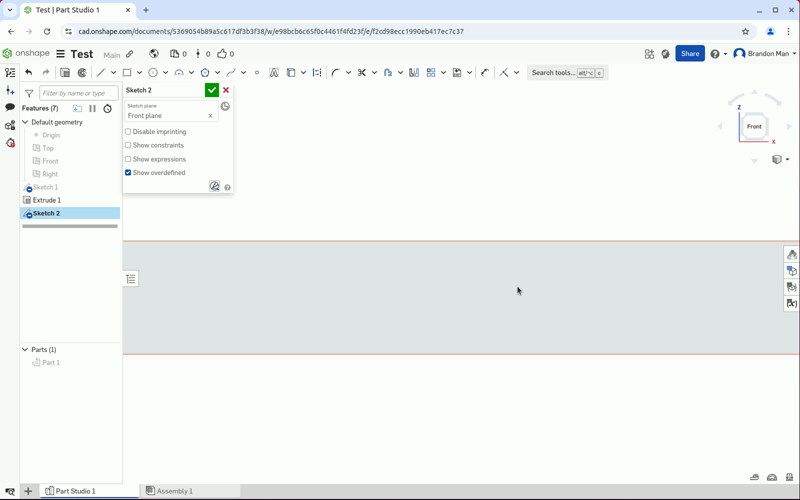
scroll(-6)
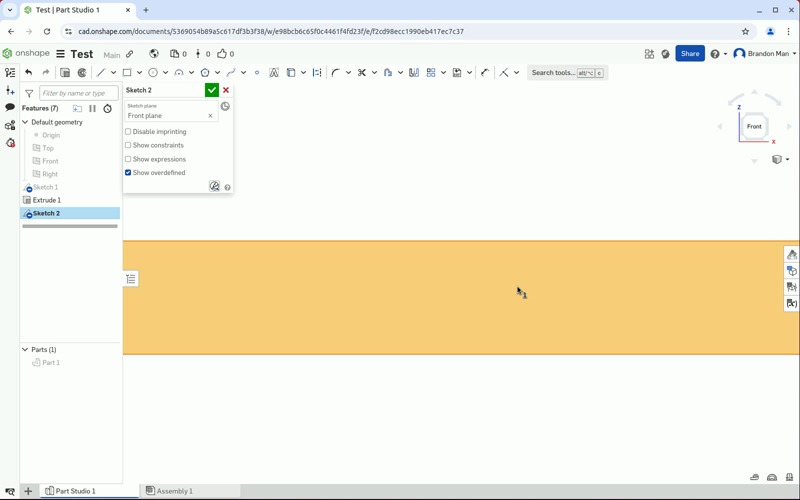
scroll(-6)
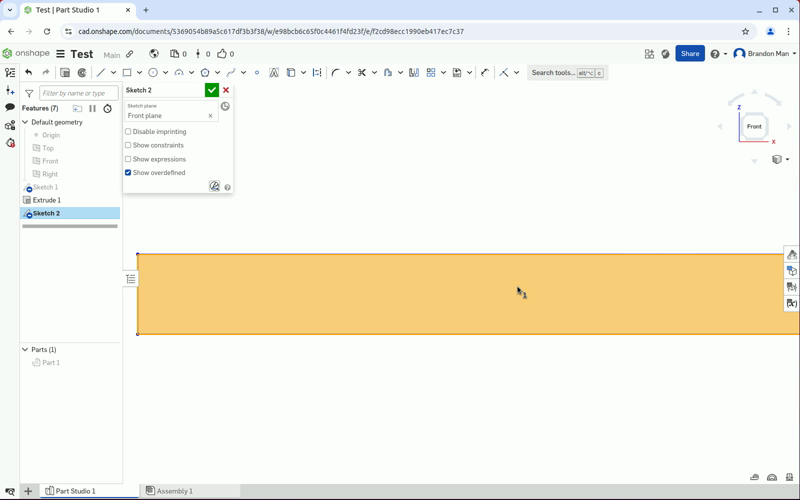
scroll(-6)
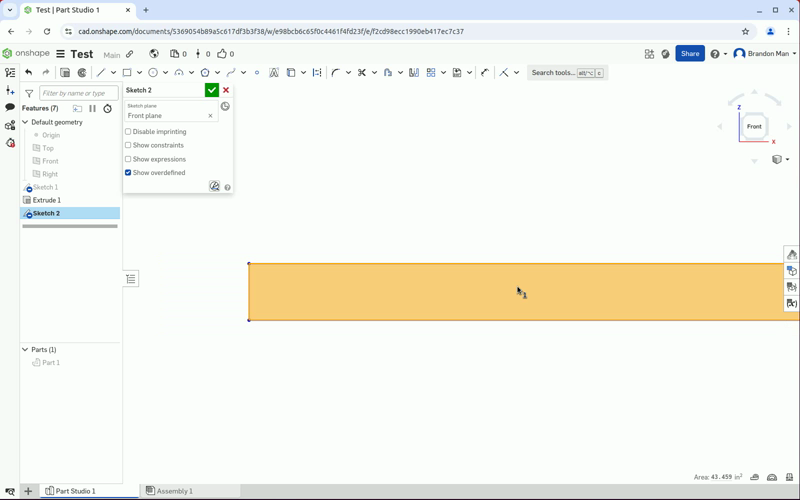
scroll(-6)
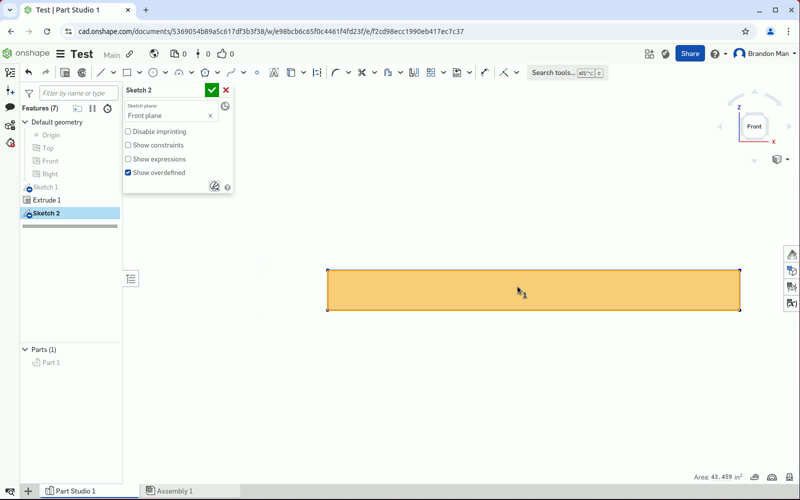
scroll(-6)
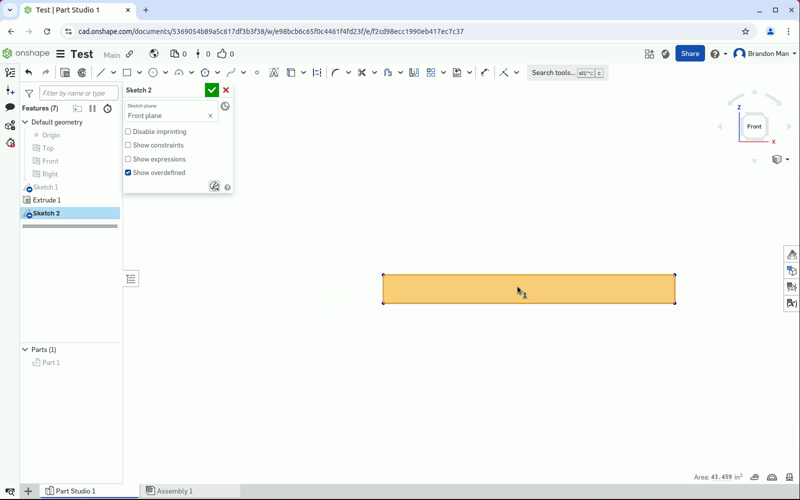
scroll(-6)
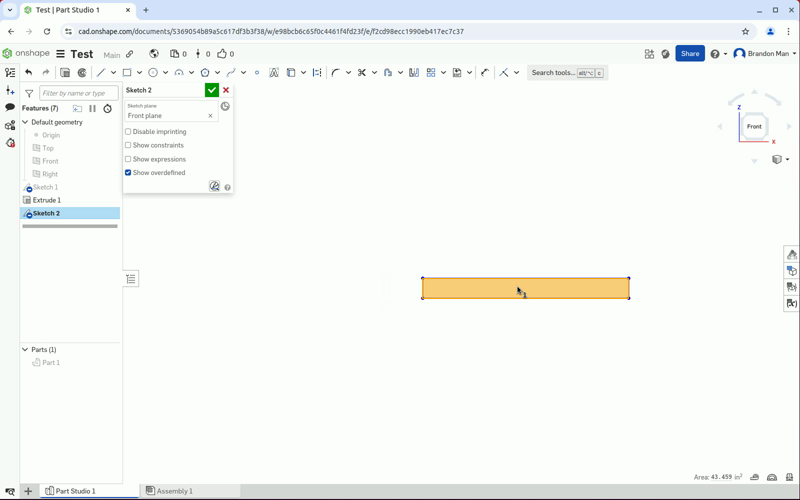
scroll(-6)
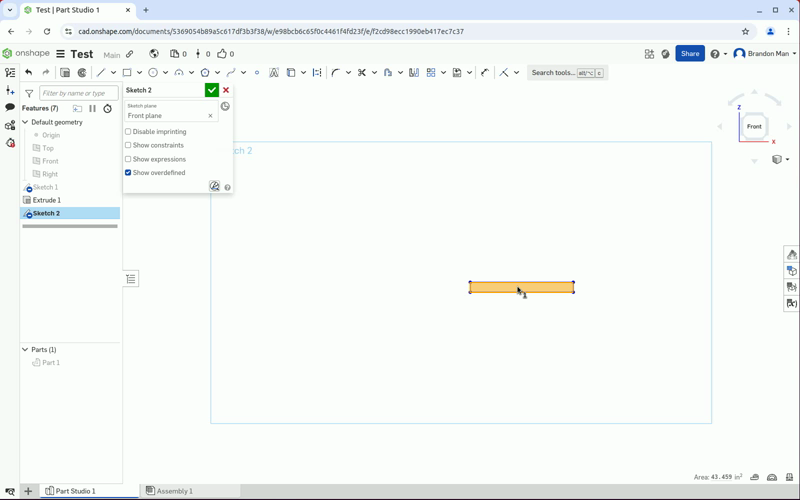
mouse_move(73, 352)
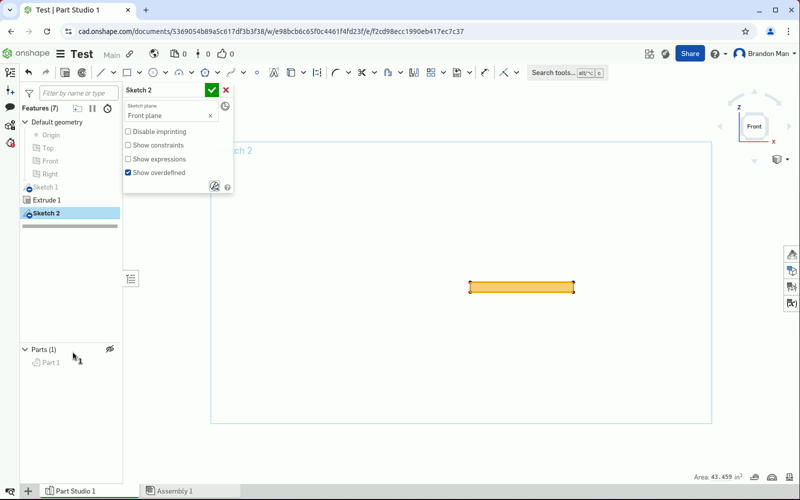
key(shift+y)
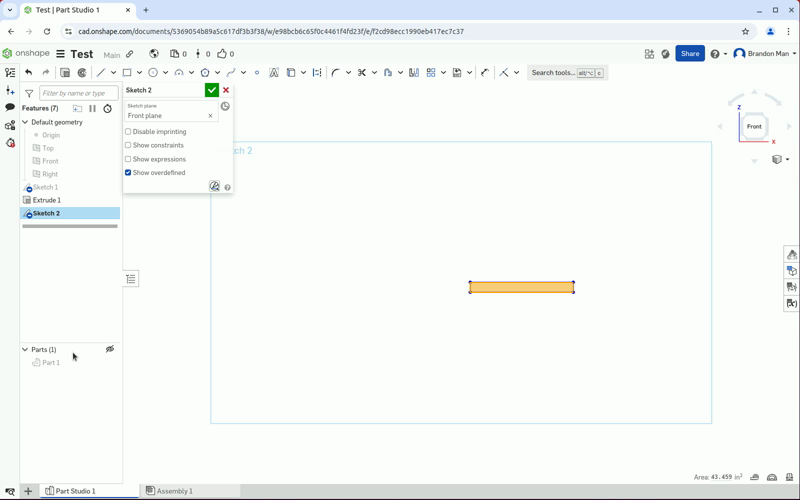
key(shift+e)
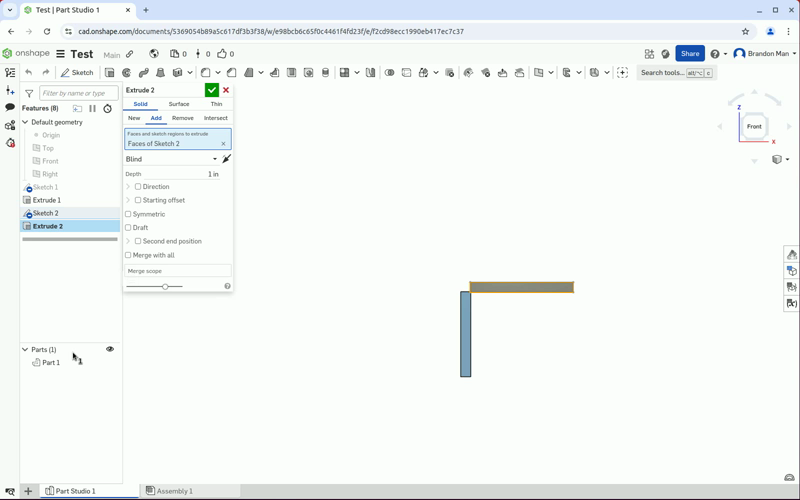
mouse_move(143, 106)
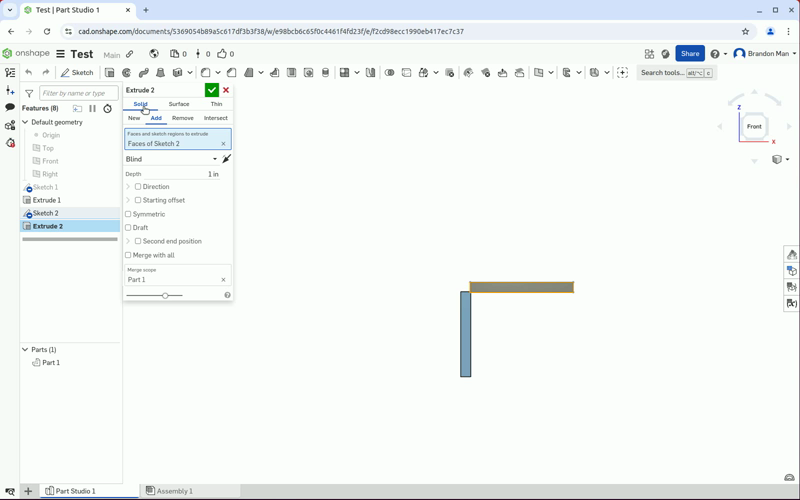
click(143, 106)
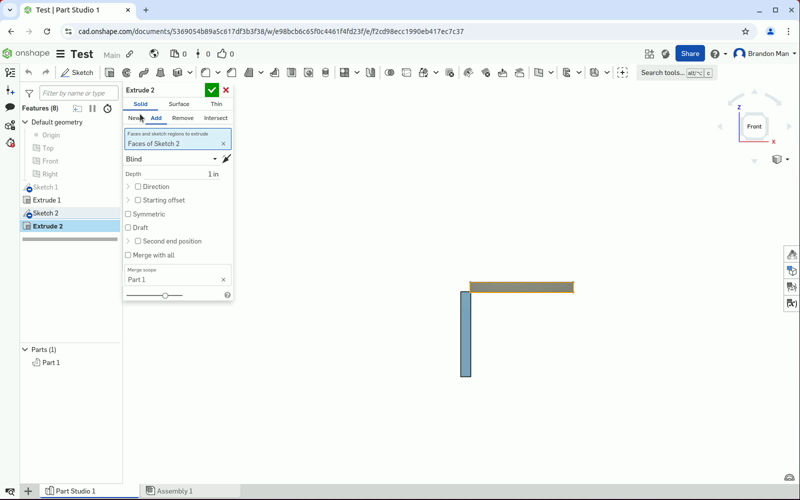
mouse_move(137, 120)
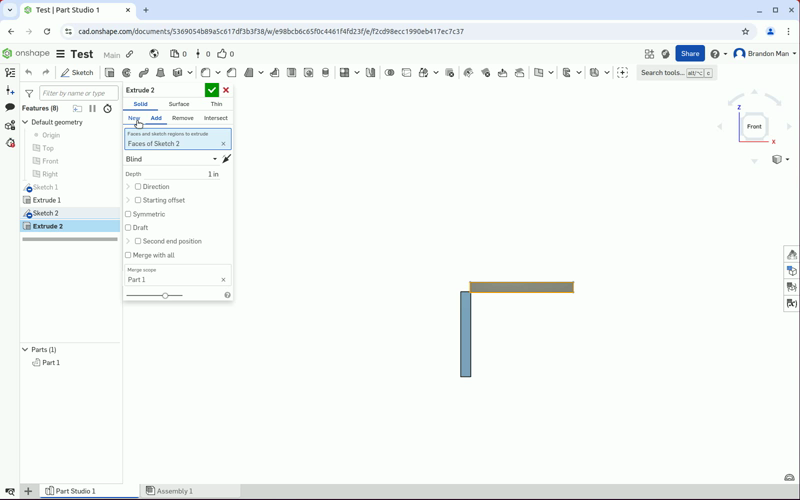
click(137, 120)
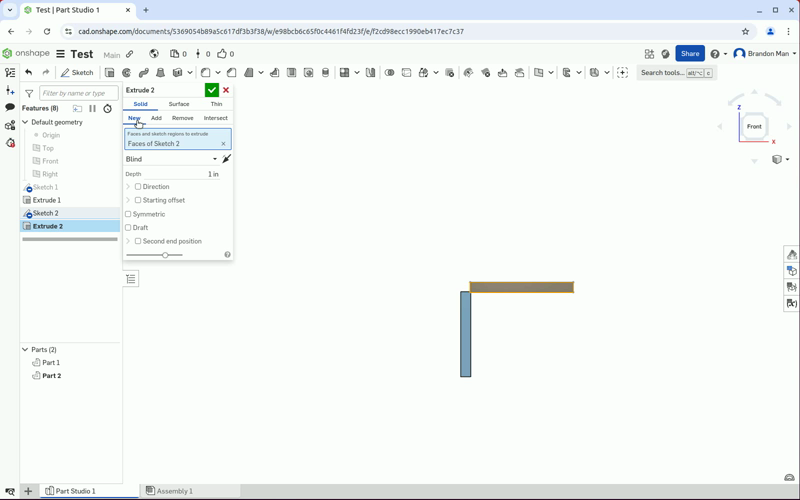
key(tab, 4)
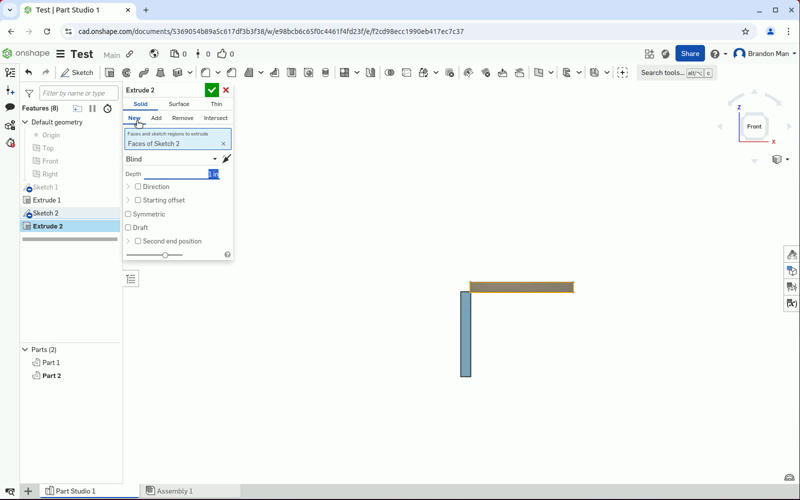
text(1.204)
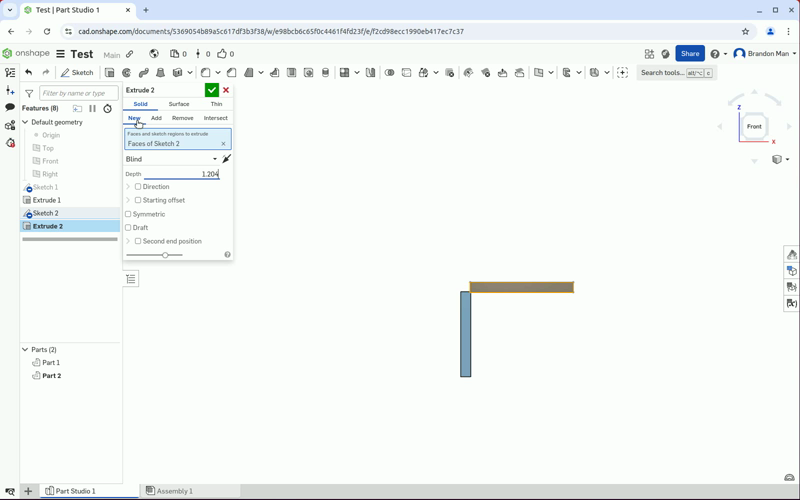
key(enter)
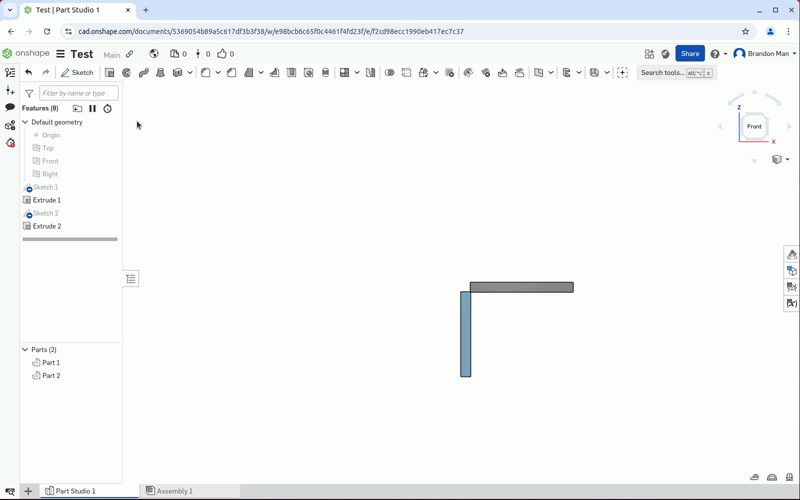
key(shift+h)
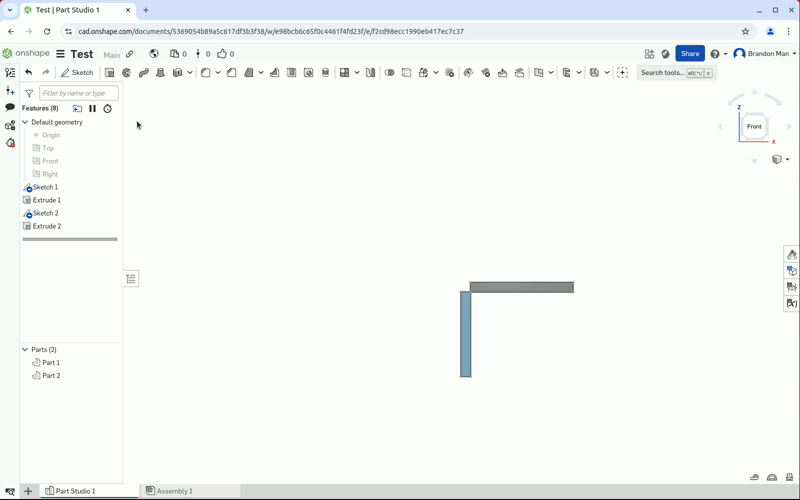
key(shift+h)
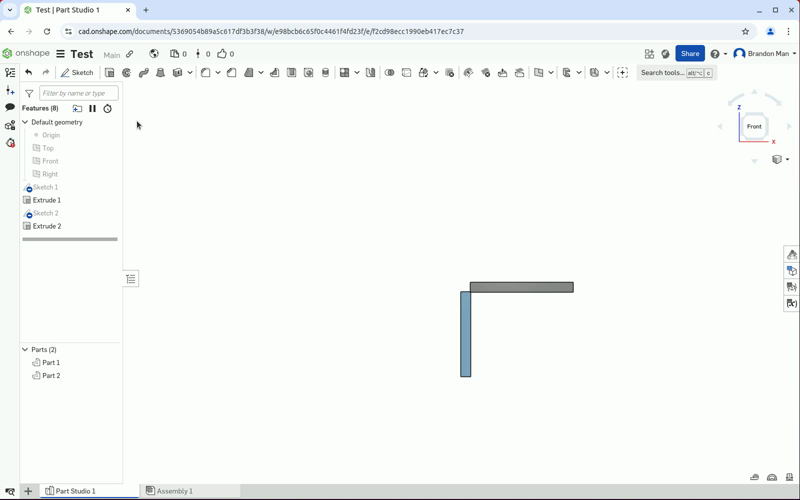
mouse_move(73, 189)
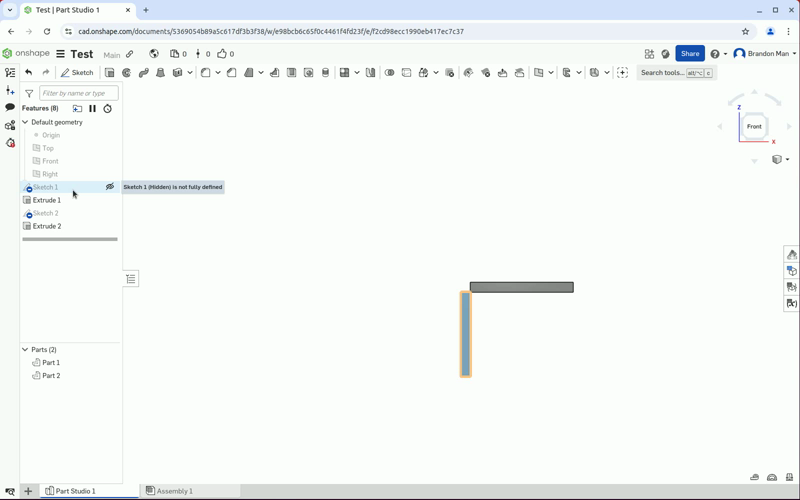
click(73, 189)
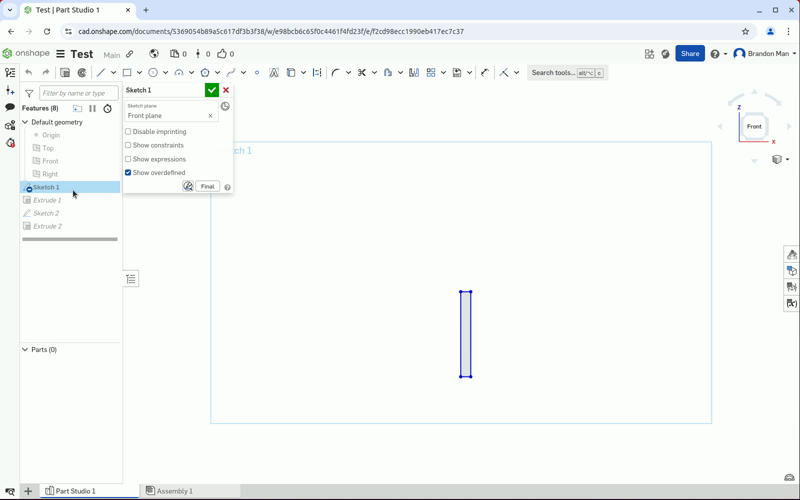
mouse_move(229, 92)
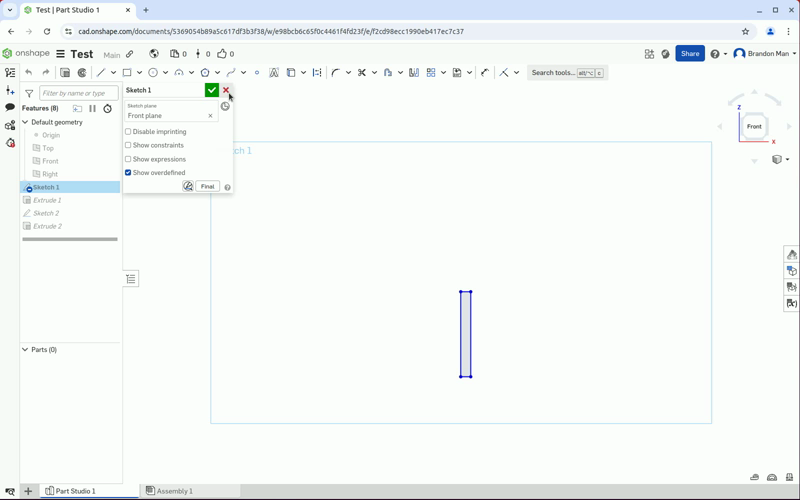
click(229, 92)
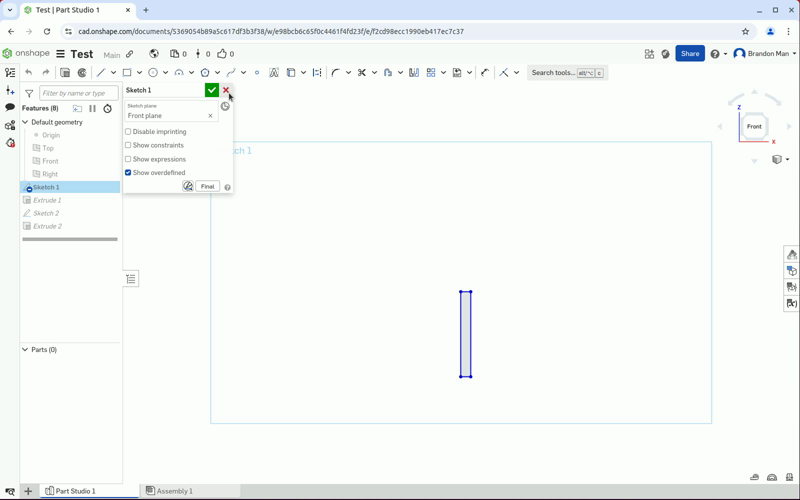
key(shift+s)
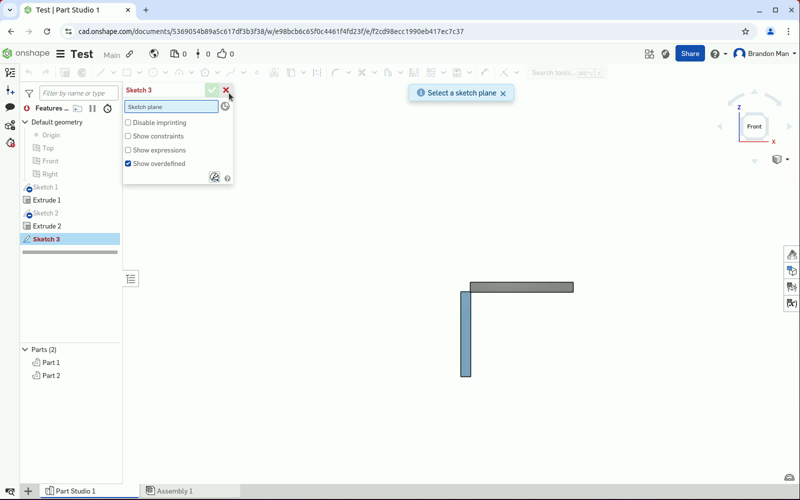
mouse_move(73, 163)
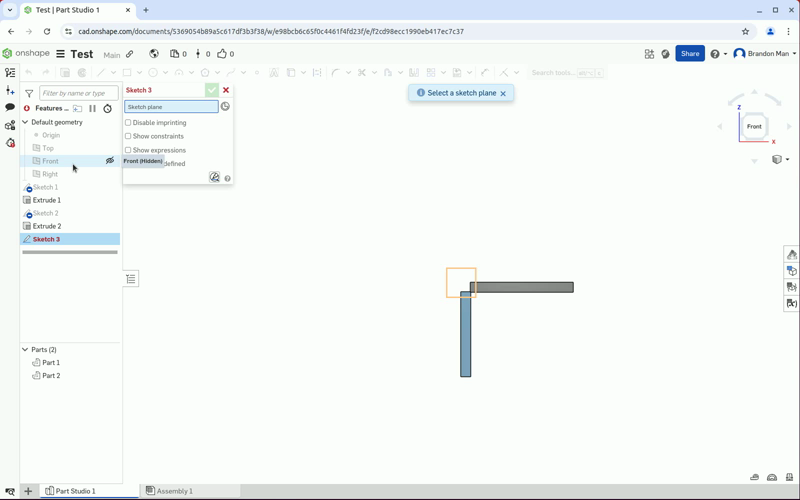
click(73, 163)
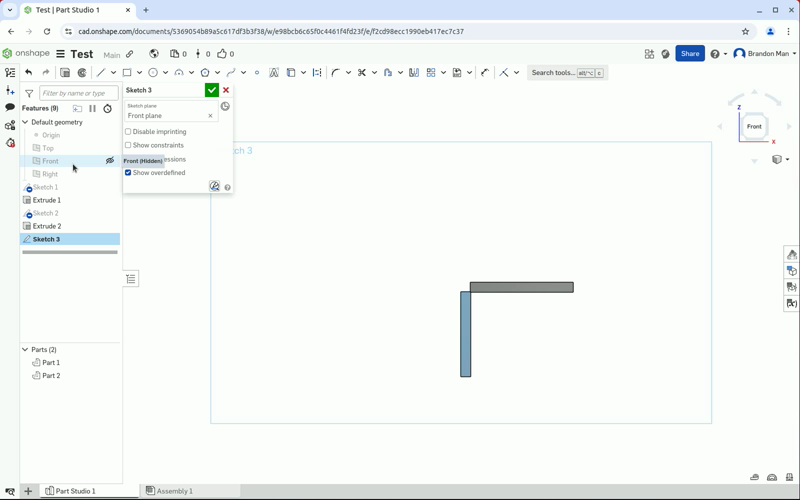
mouse_move(73, 352)
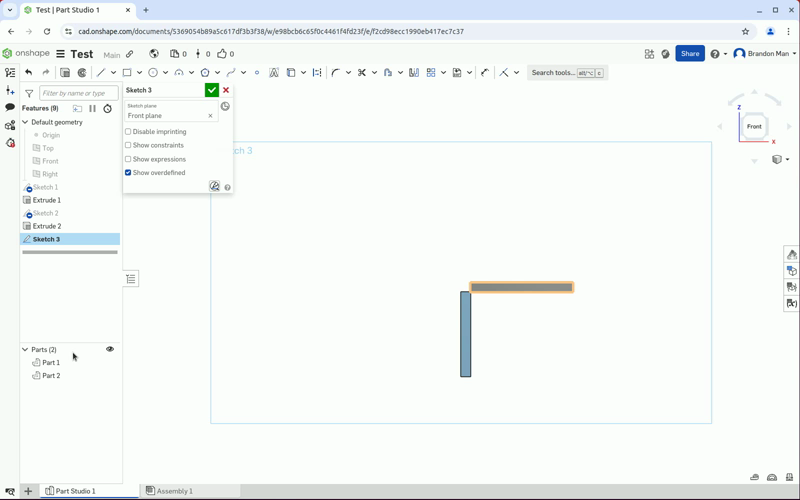
key(y)
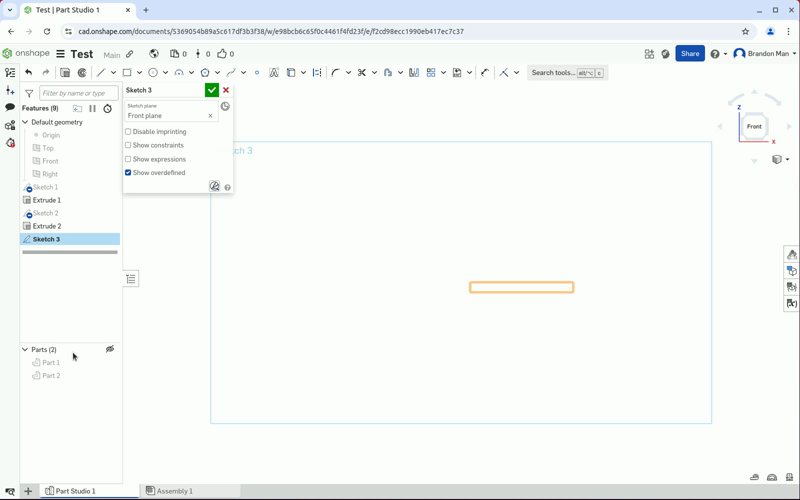
key(l)
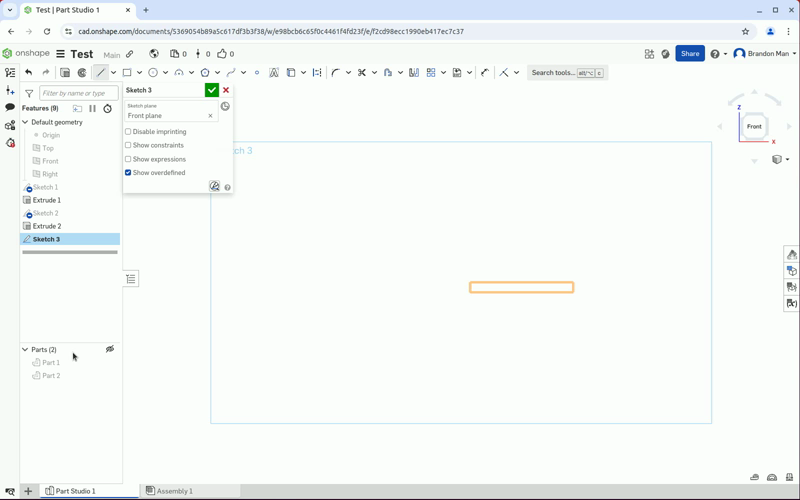
key_down(shift)
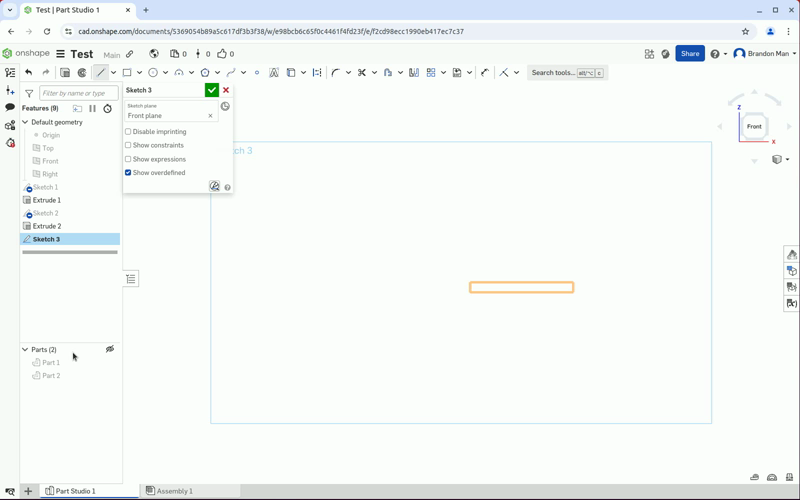
mouse_move(460, 292)
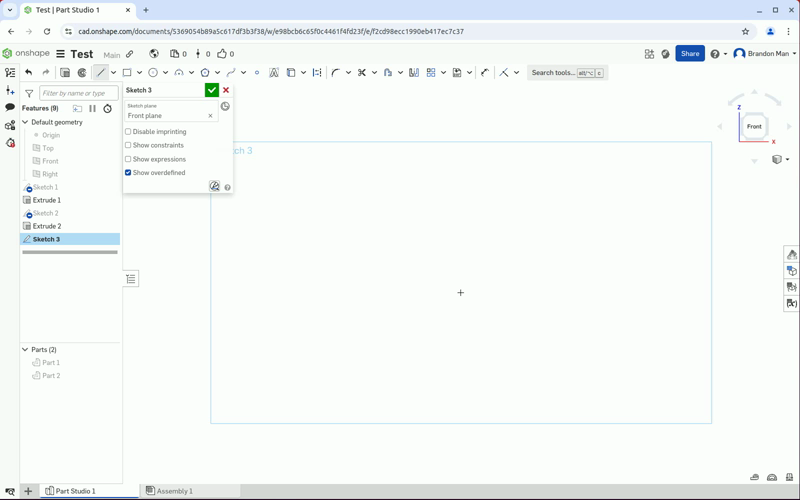
click(460, 292)
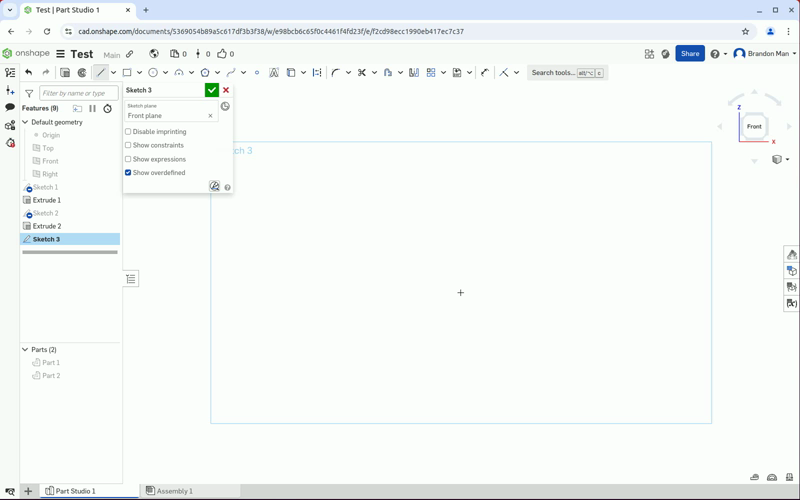
key_up(shift)
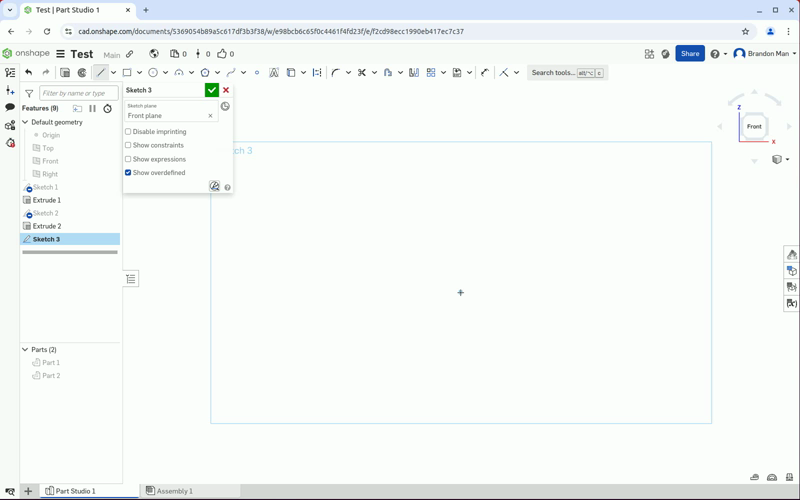
key_down(shift)
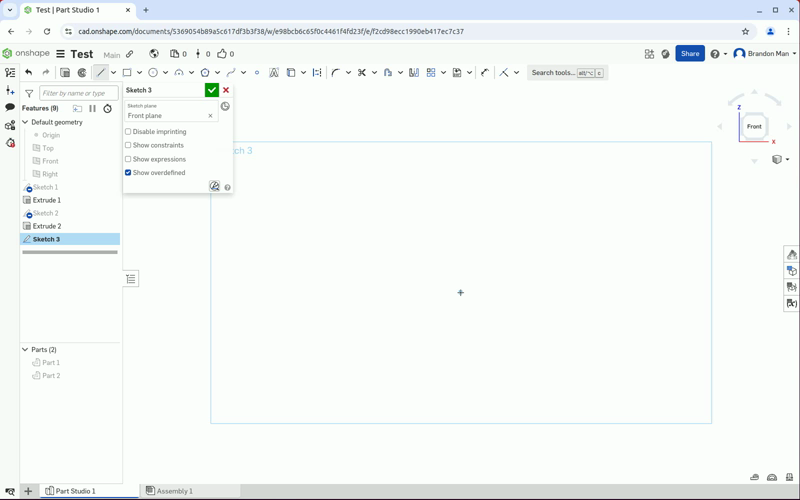
mouse_move(490, 292)
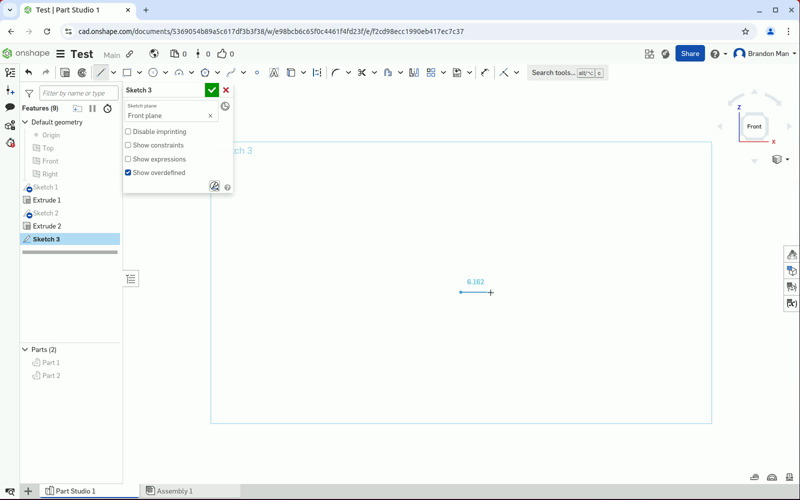
mouse_move(471, 292)
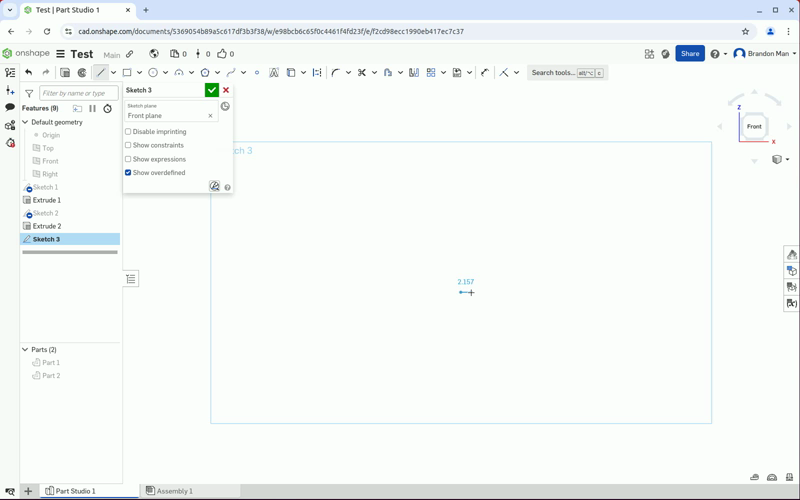
click(471, 292)
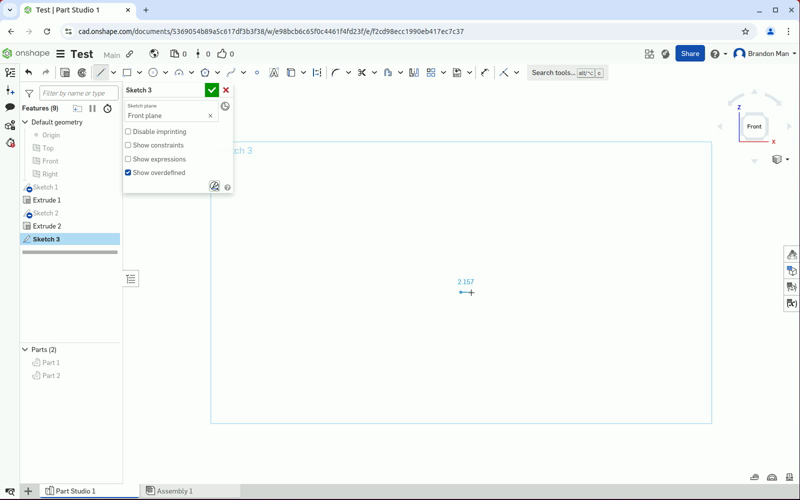
key_up(shift)
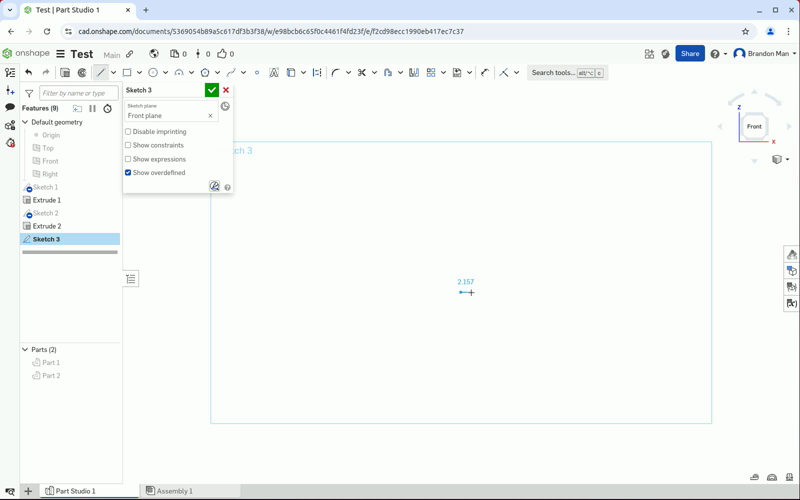
key_down(shift)
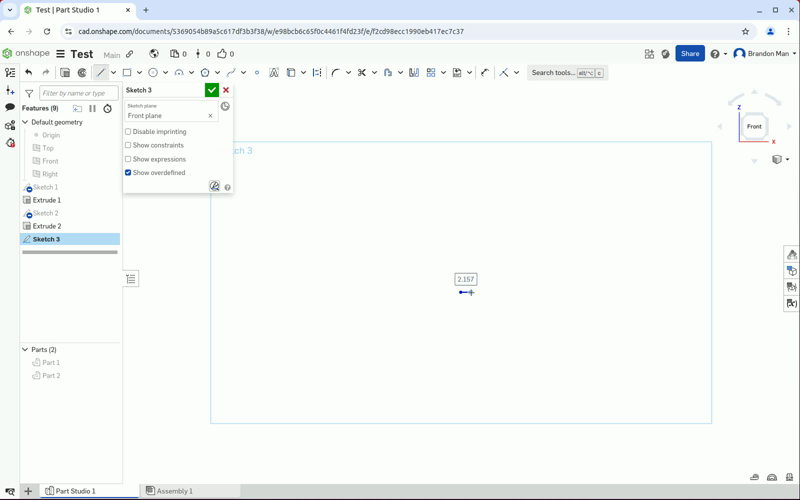
mouse_move(501, 292)
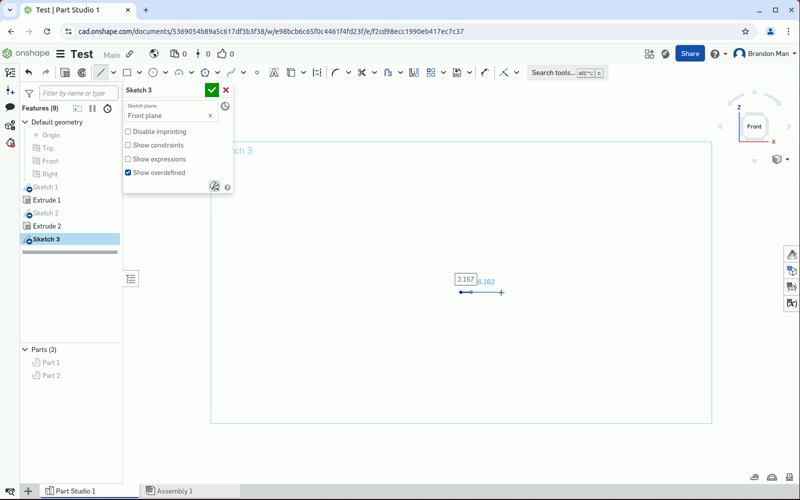
mouse_move(471, 281)
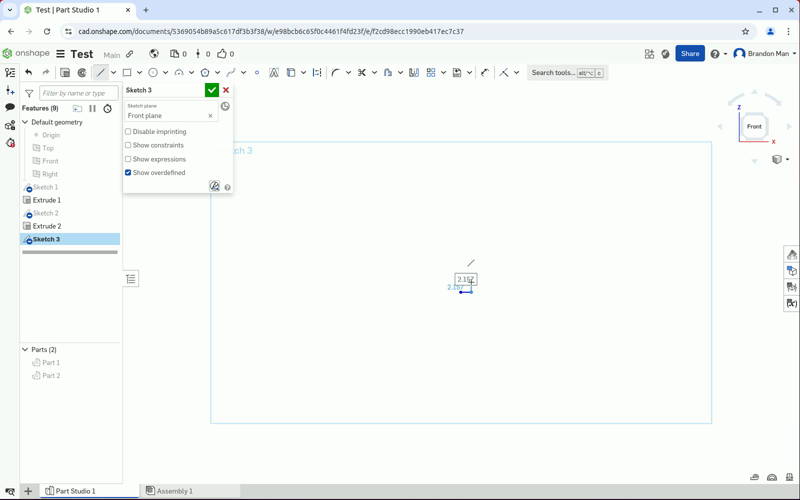
click(471, 281)
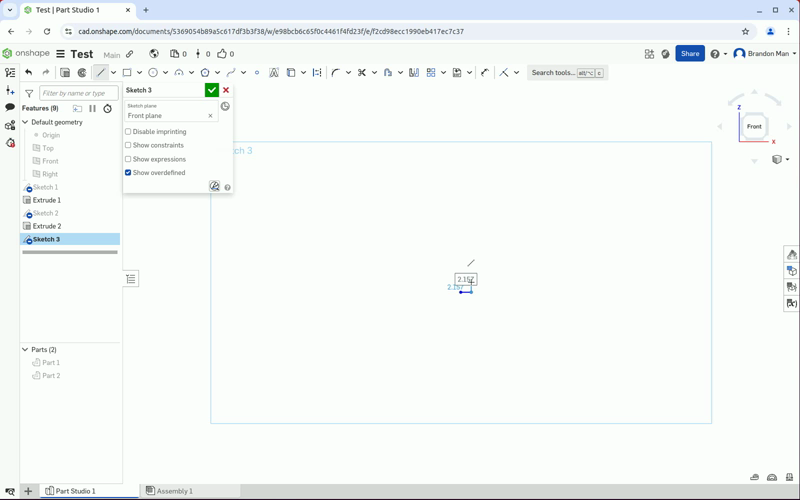
key_up(shift)
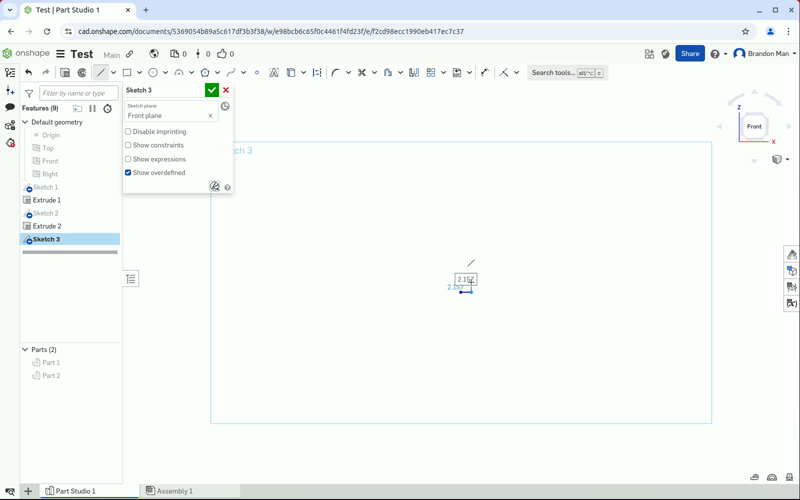
key_down(shift)
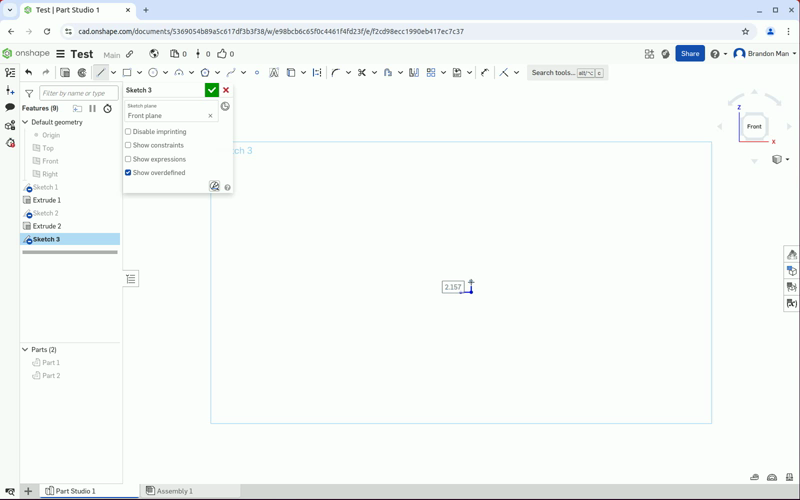
mouse_move(501, 281)
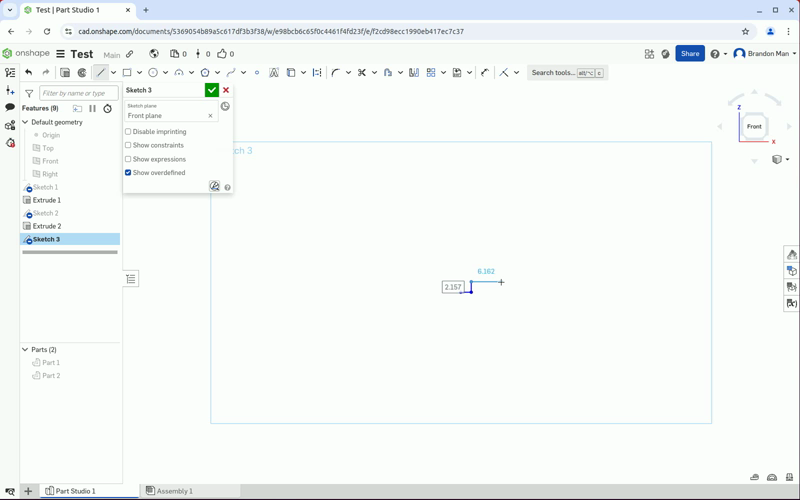
mouse_move(460, 281)
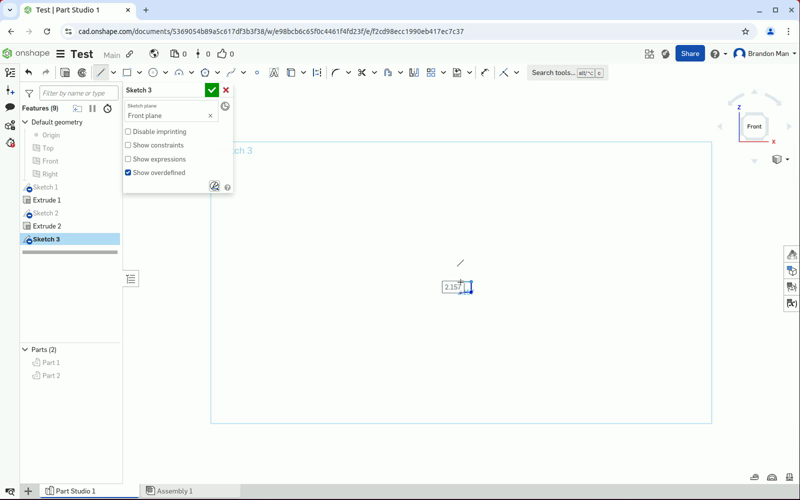
click(460, 281)
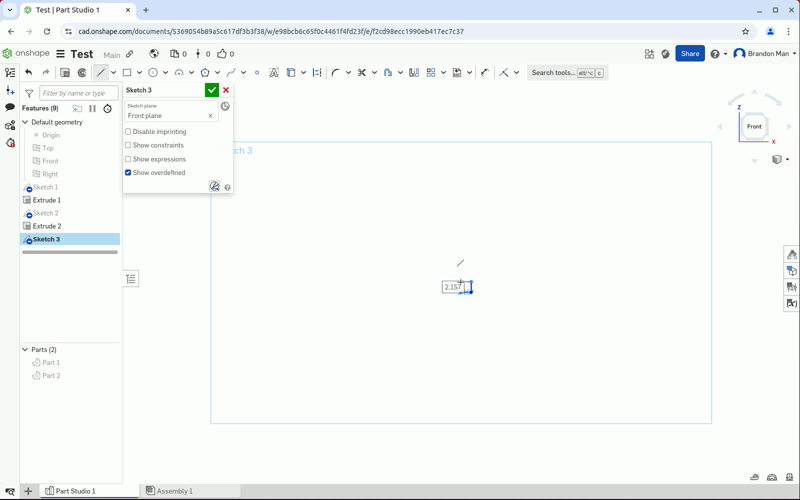
key_up(shift)
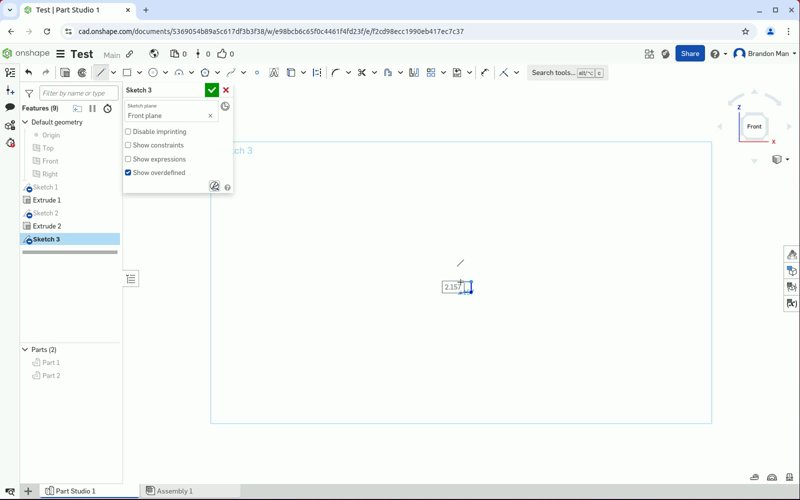
mouse_move(490, 281)
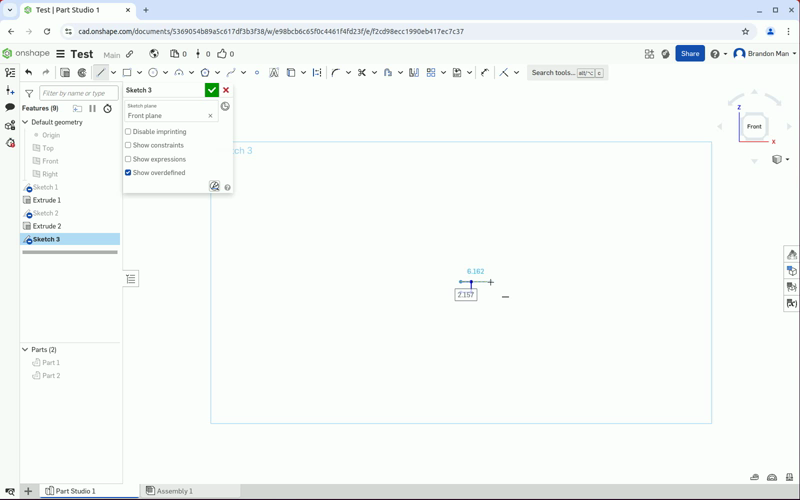
key_down(shift)
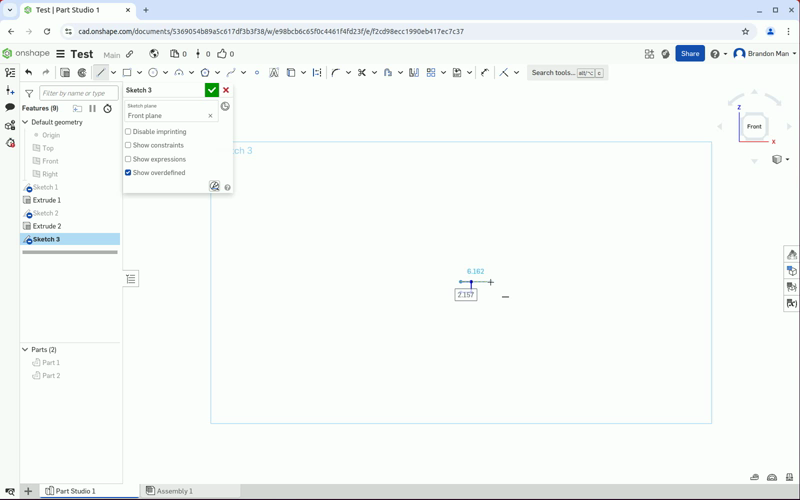
mouse_move(460, 292)
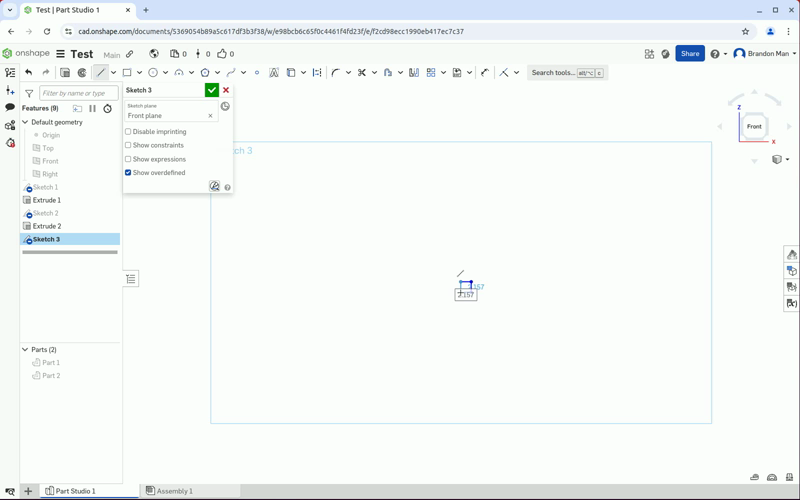
key_up(shift)
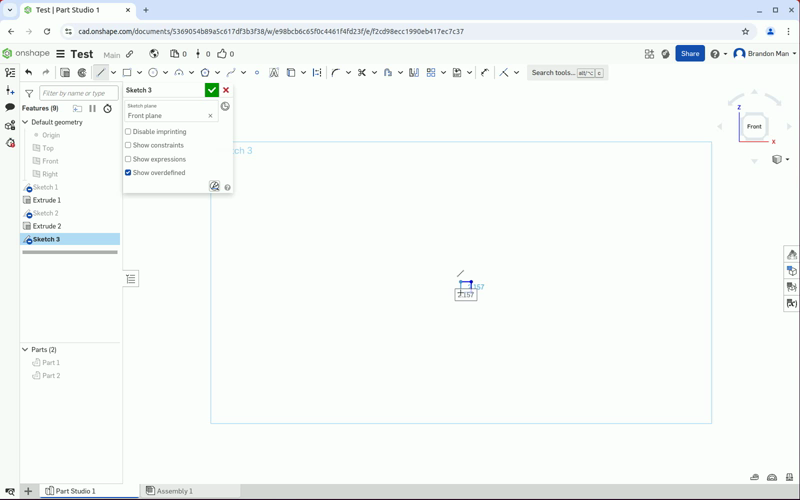
click(460, 292)
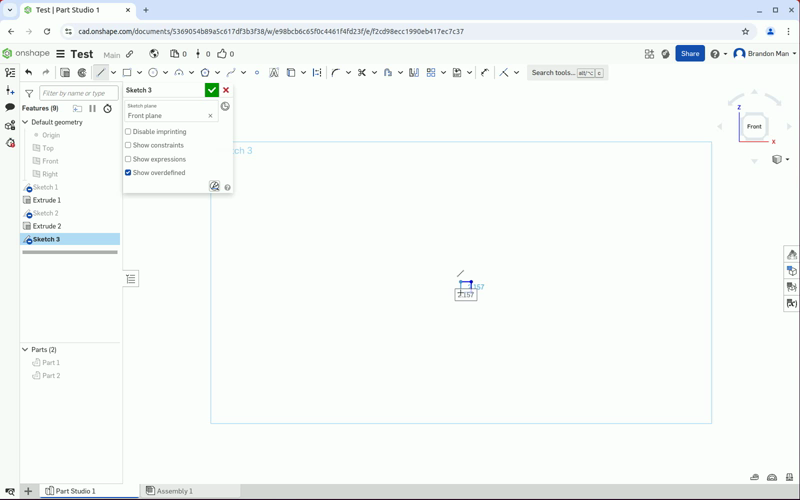
key(esc)
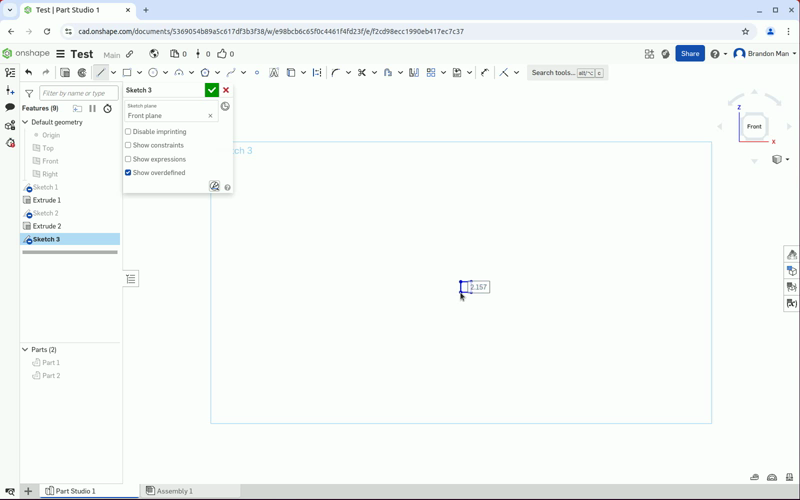
mouse_move(470, 283)
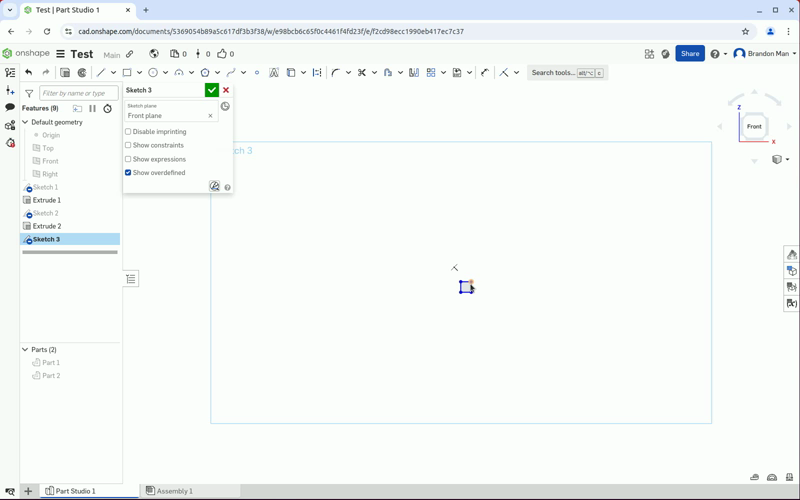
scroll(6)
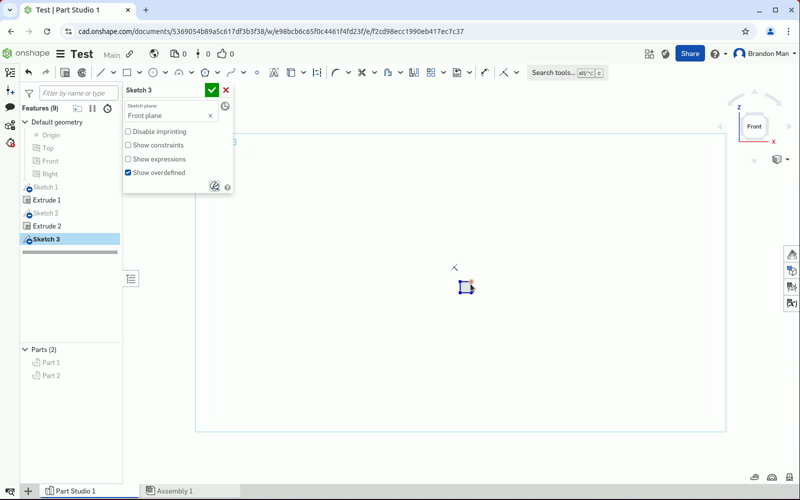
scroll(6)
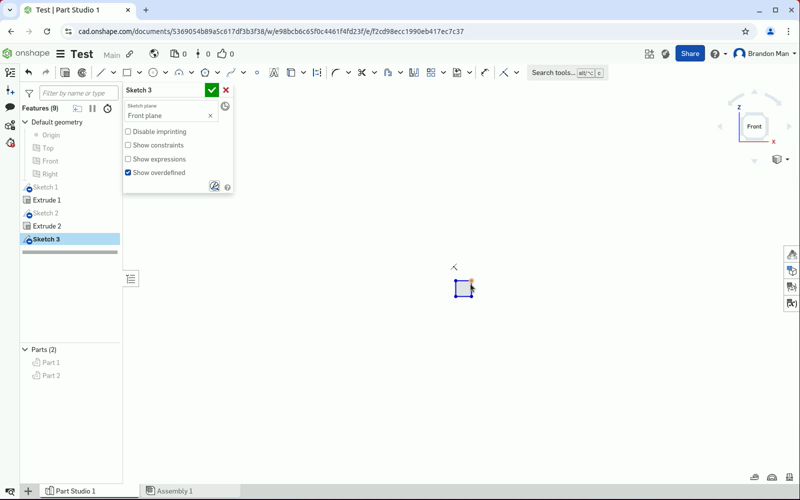
scroll(6)
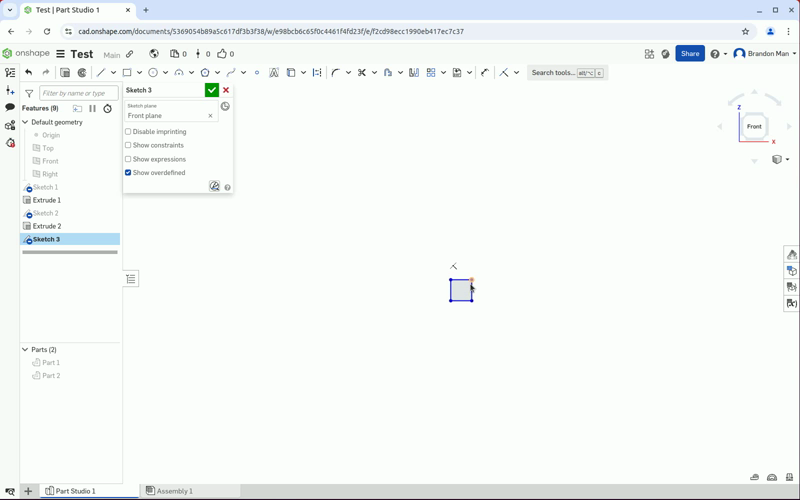
scroll(6)
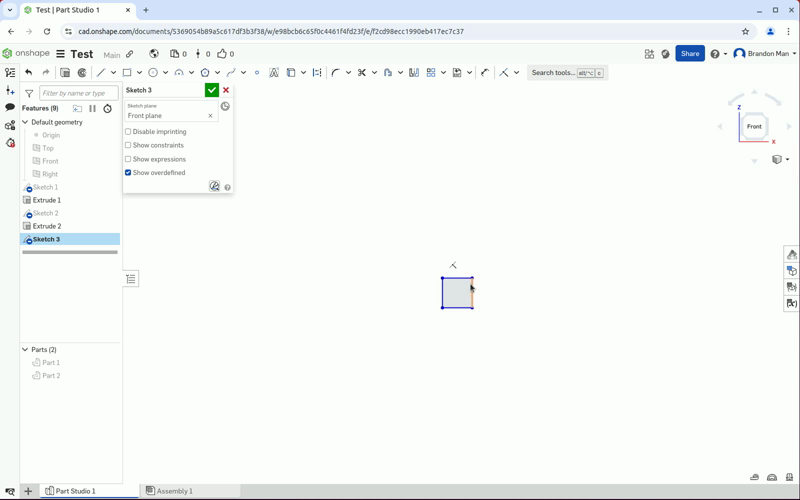
scroll(6)
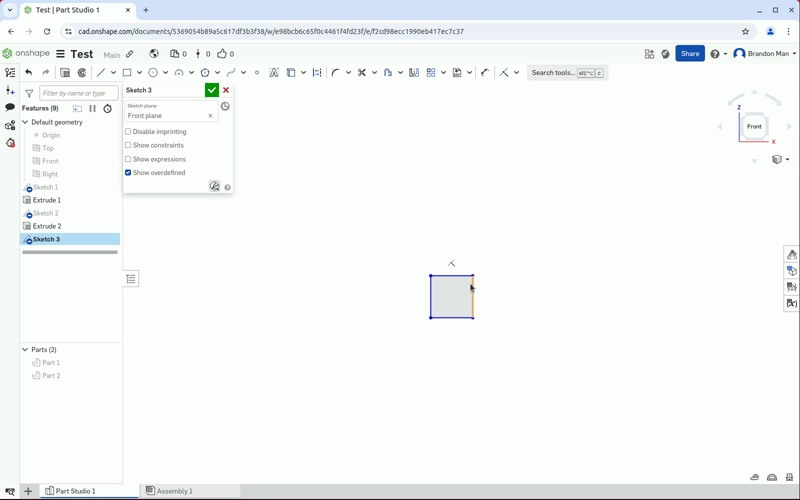
scroll(6)
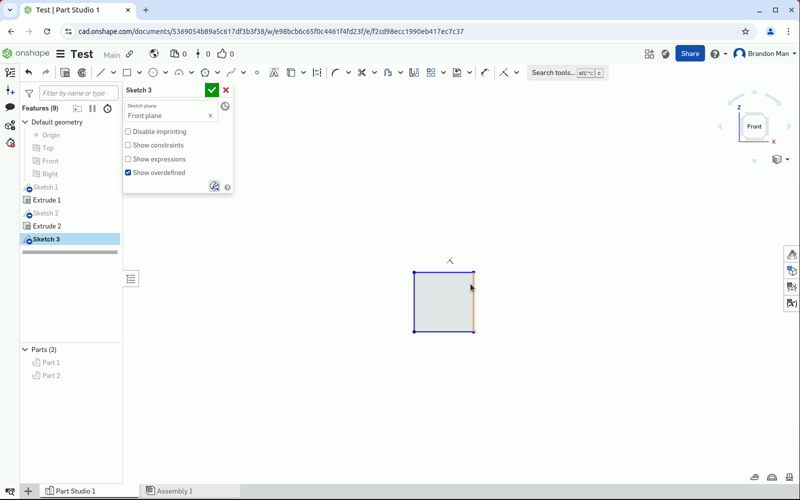
scroll(6)
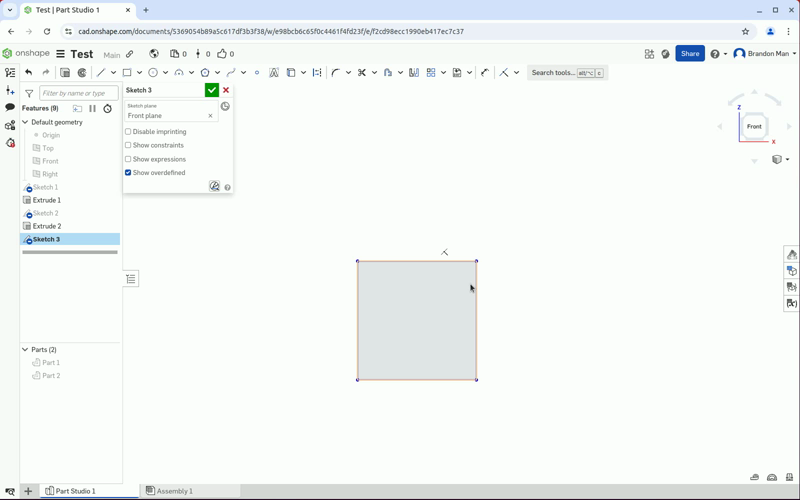
click(470, 283)
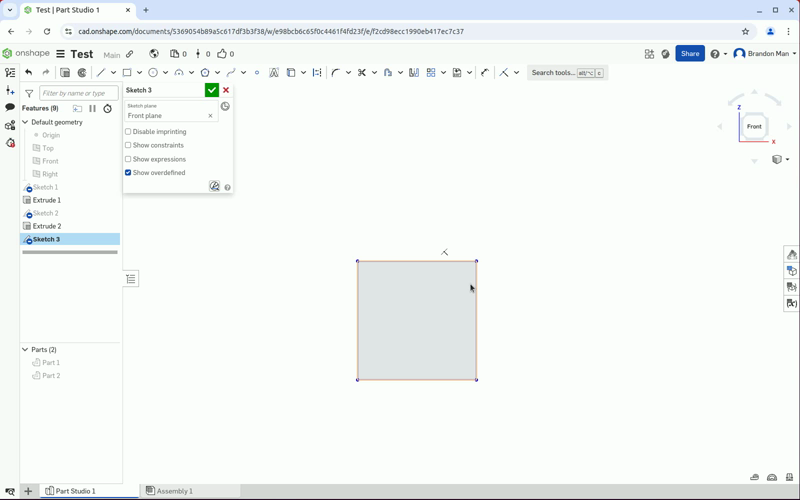
scroll(-6)
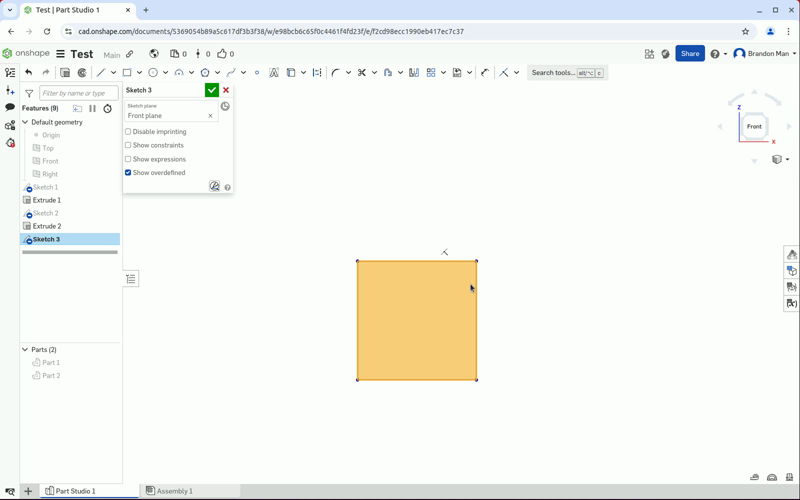
scroll(-6)
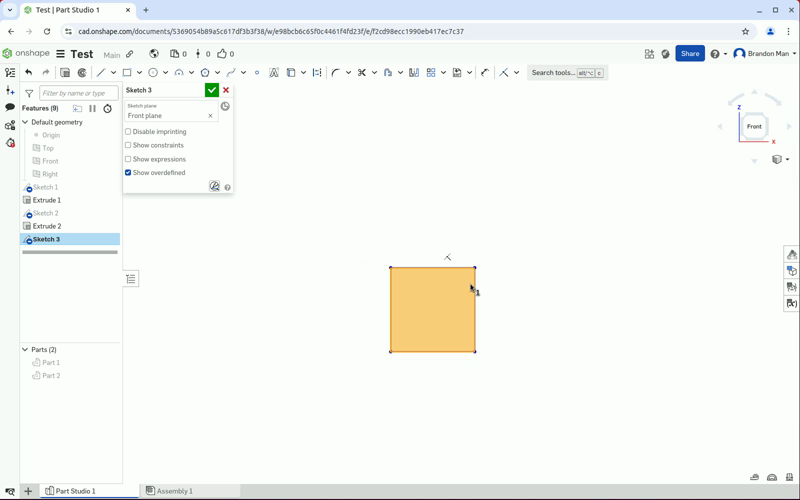
scroll(-6)
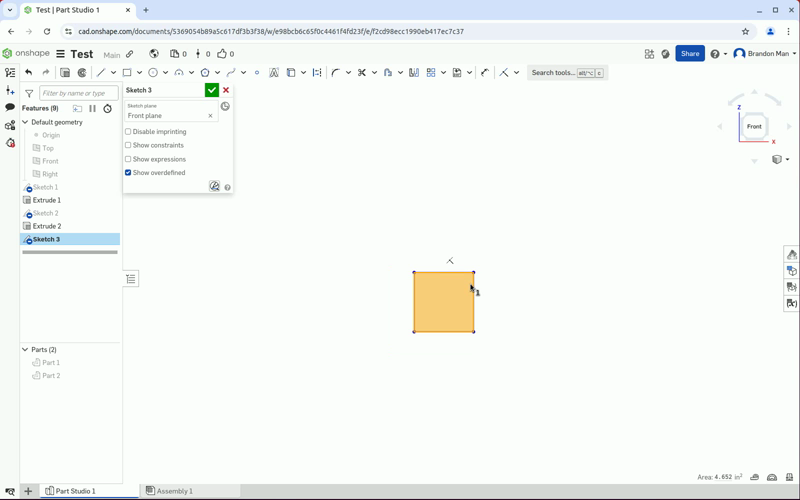
scroll(-6)
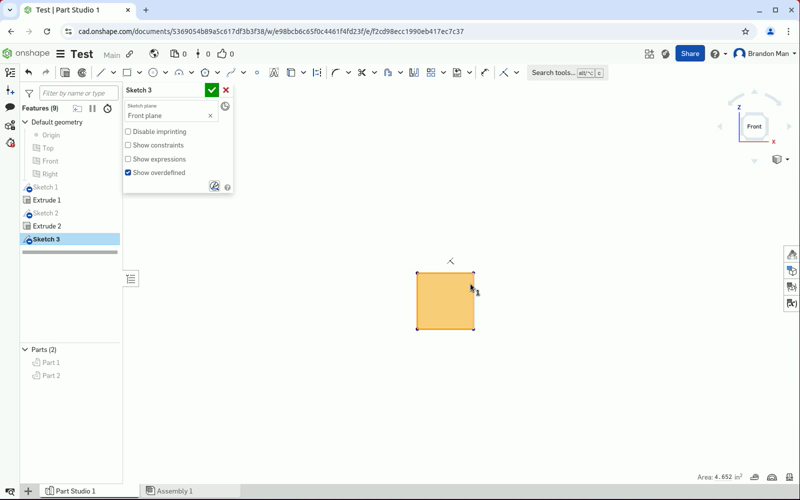
scroll(-6)
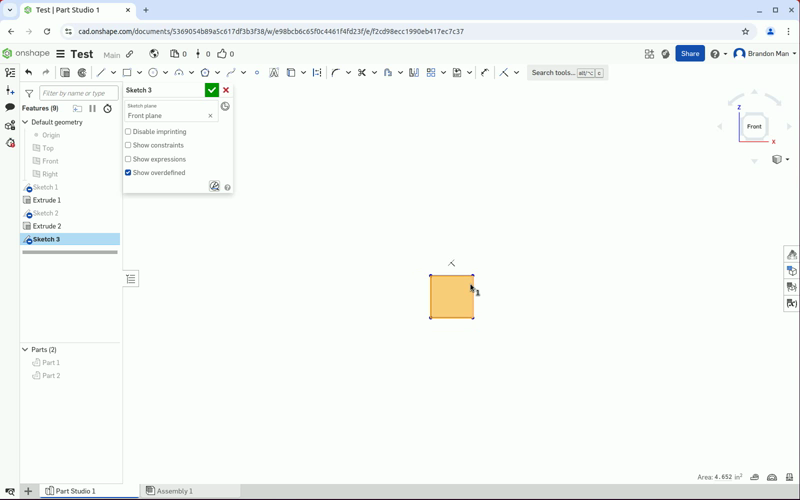
scroll(-6)
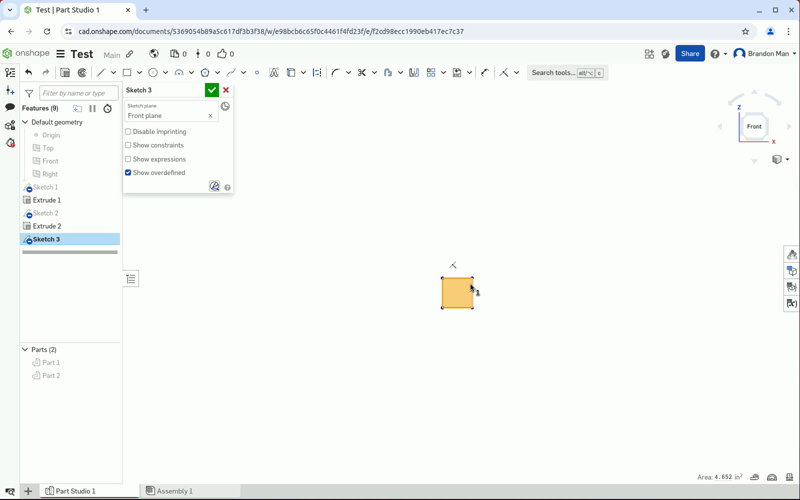
scroll(-6)
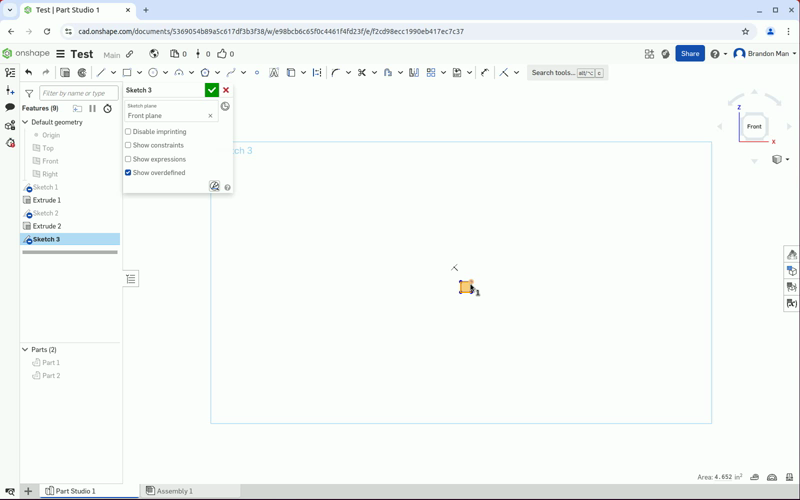
mouse_move(73, 352)
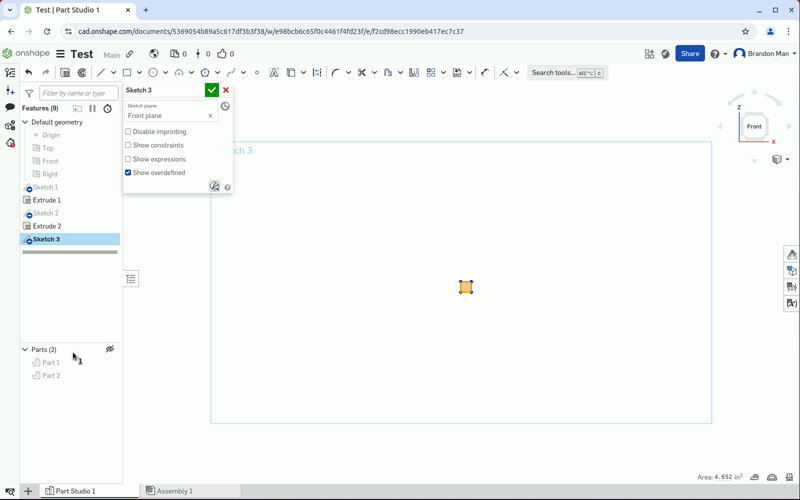
key(shift+y)
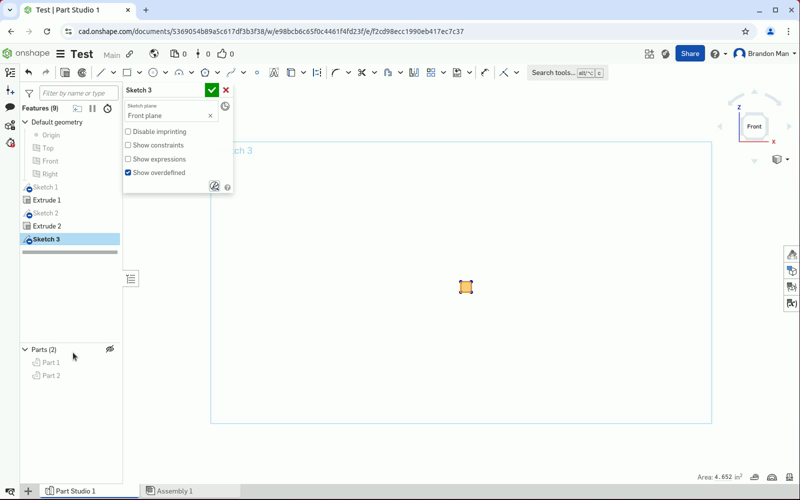
key(shift+e)
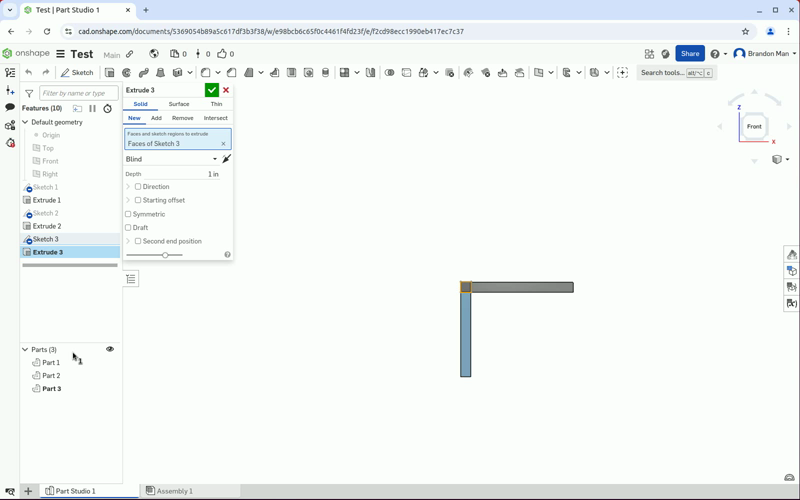
mouse_move(143, 106)
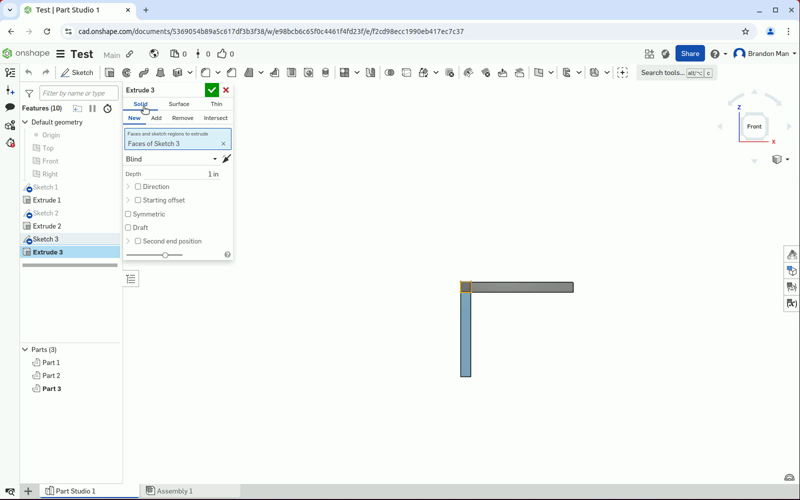
click(143, 106)
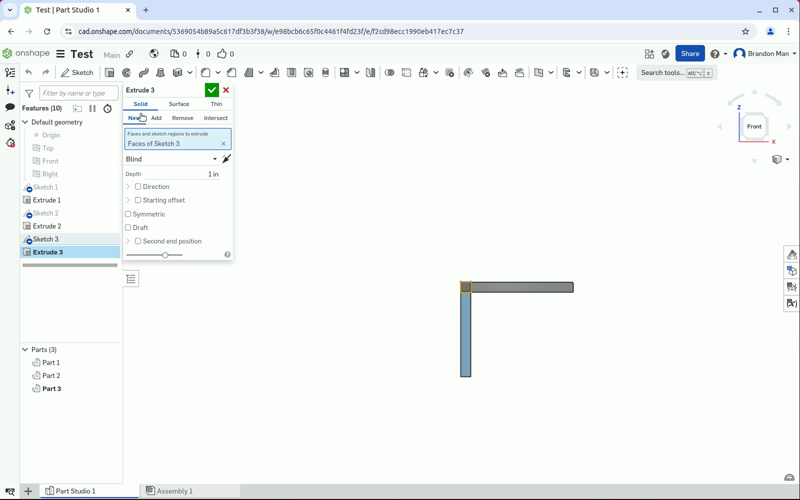
mouse_move(137, 120)
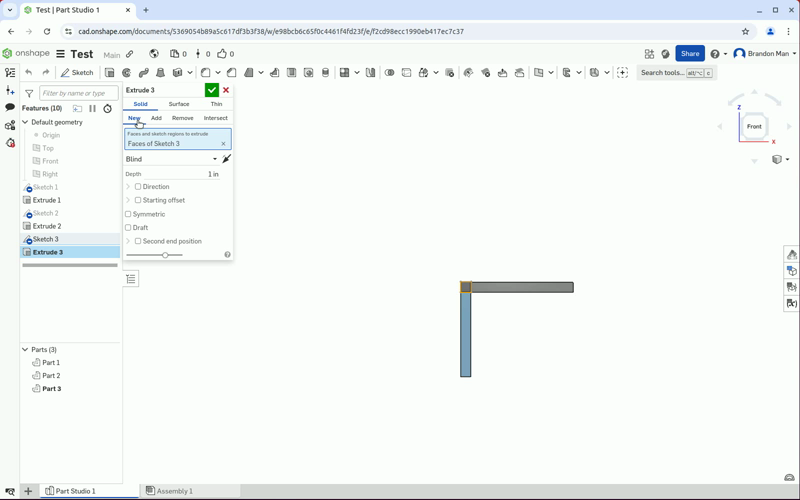
click(137, 120)
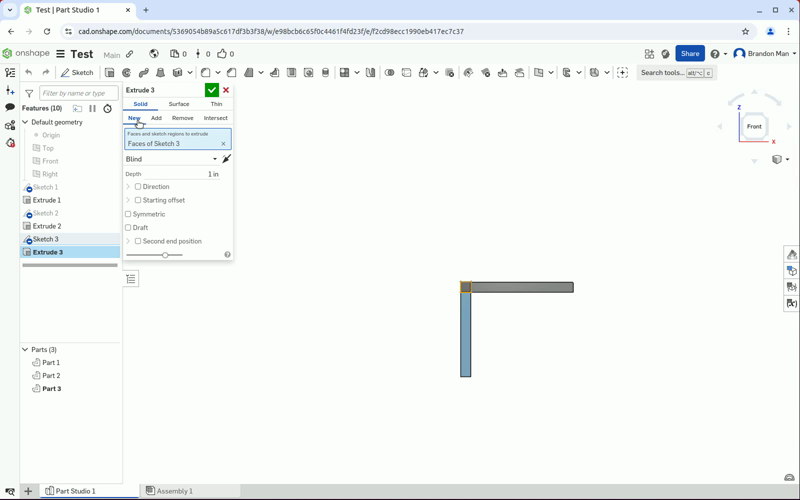
key(tab, 4)
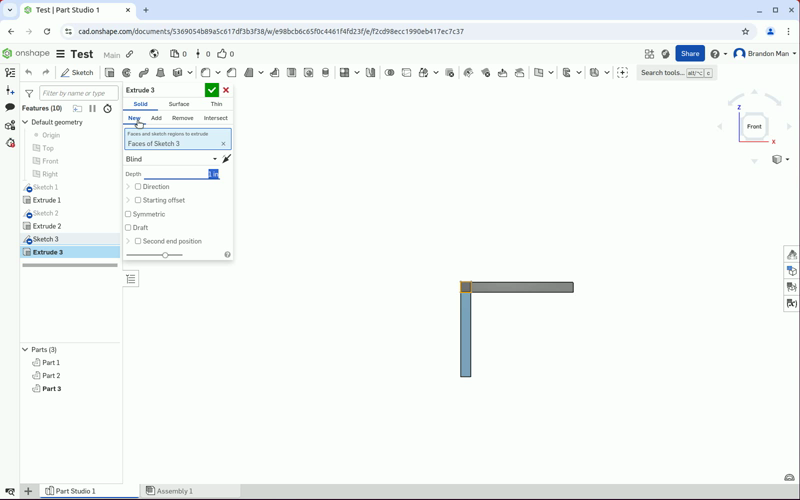
text(1.204)
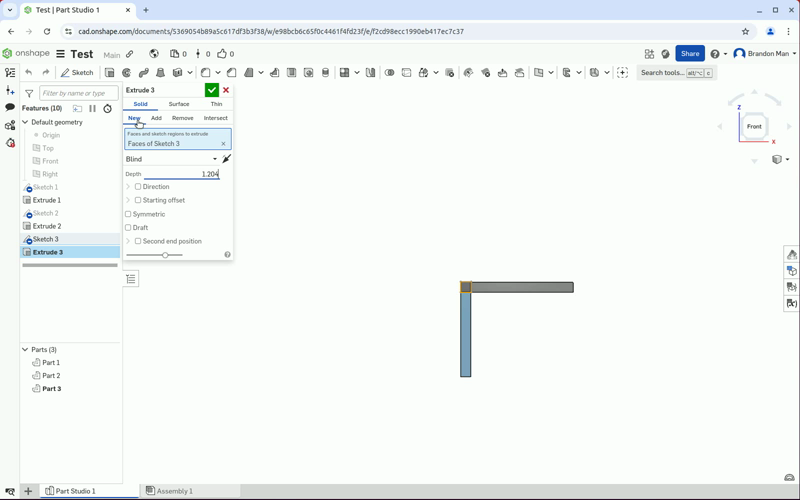
key(enter)
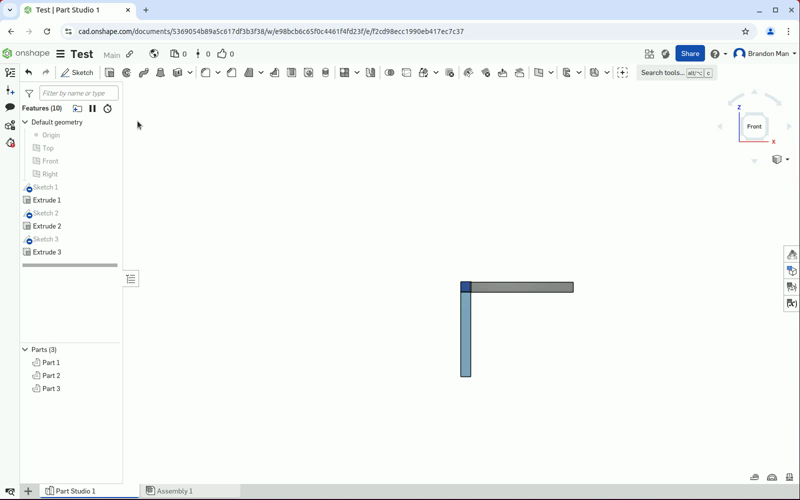
key(shift+h)
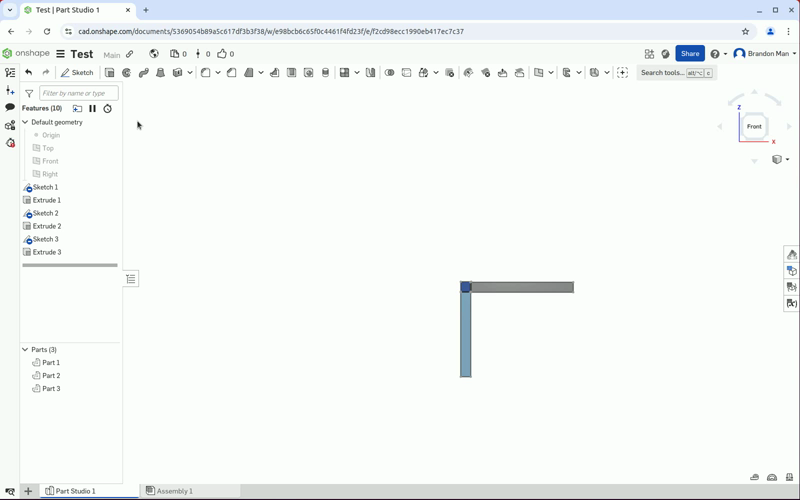
key(shift+h)
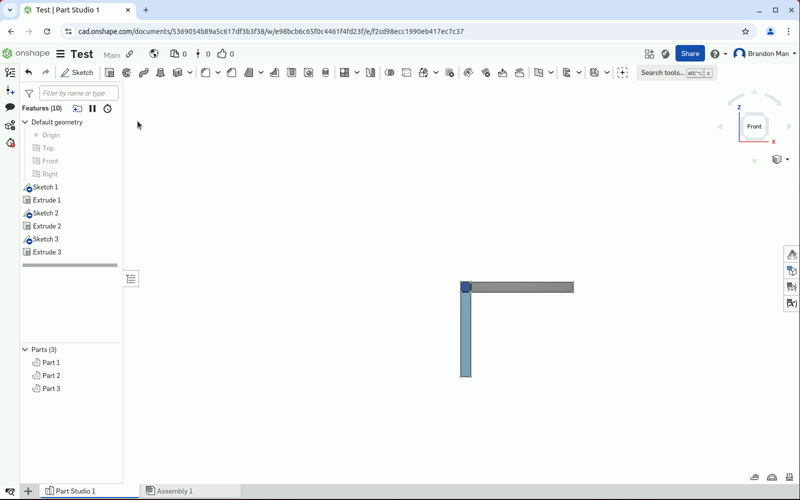
key(shift+7)
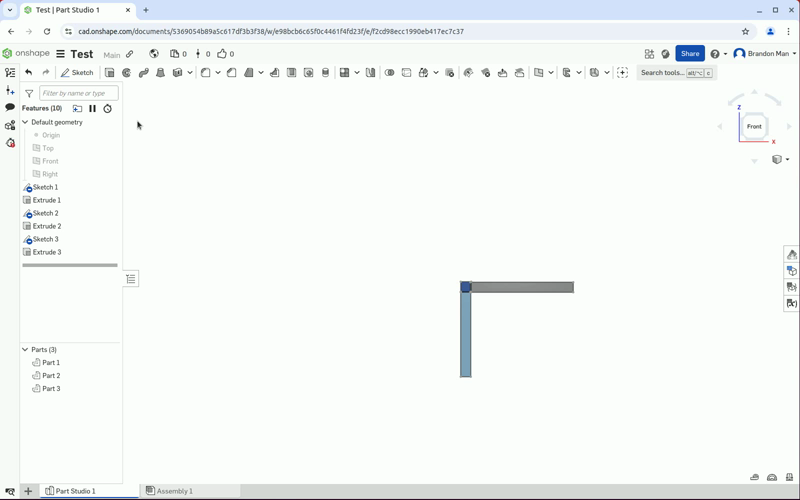
key(left, 2)
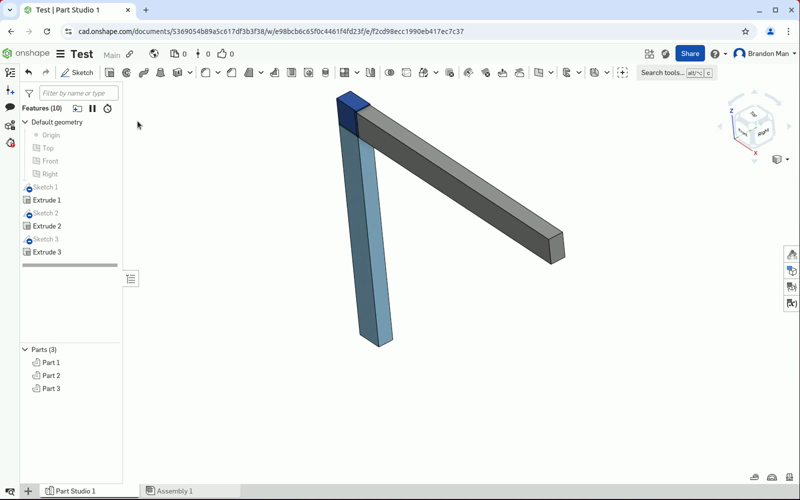
key(down, 2)
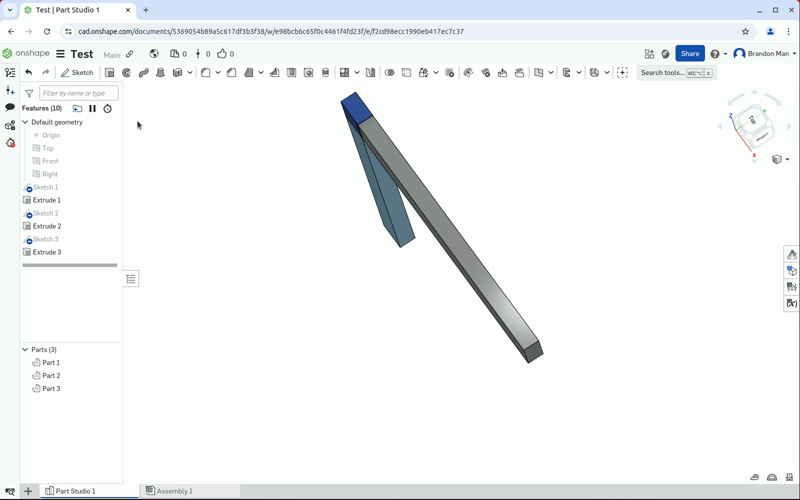
key(up, 2)
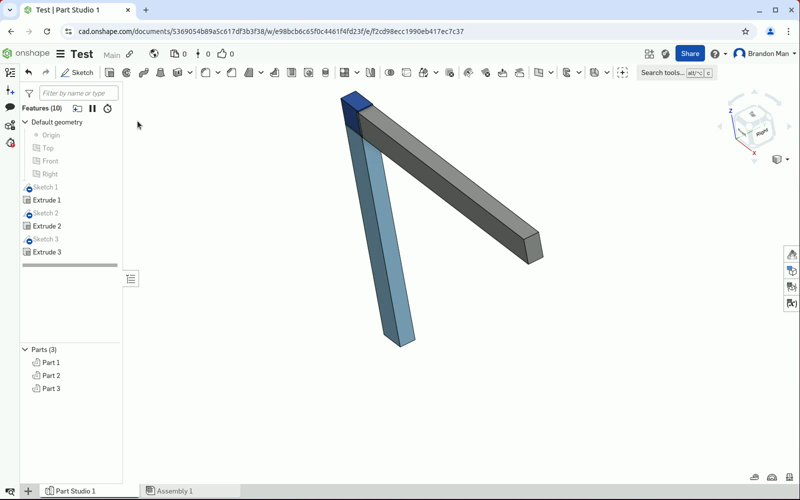
key(right, 2)
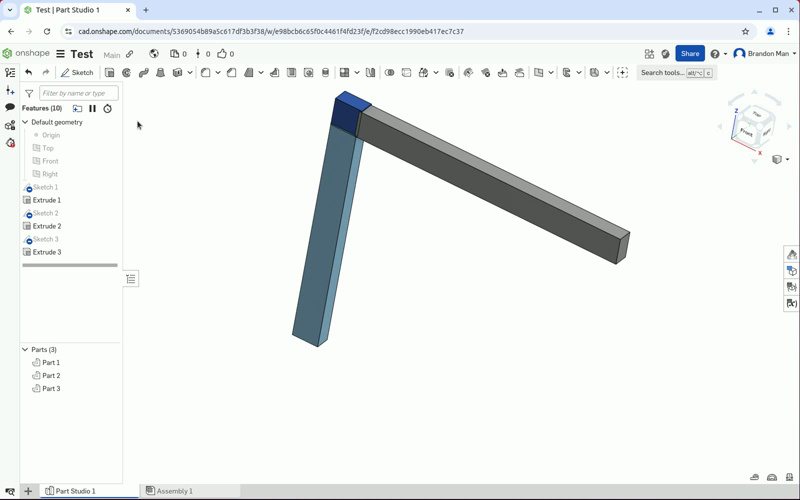
mouse_move(73, 189)
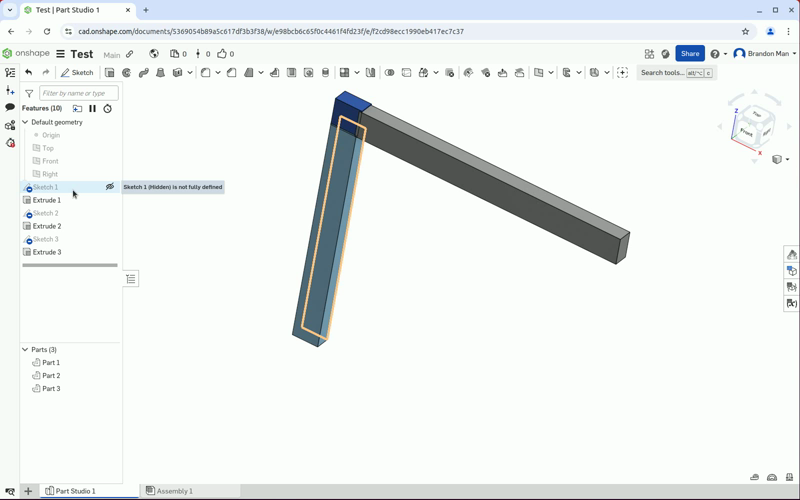
click(73, 189)